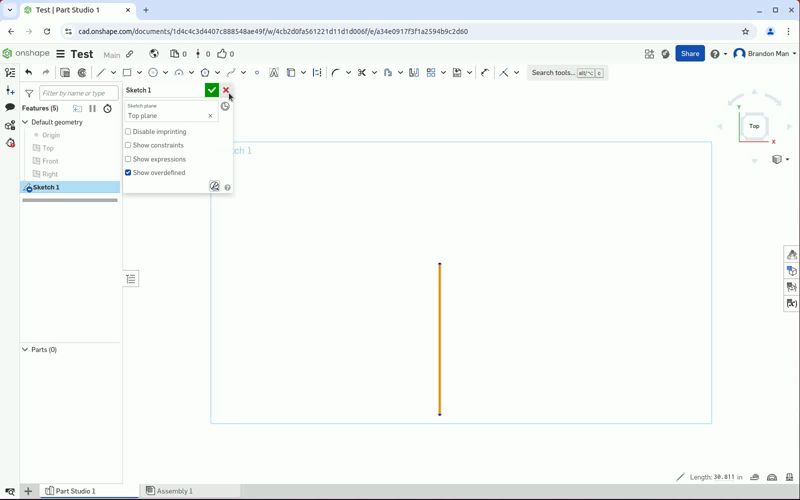
key(shift+h)
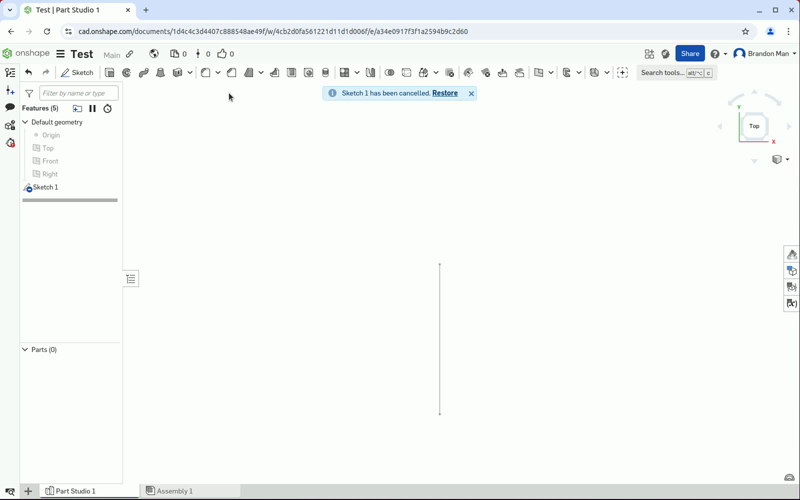
mouse_move(73, 352)
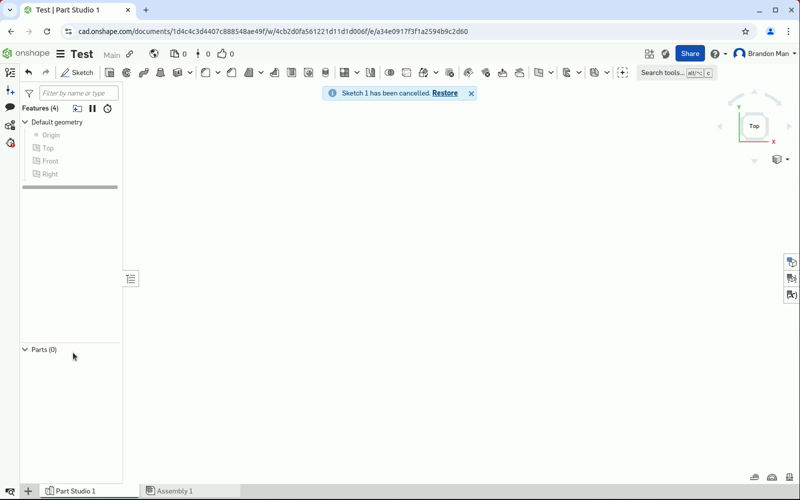
key(y)
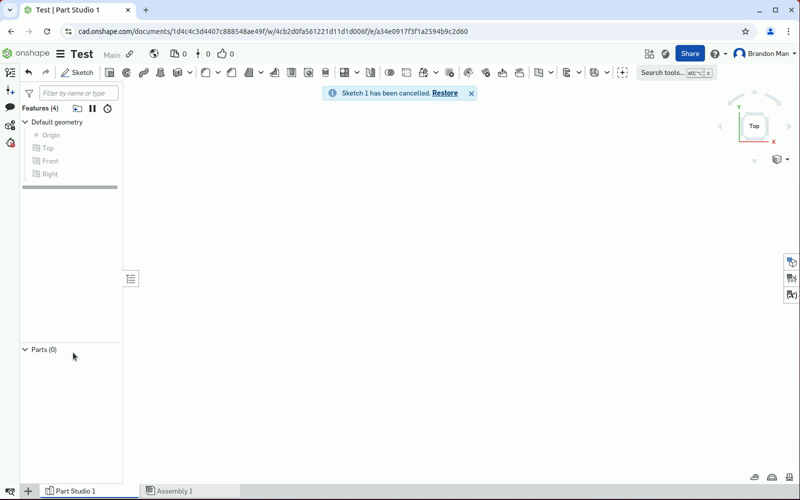
key(shift+p)
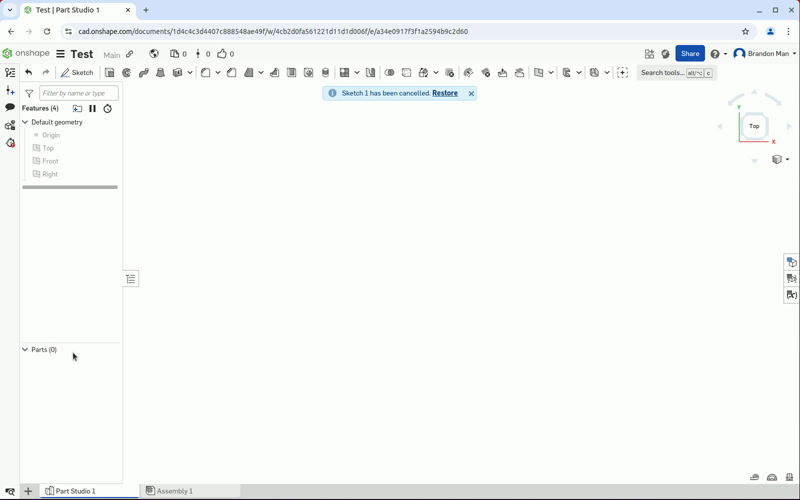
key(space)
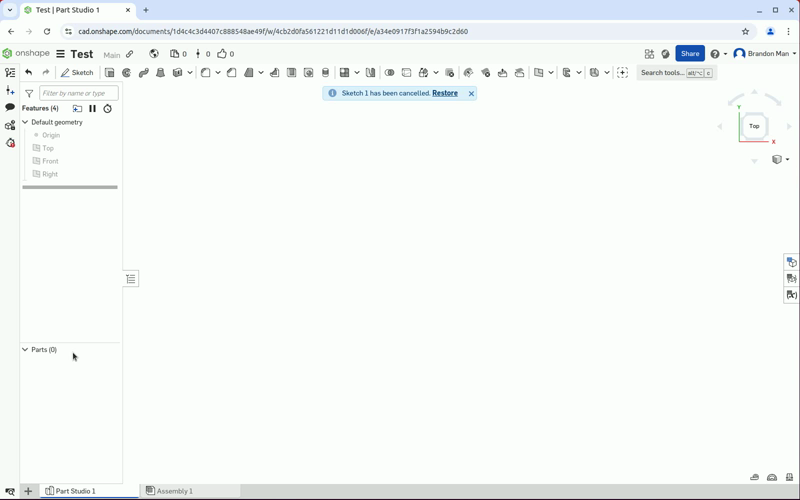
key_down(shift)
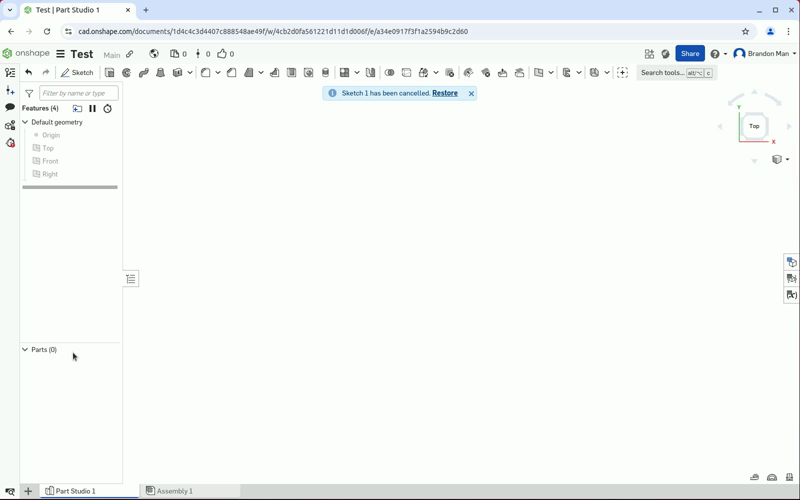
key(up)
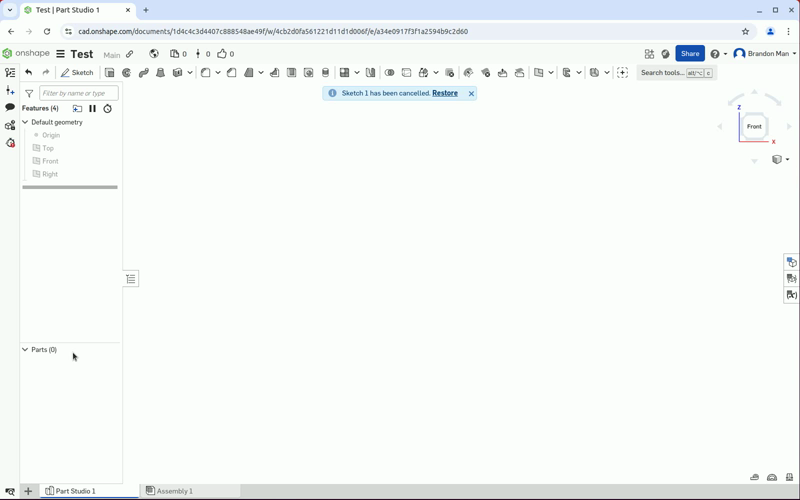
key_up(shift)
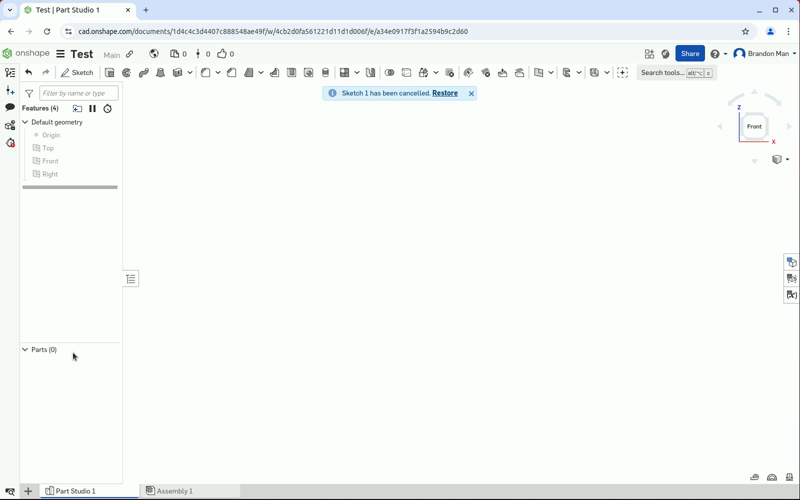
mouse_move(73, 352)
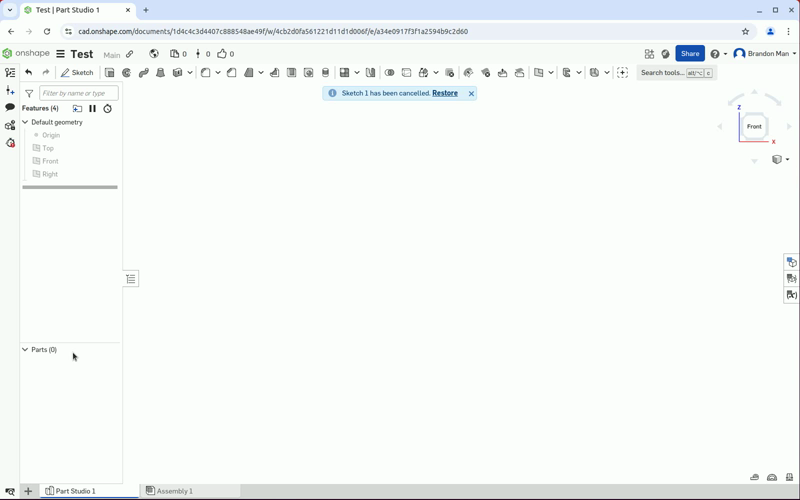
key(shift+y)
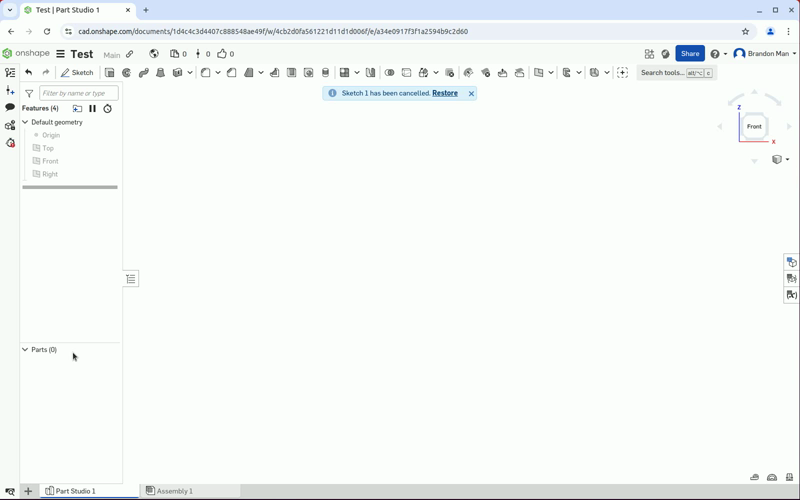
key(shift+s)
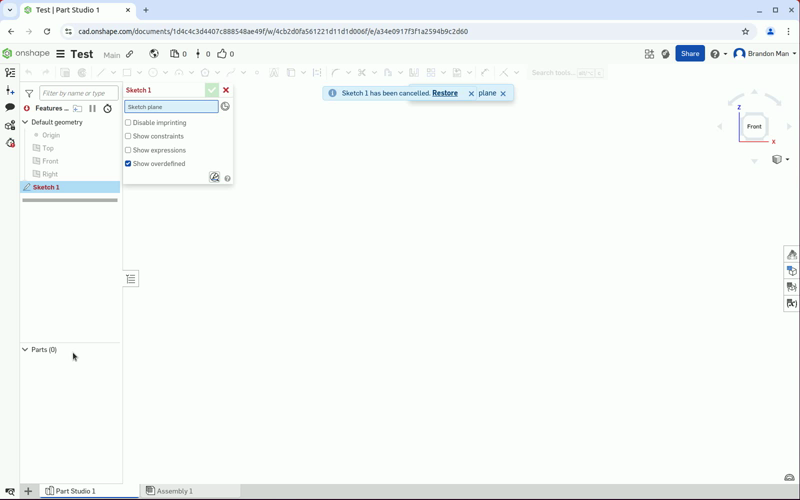
mouse_move(73, 163)
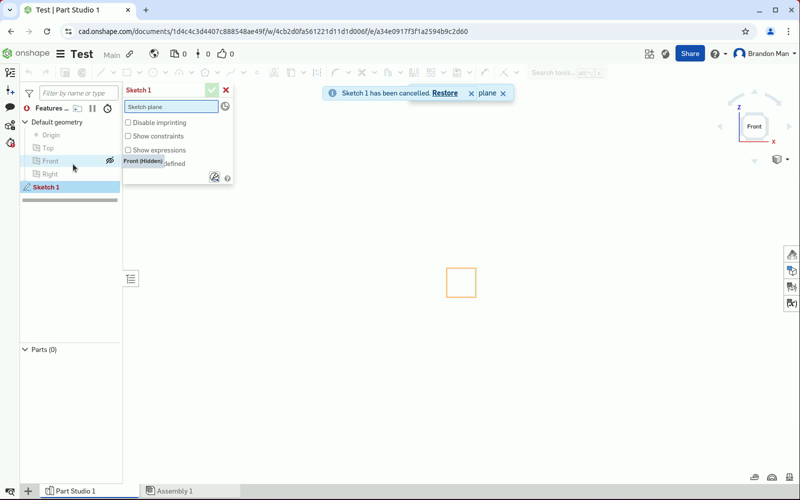
click(73, 163)
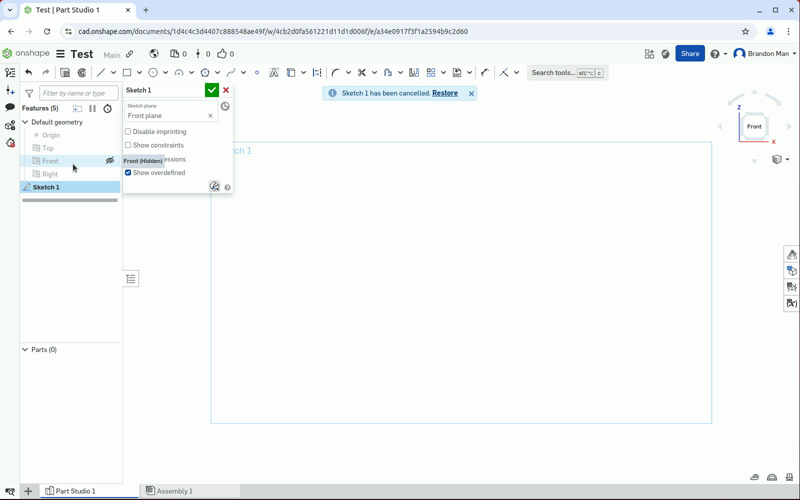
mouse_move(73, 352)
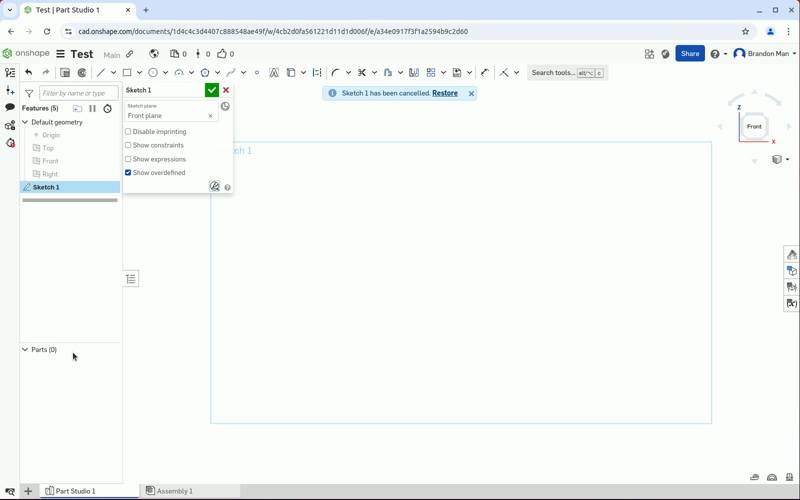
key(y)
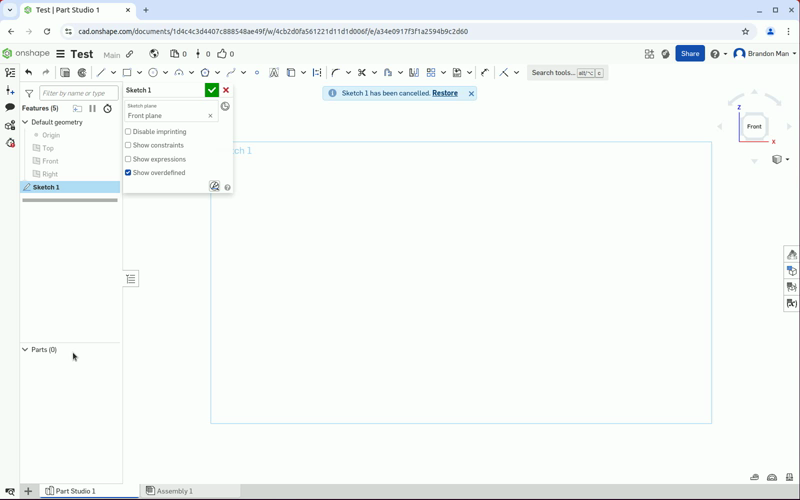
key(l)
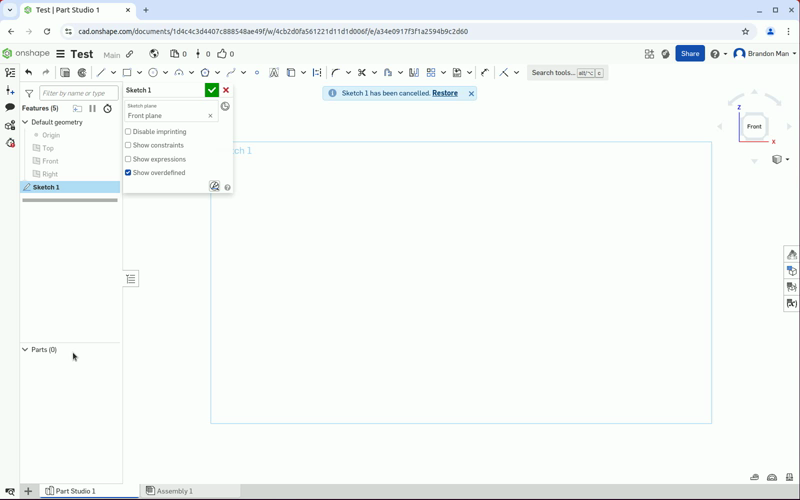
key_down(shift)
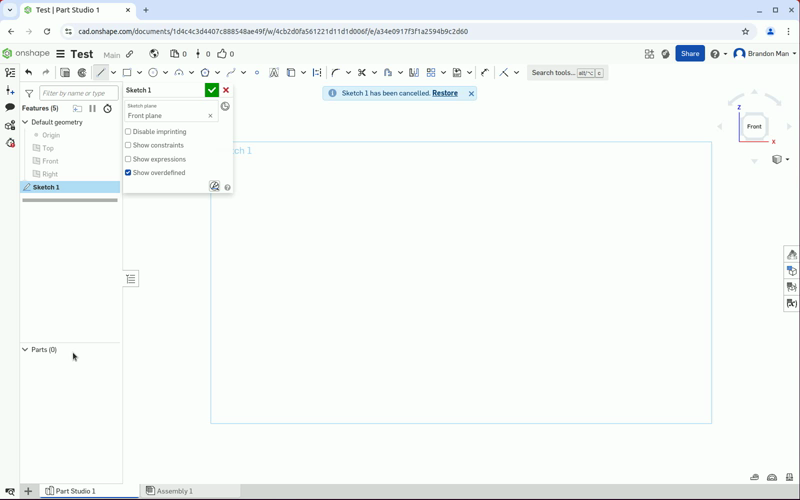
mouse_move(348, 280)
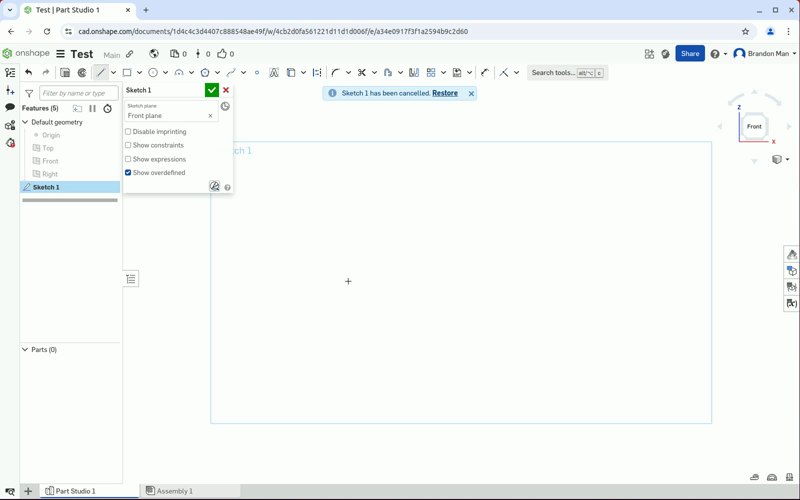
click(348, 280)
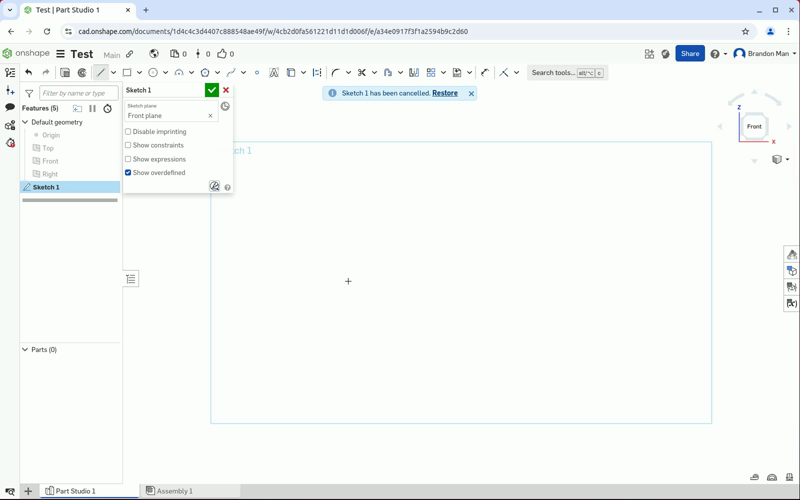
key_up(shift)
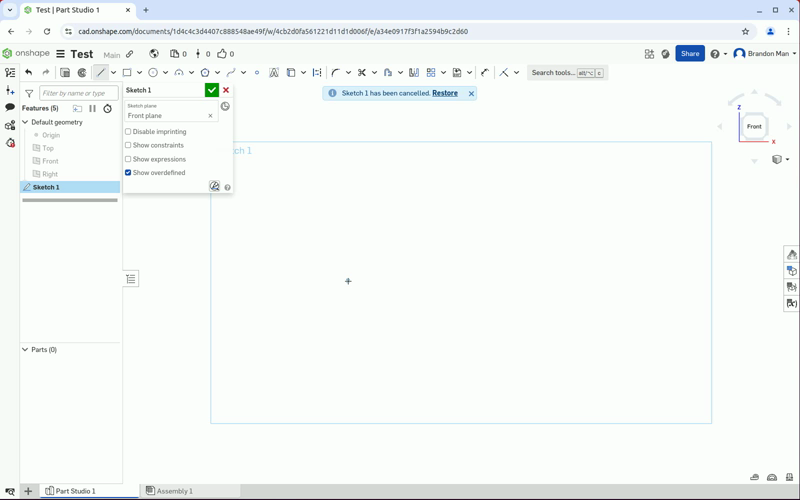
key_down(shift)
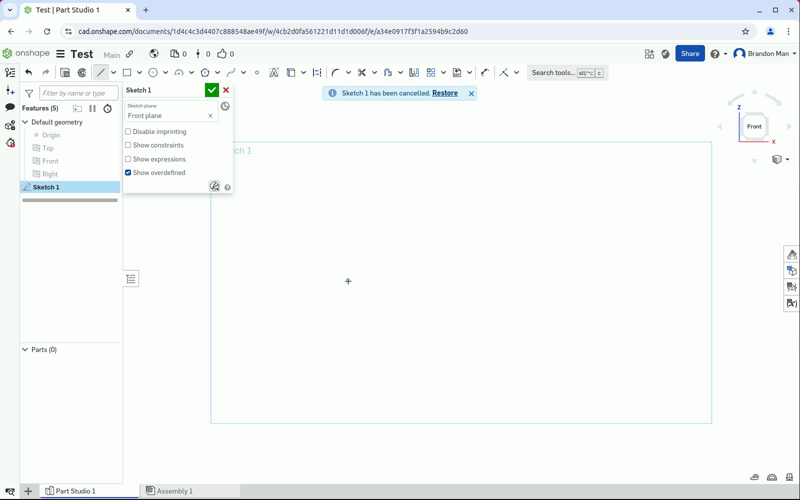
mouse_move(378, 280)
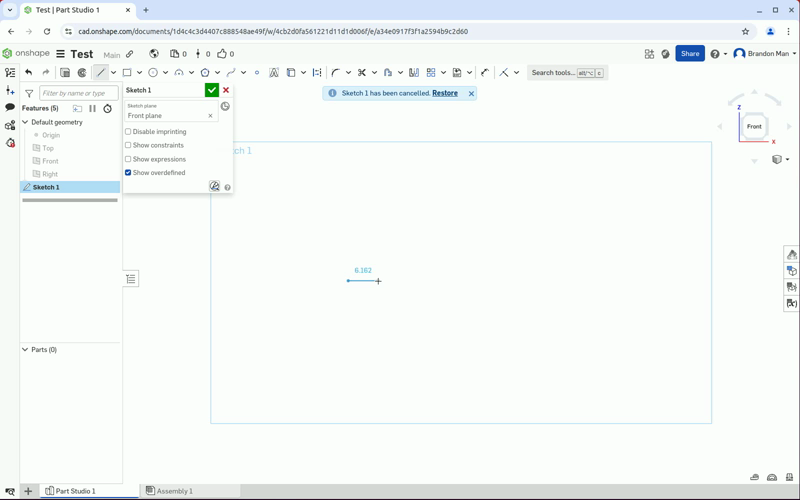
mouse_move(390, 280)
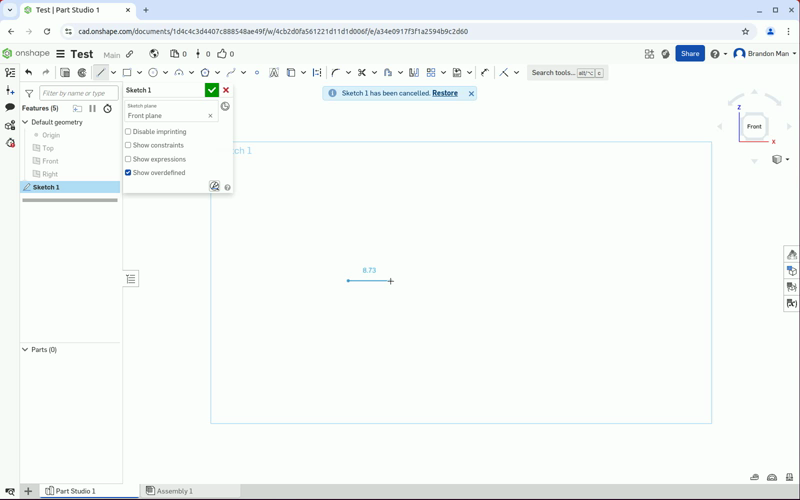
click(390, 280)
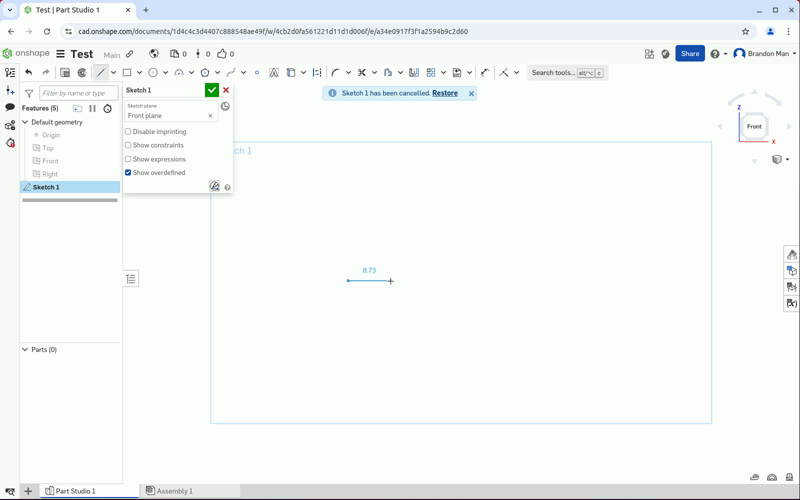
key_up(shift)
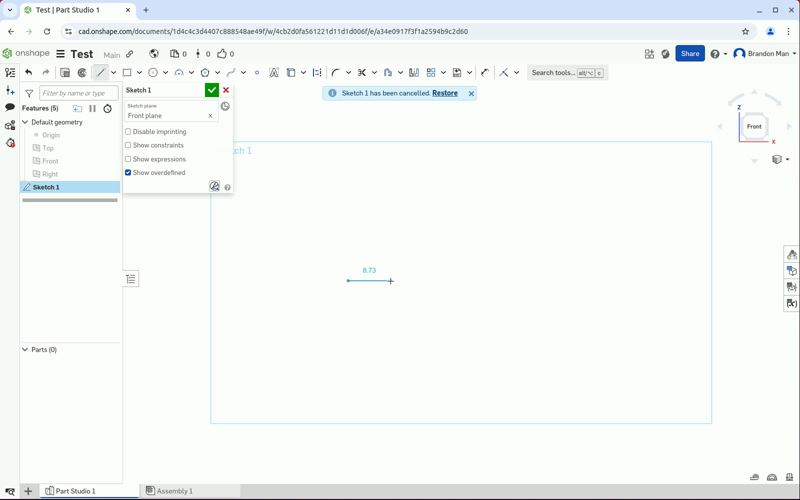
key(esc)
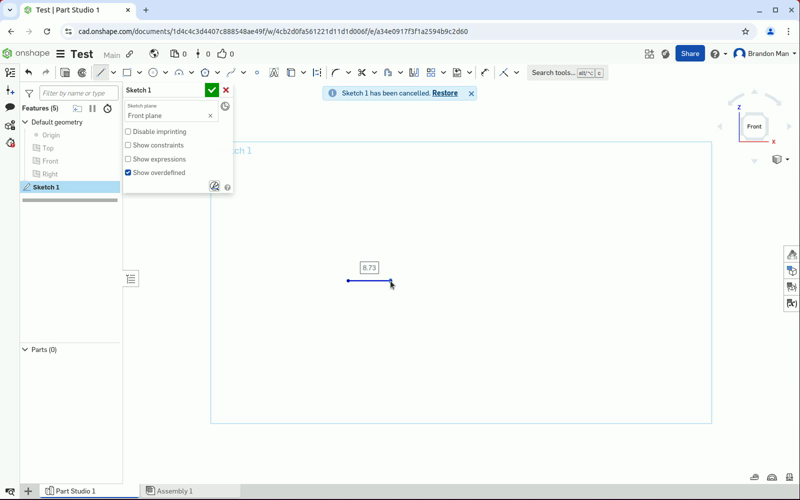
key(a)
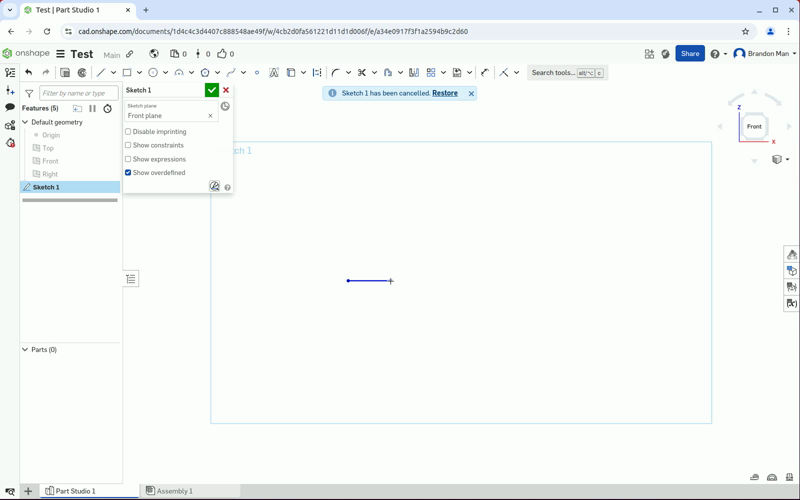
mouse_move(390, 280)
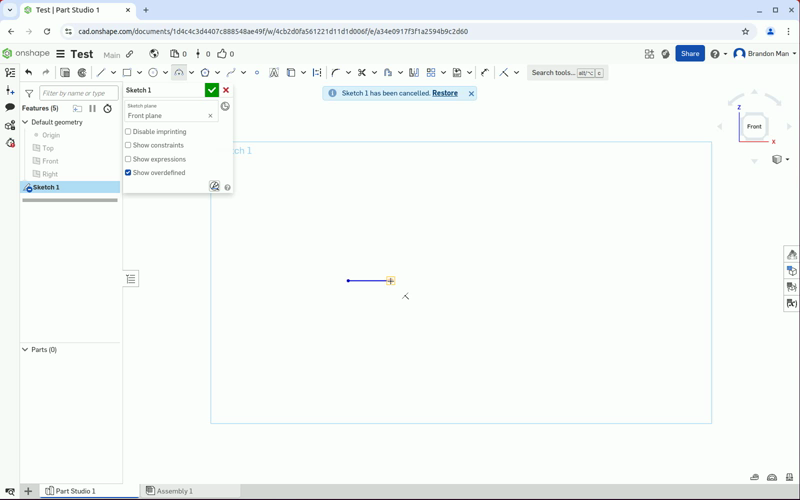
click(390, 280)
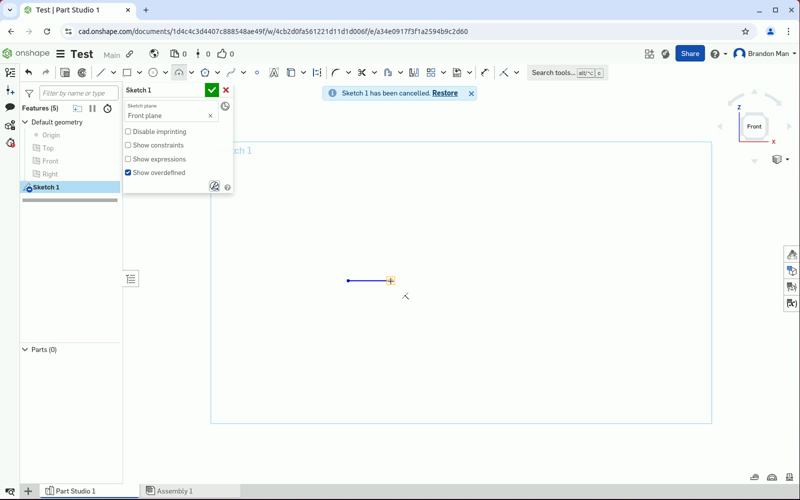
key_down(shift)
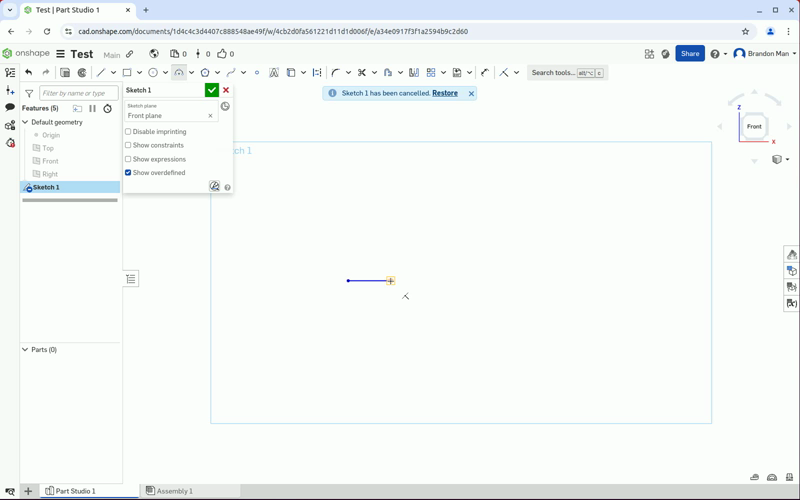
mouse_move(404, 240)
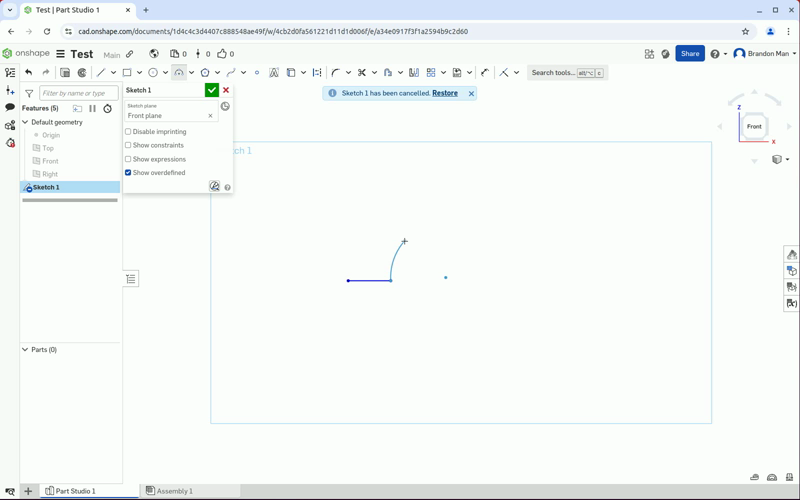
click(404, 240)
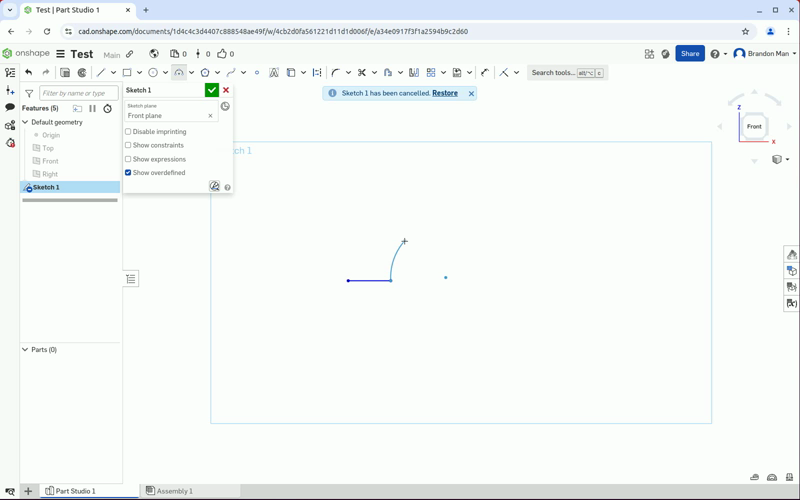
mouse_move(394, 259)
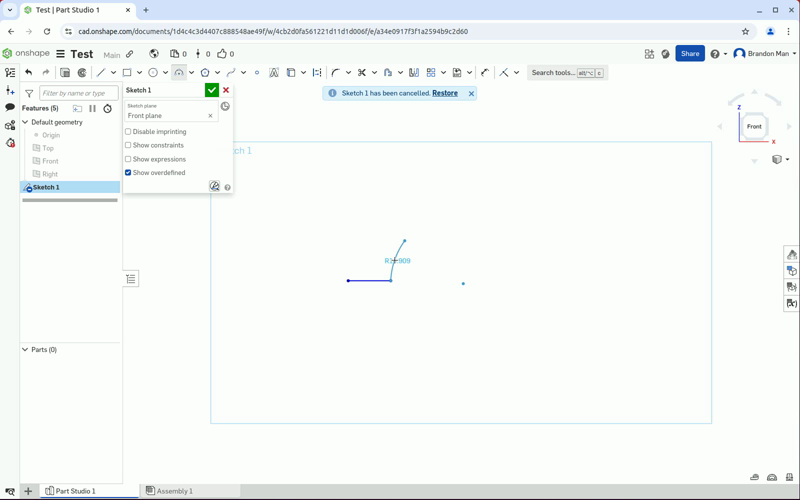
click(394, 259)
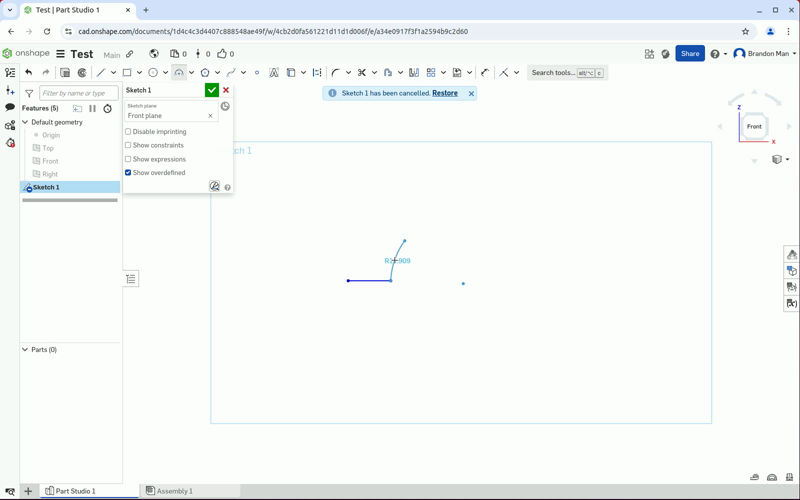
key_up(shift)
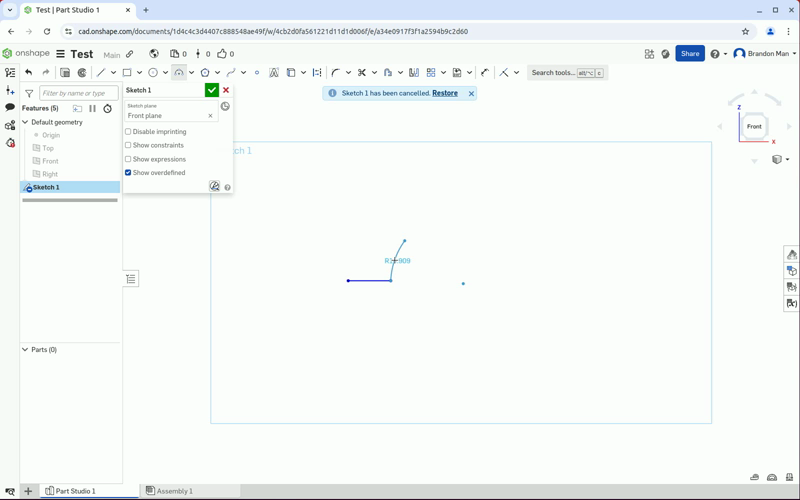
key(esc)
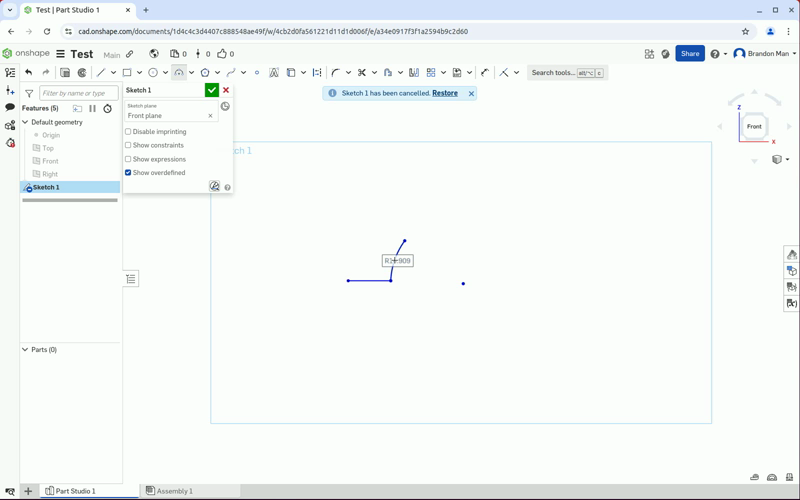
key(l)
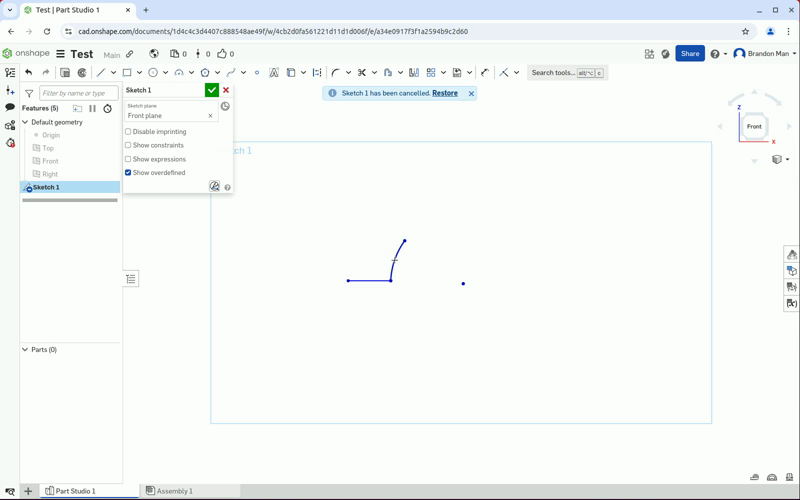
mouse_move(404, 240)
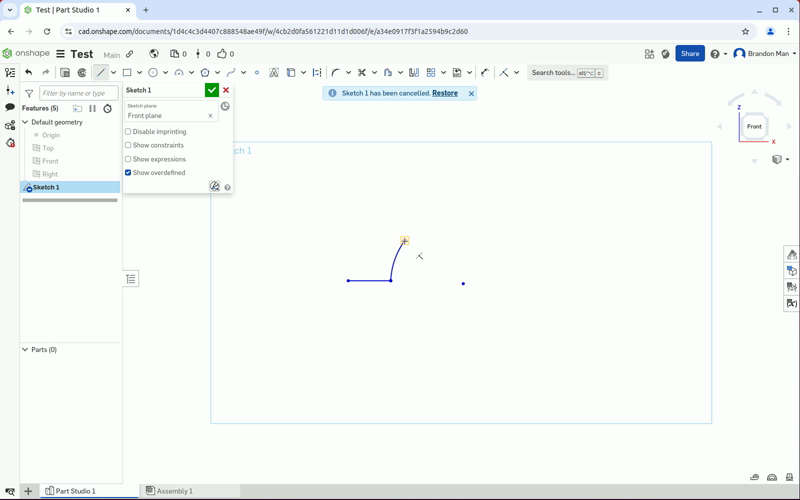
click(404, 240)
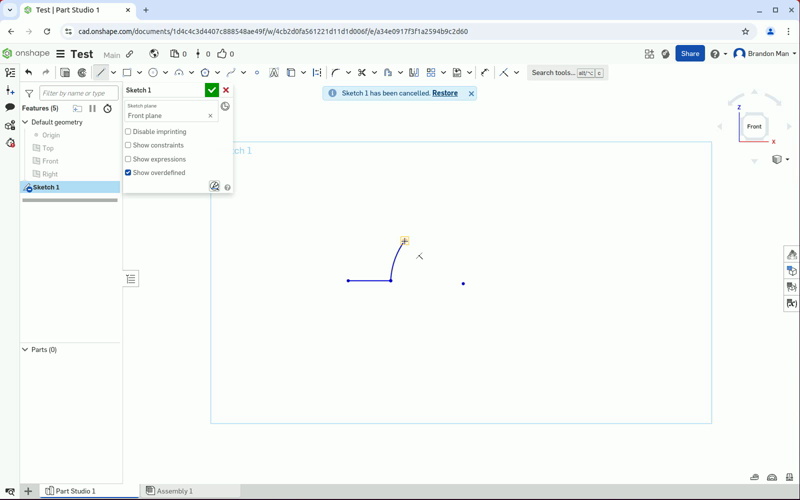
key_down(shift)
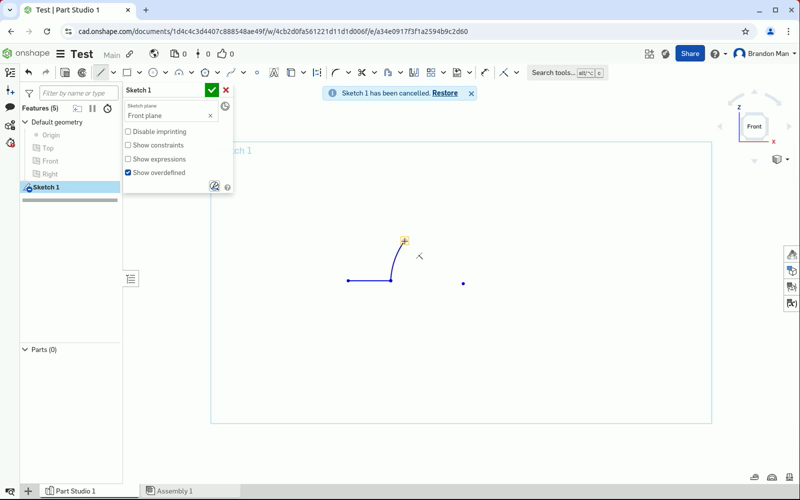
mouse_move(434, 240)
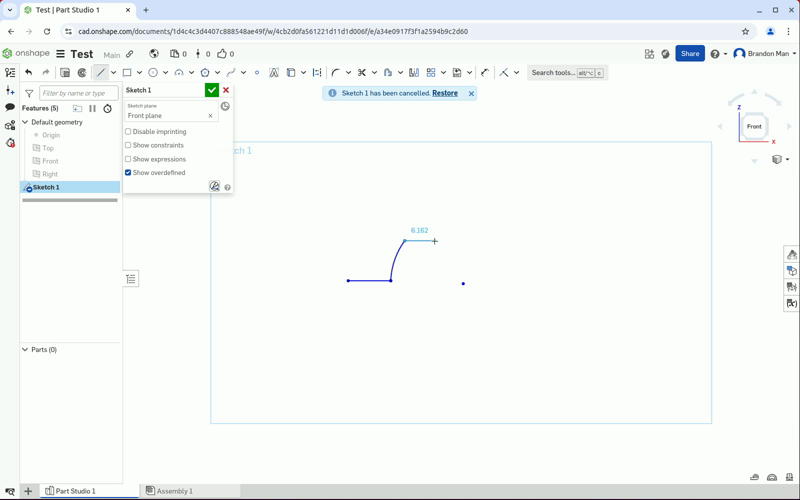
mouse_move(348, 240)
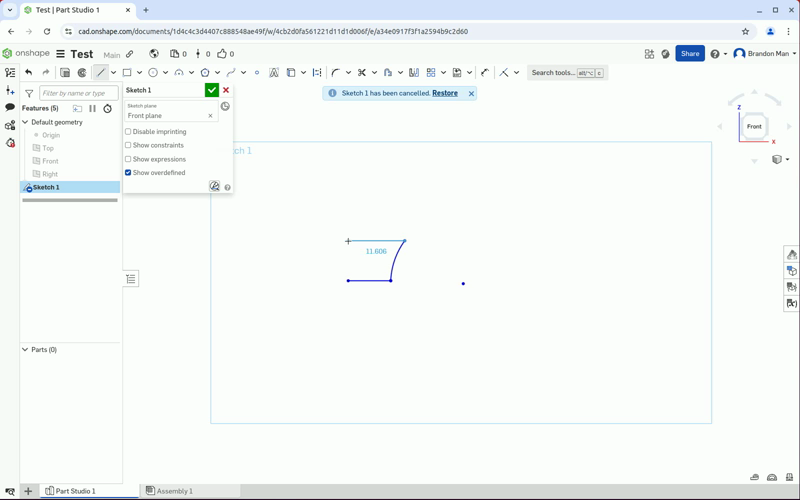
click(348, 240)
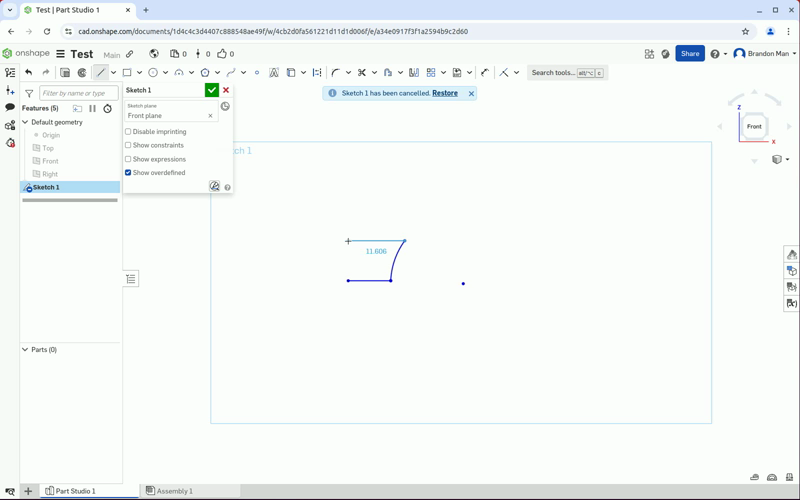
key_up(shift)
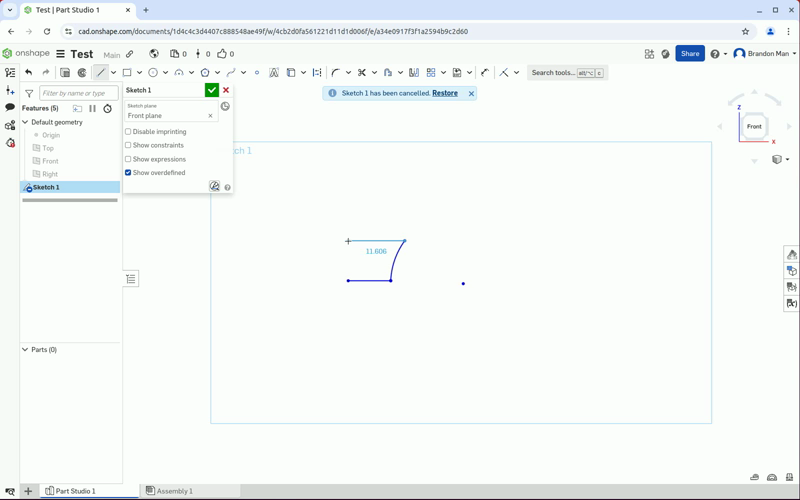
mouse_move(378, 240)
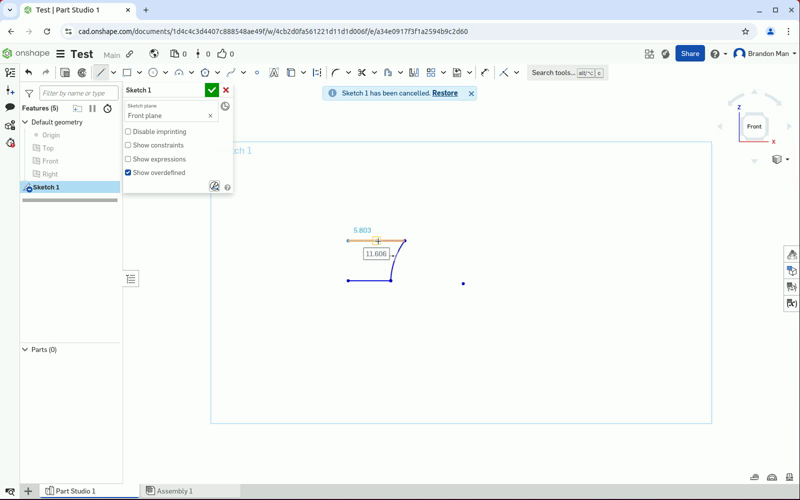
key_down(shift)
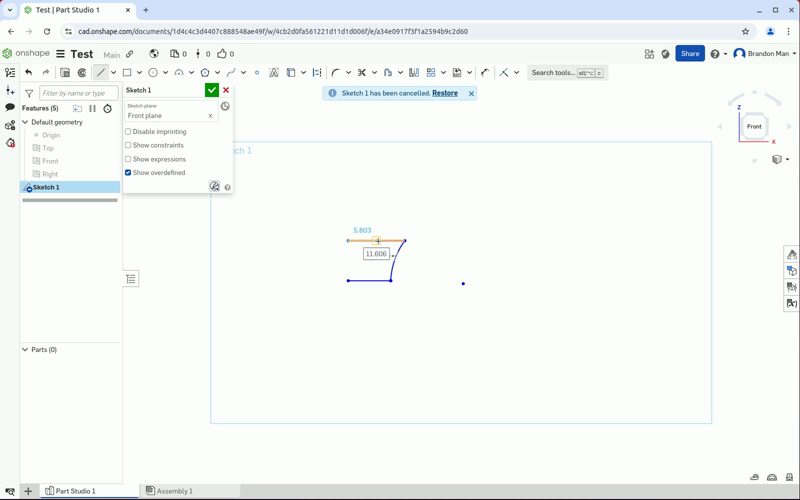
mouse_move(348, 280)
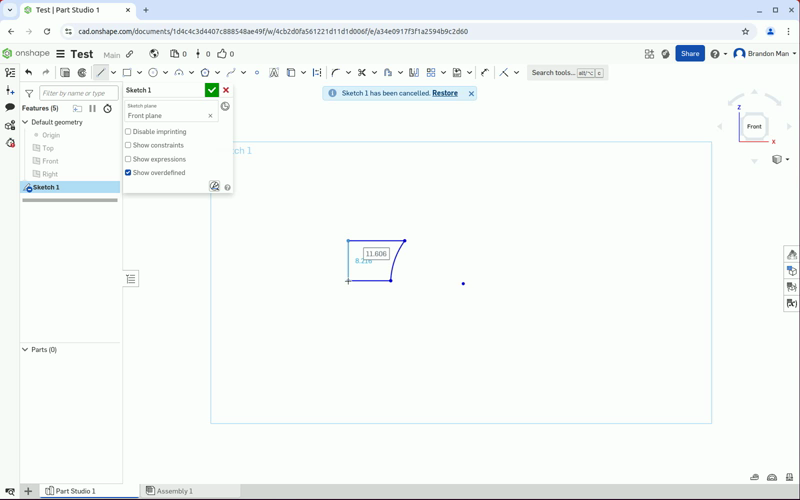
key_up(shift)
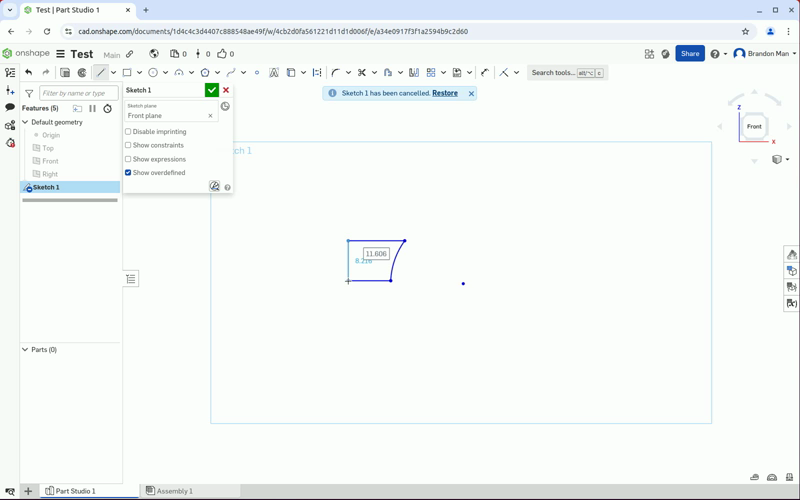
click(348, 280)
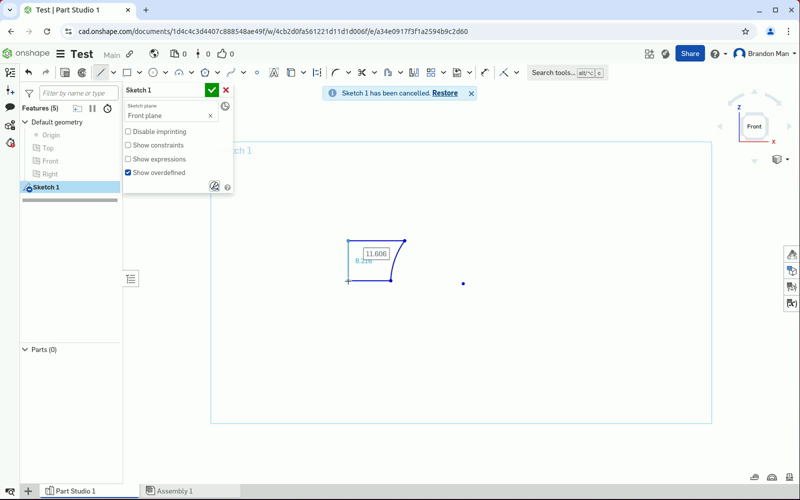
key(esc)
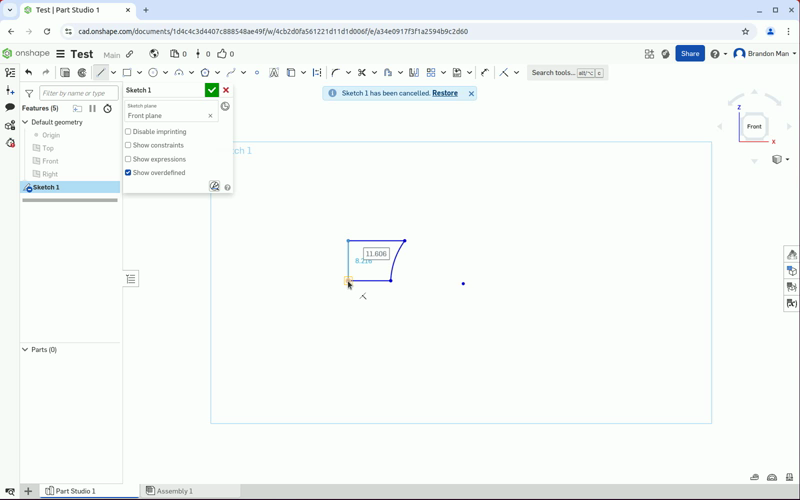
mouse_move(389, 264)
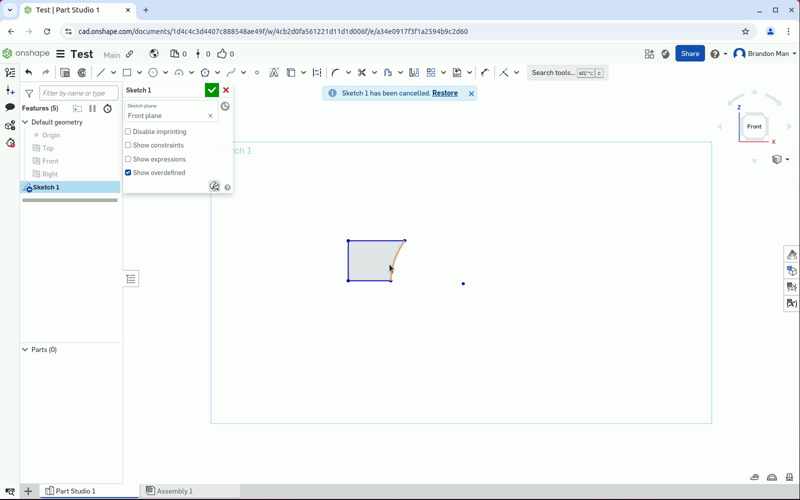
click(389, 264)
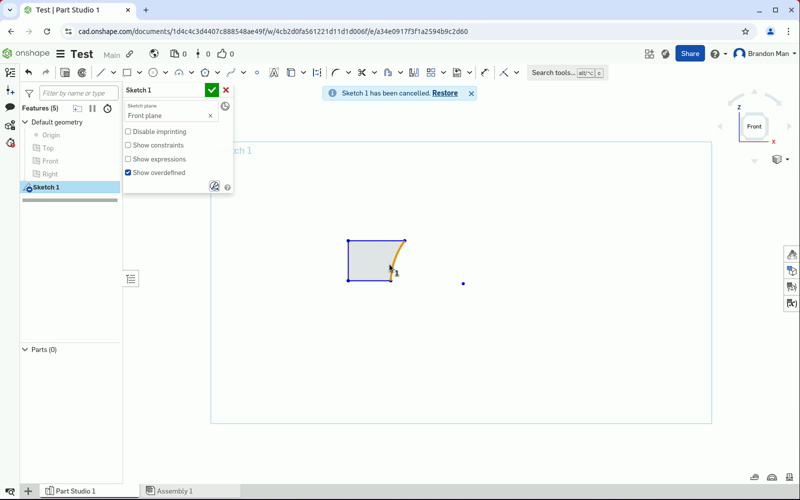
mouse_move(73, 352)
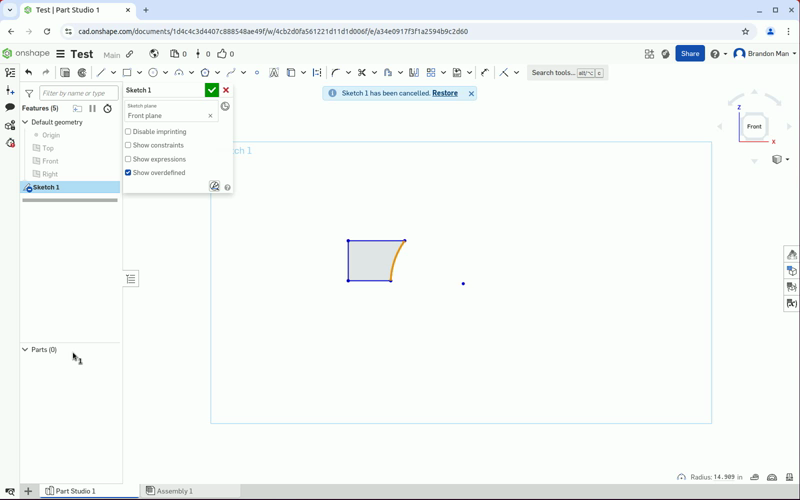
key(shift+y)
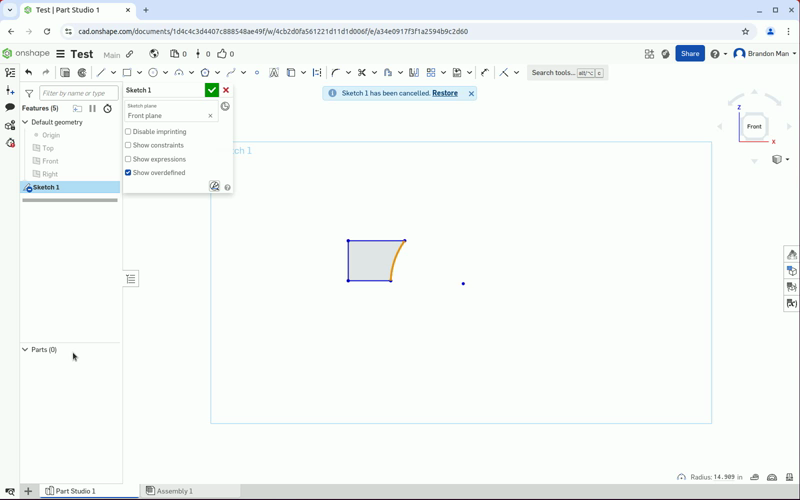
key(shift+e)
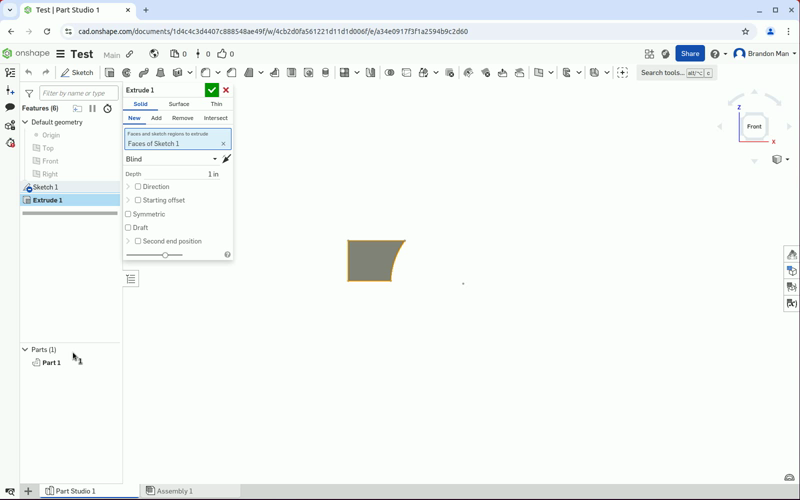
mouse_move(143, 106)
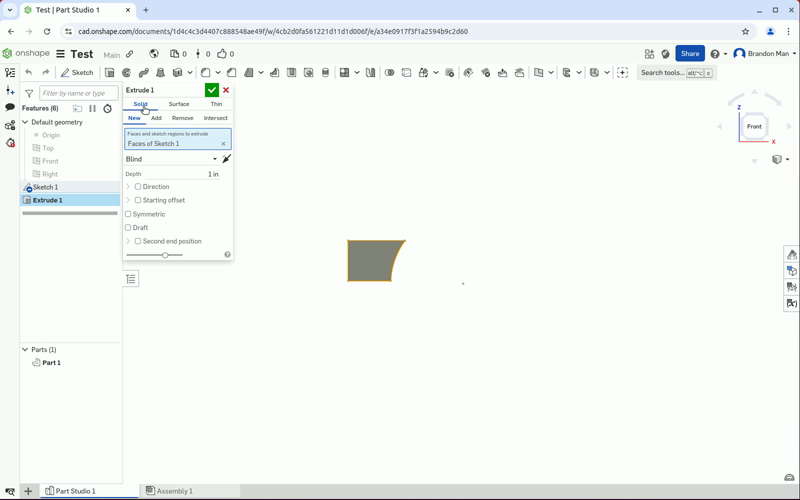
click(143, 106)
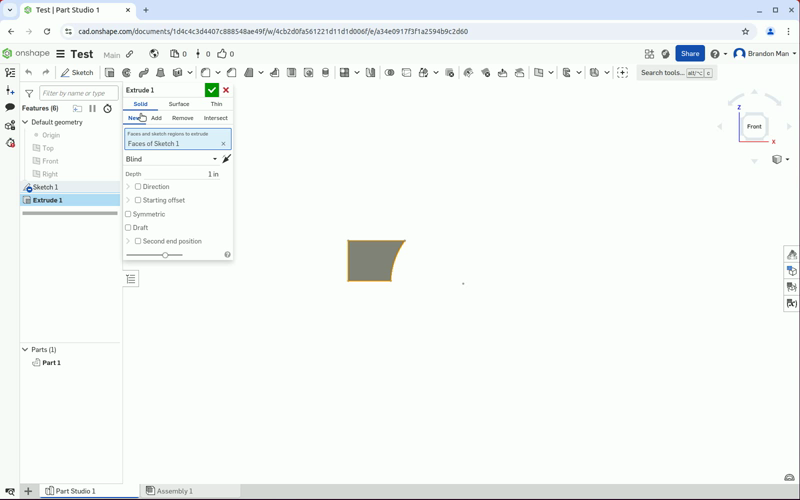
mouse_move(137, 120)
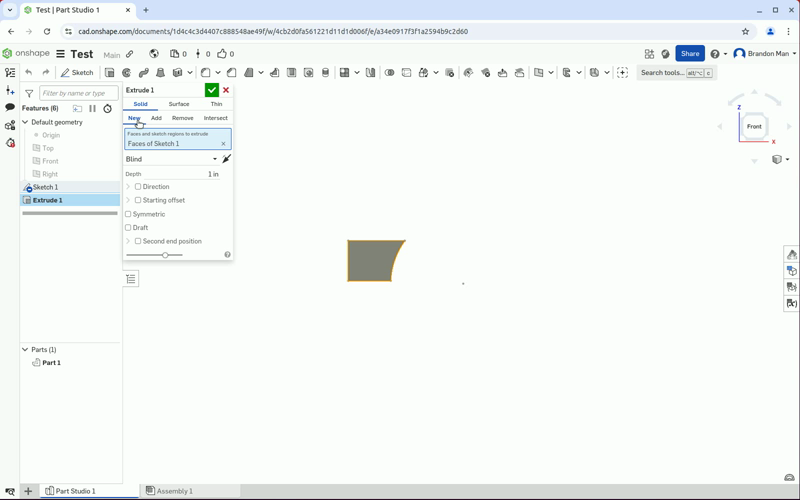
click(137, 120)
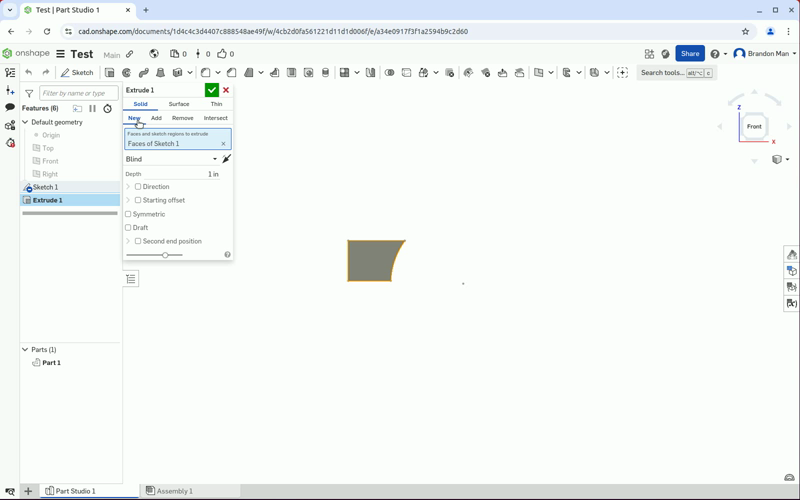
key(tab, 4)
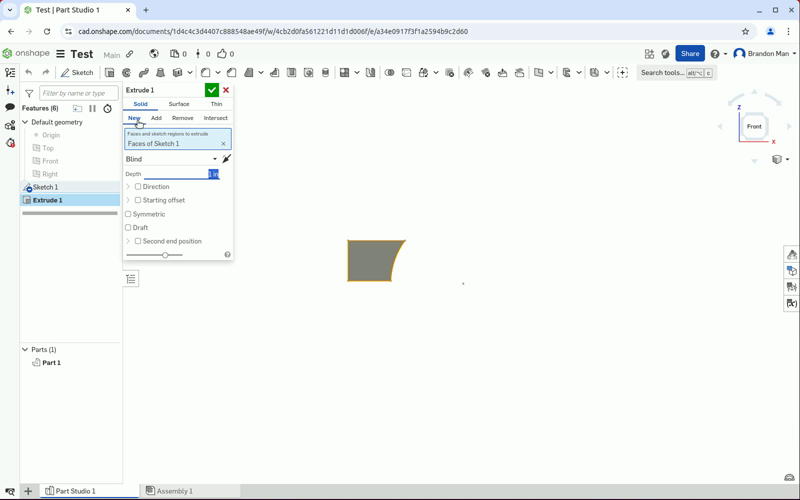
text(17.331)
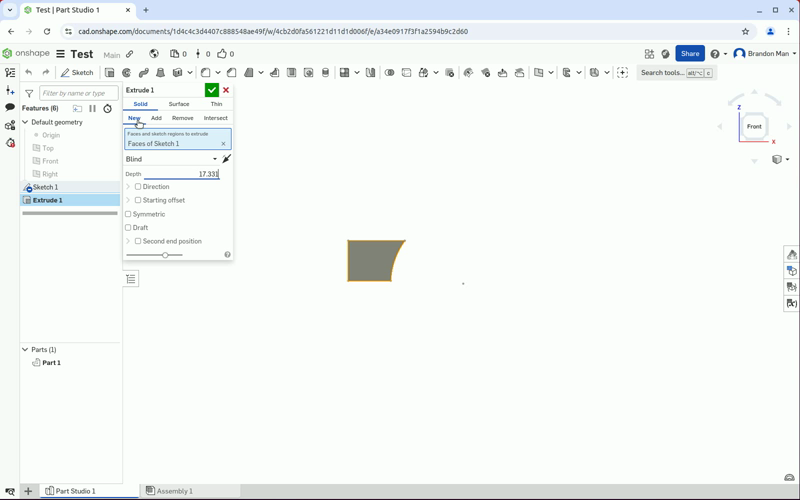
key(enter)
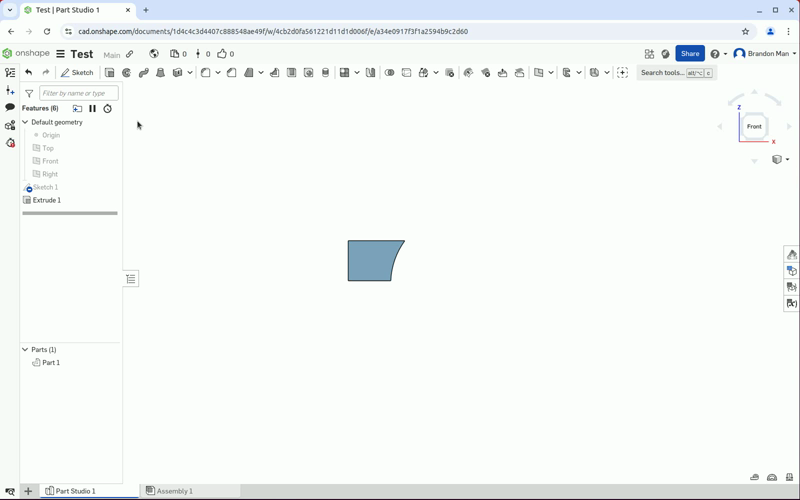
key(shift+h)
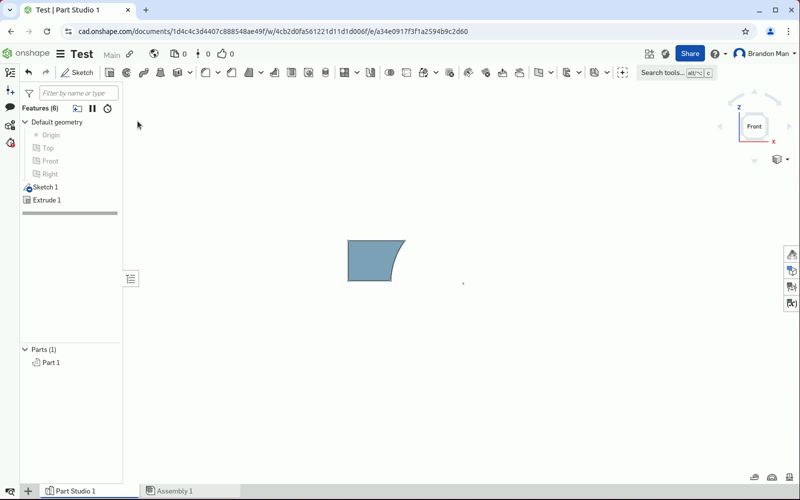
key(shift+h)
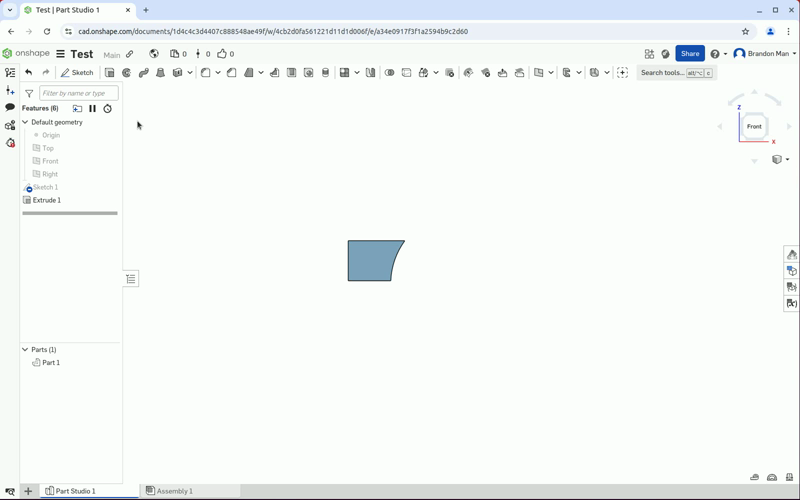
mouse_move(73, 189)
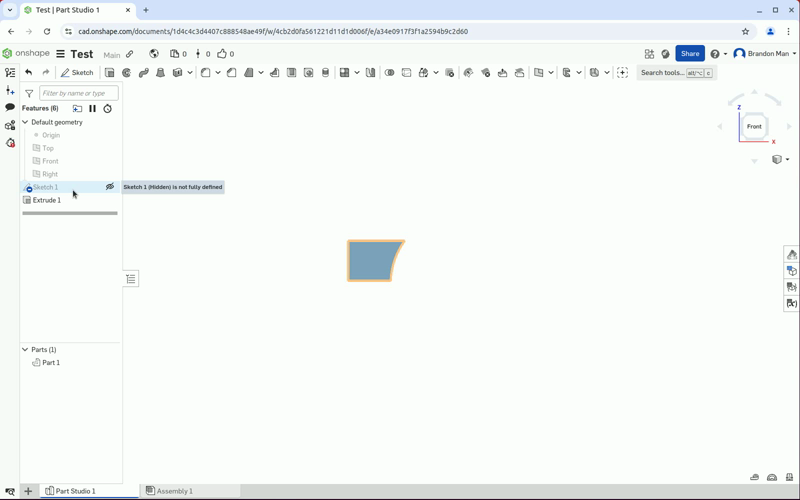
click(73, 189)
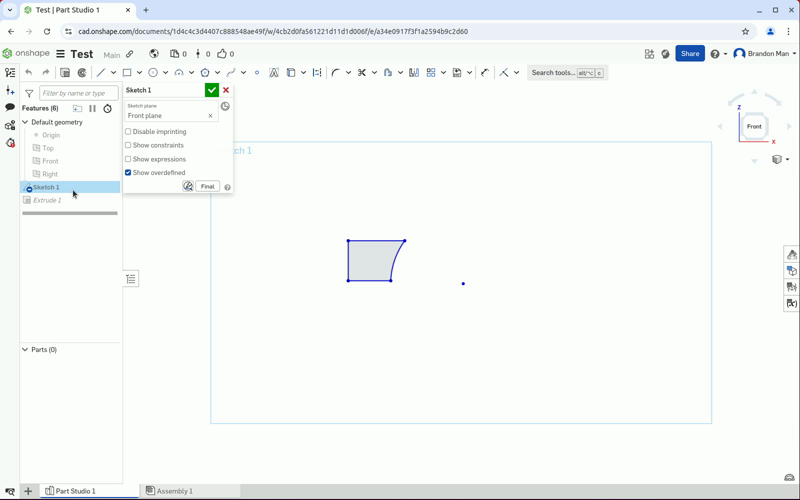
mouse_move(229, 92)
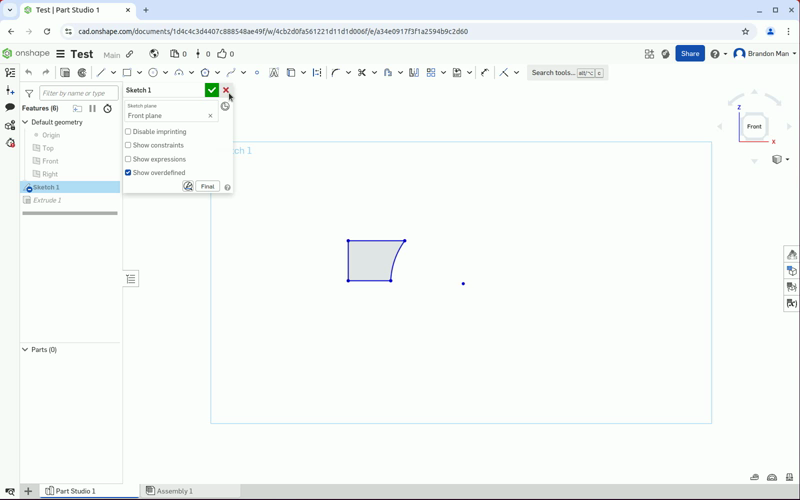
click(229, 92)
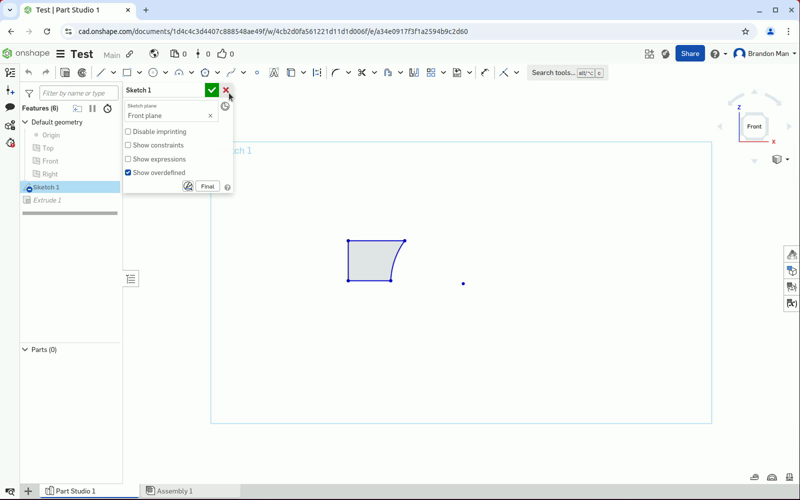
key(shift+s)
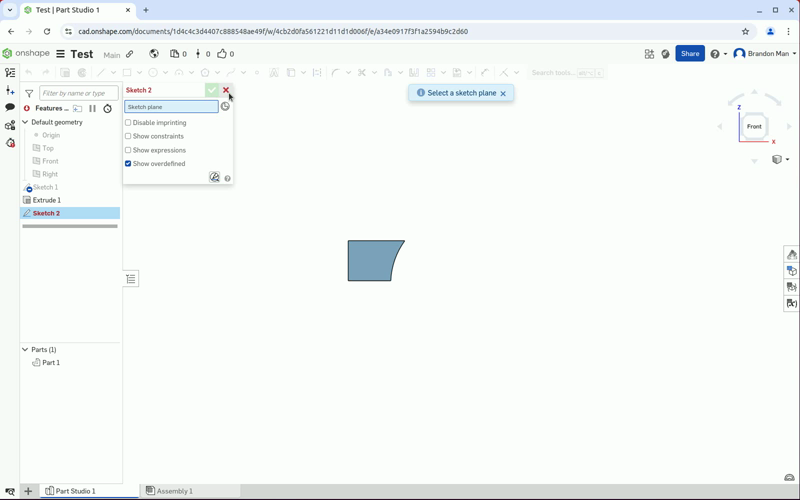
mouse_move(73, 163)
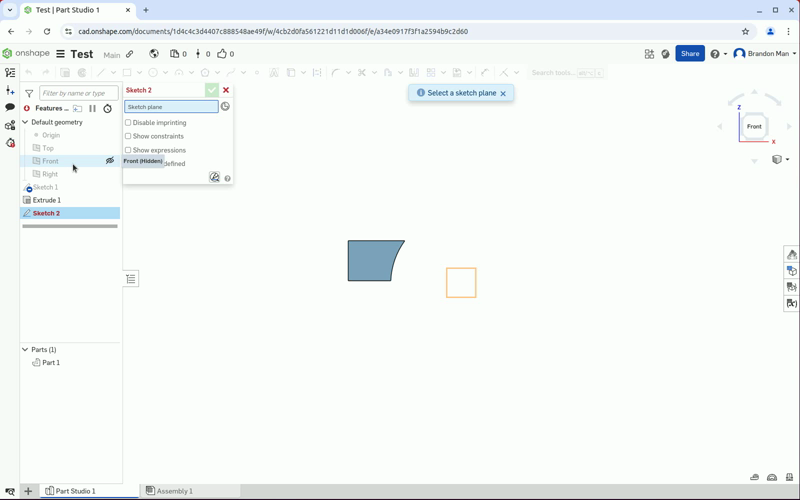
click(73, 163)
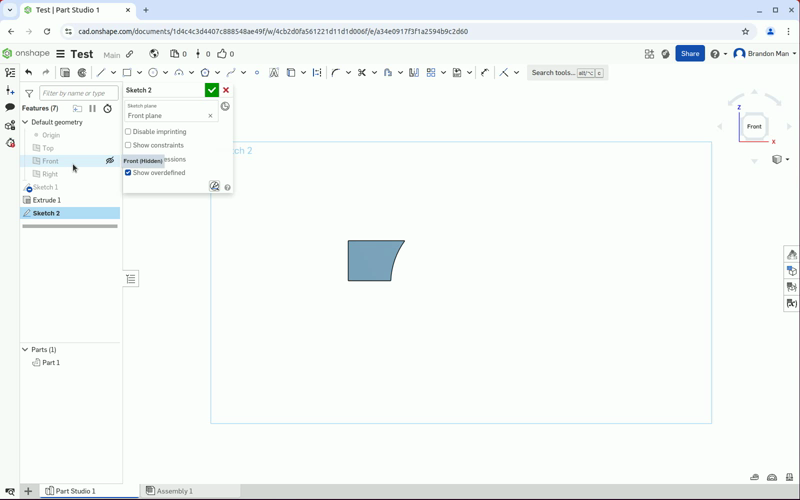
mouse_move(73, 352)
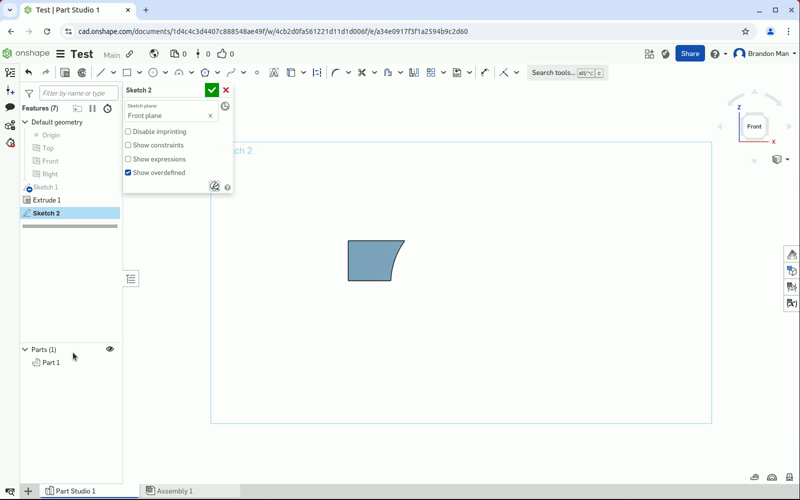
key(y)
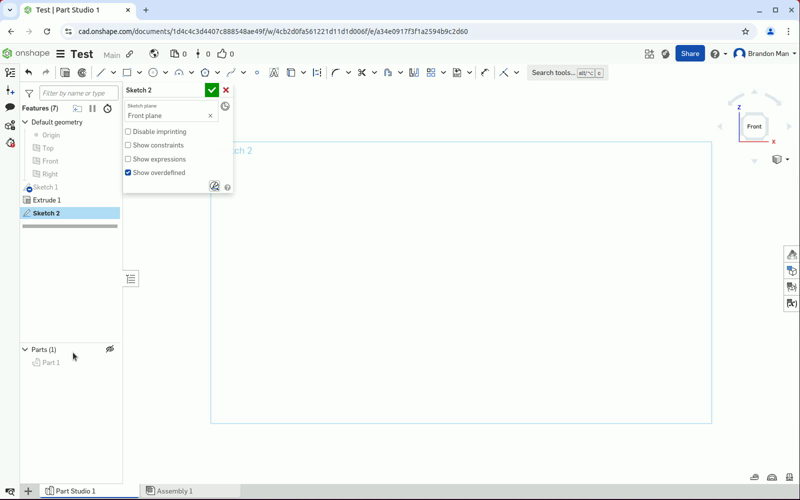
key(l)
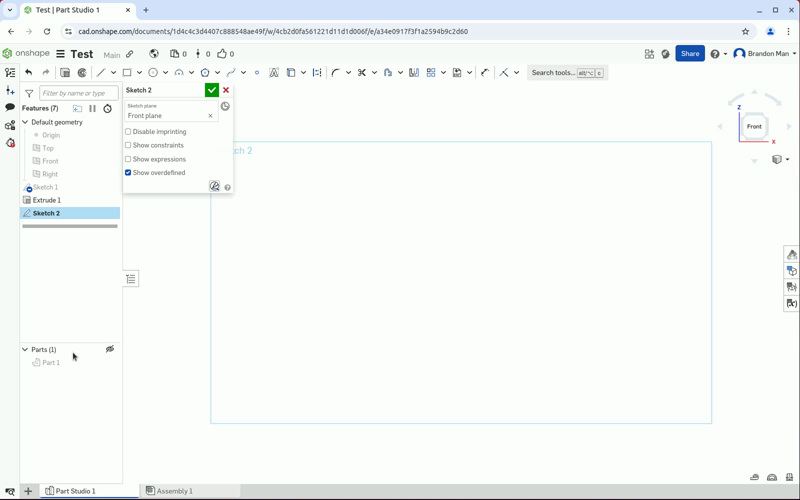
key_down(shift)
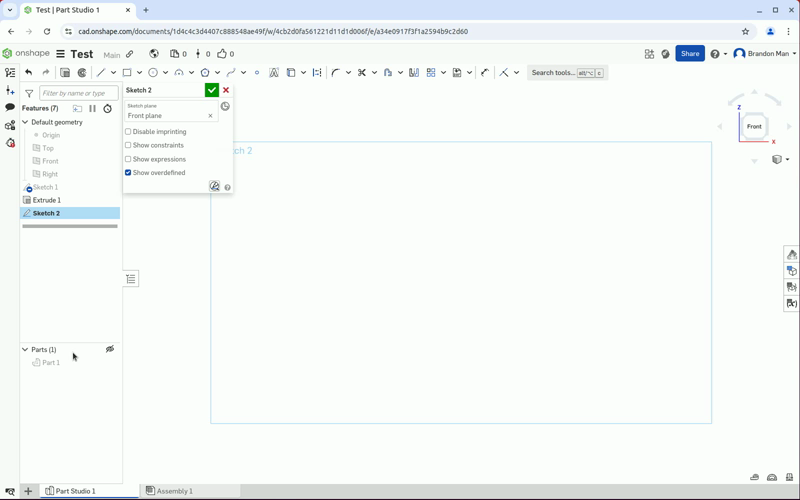
mouse_move(390, 285)
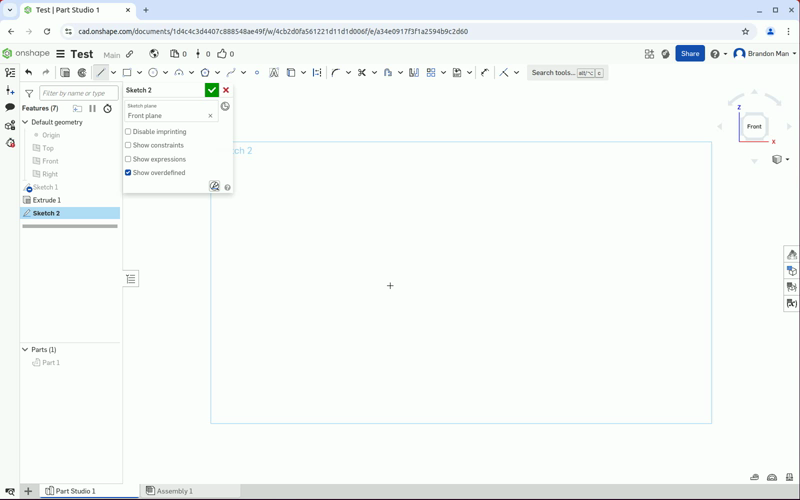
click(390, 285)
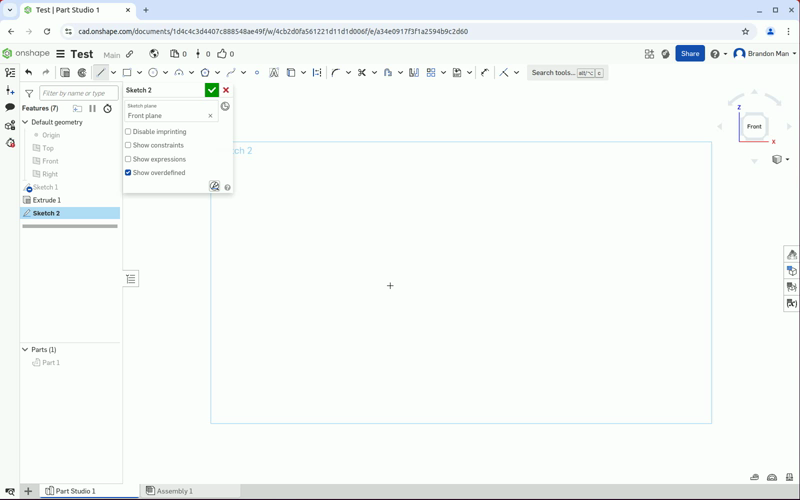
key_up(shift)
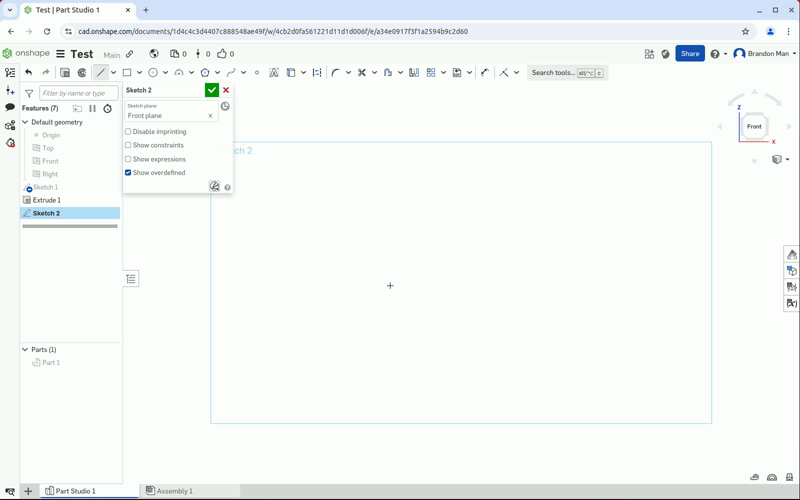
key_down(shift)
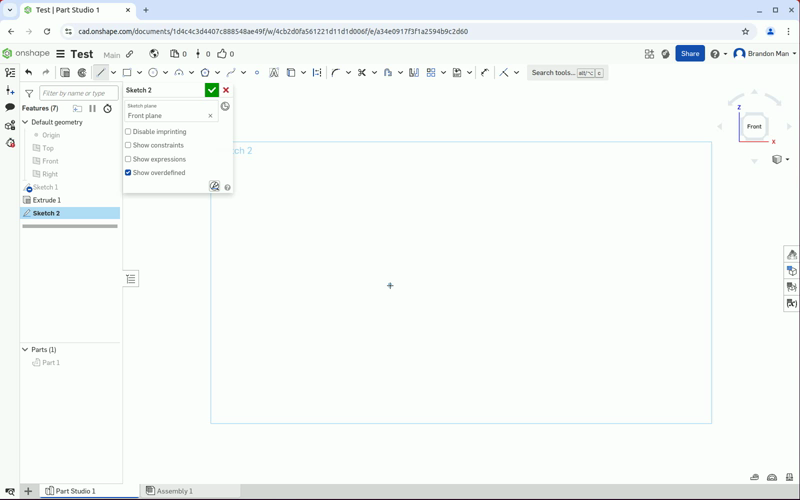
mouse_move(420, 285)
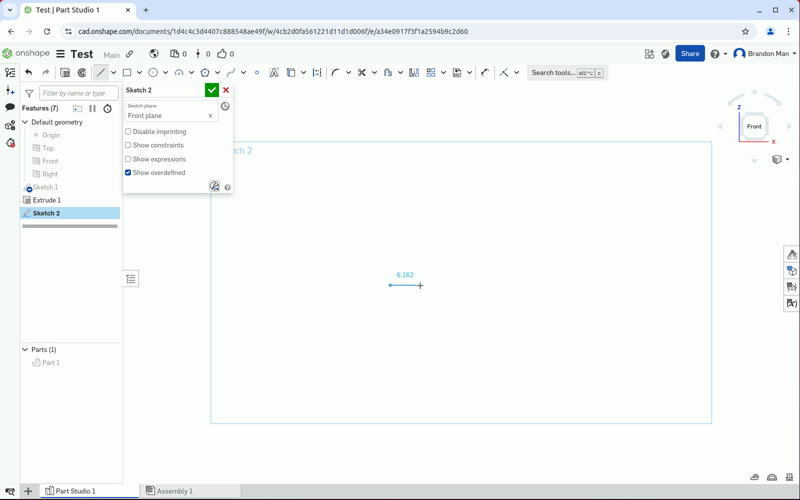
mouse_move(418, 285)
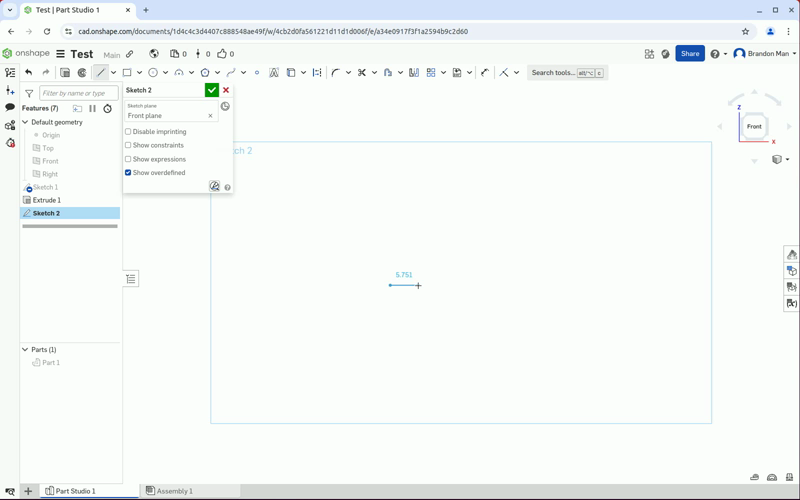
click(418, 285)
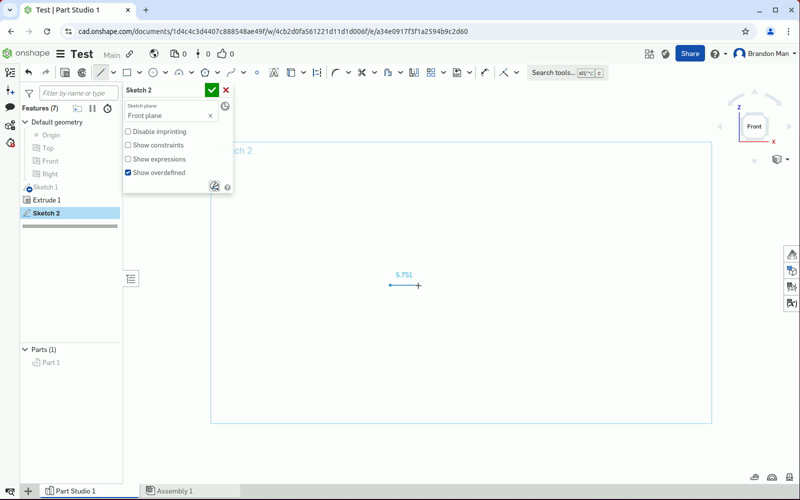
key_up(shift)
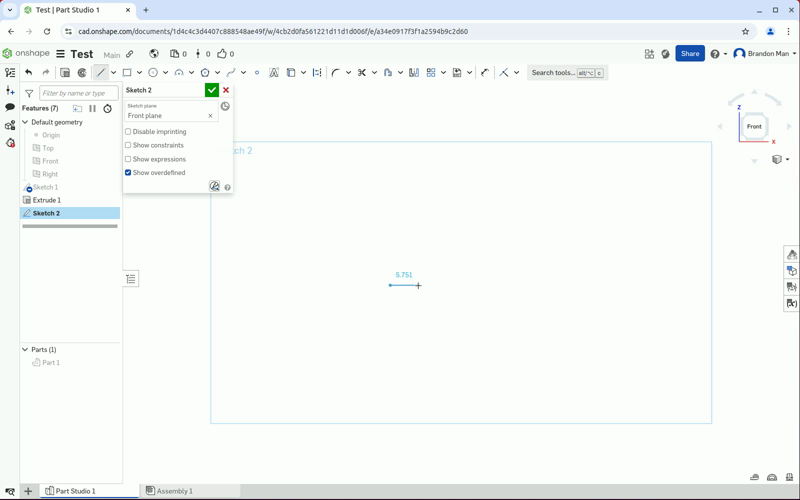
key(esc)
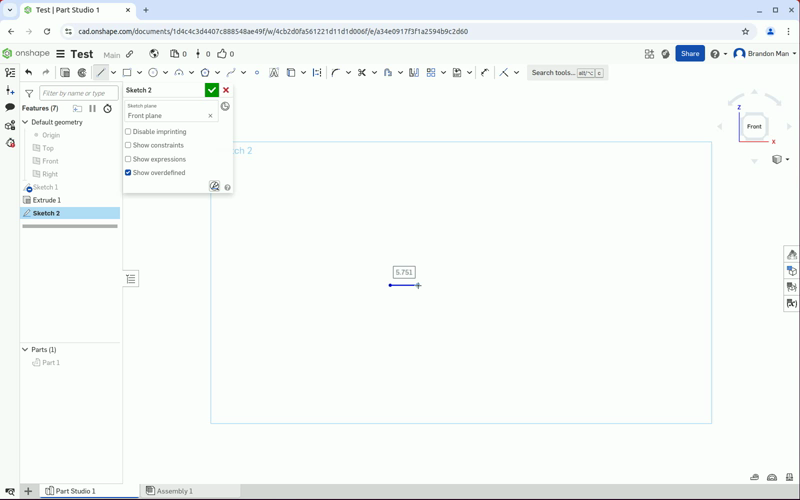
key(a)
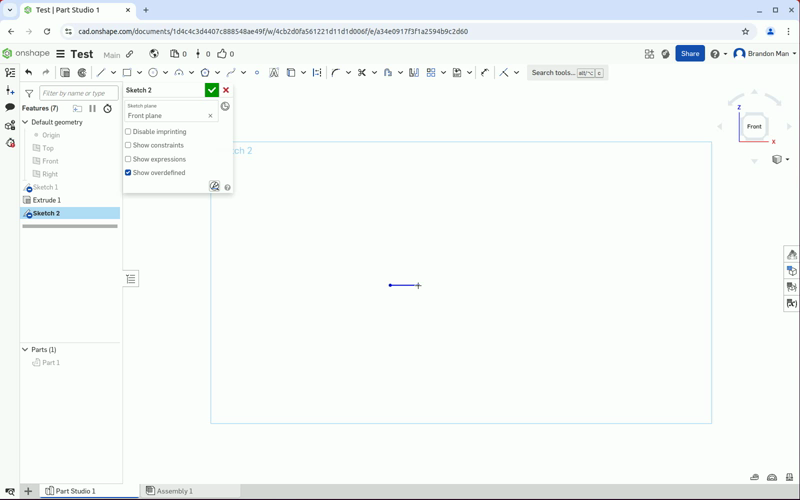
mouse_move(418, 285)
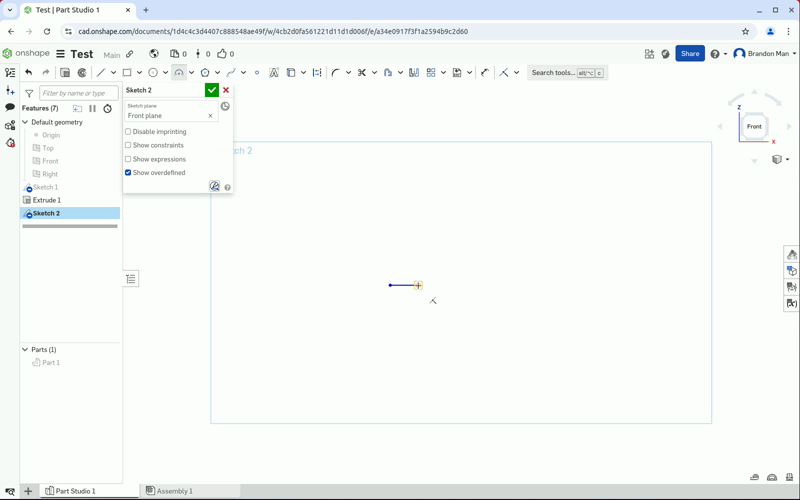
click(418, 285)
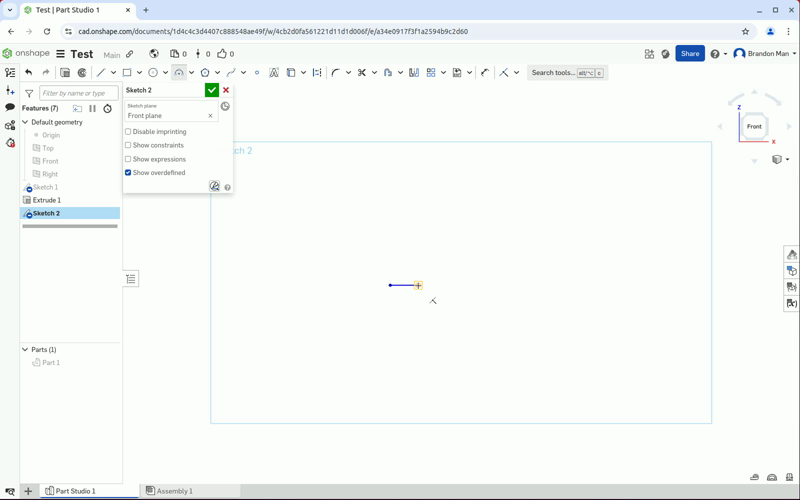
key_down(shift)
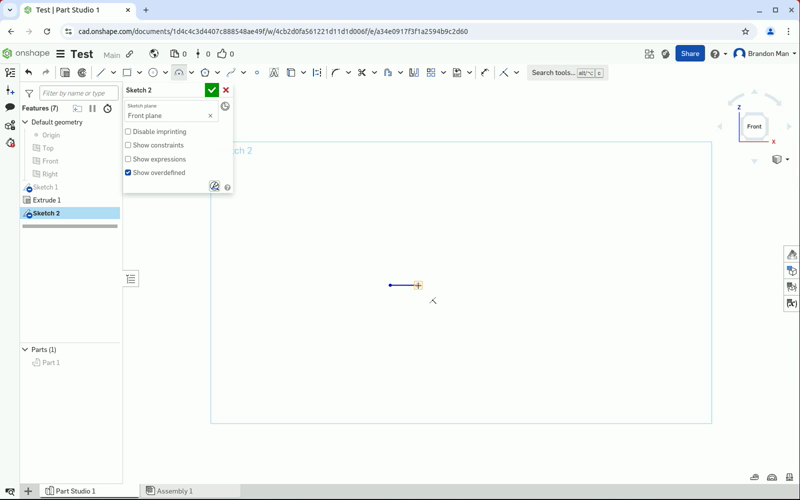
mouse_move(418, 279)
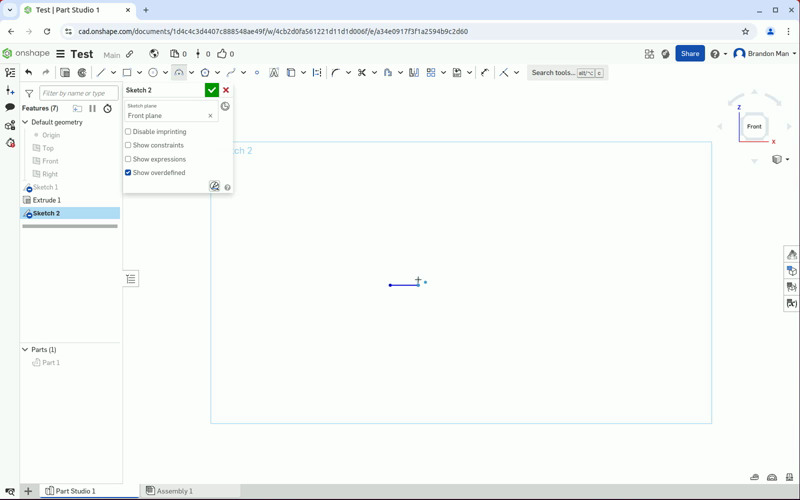
scroll(6)
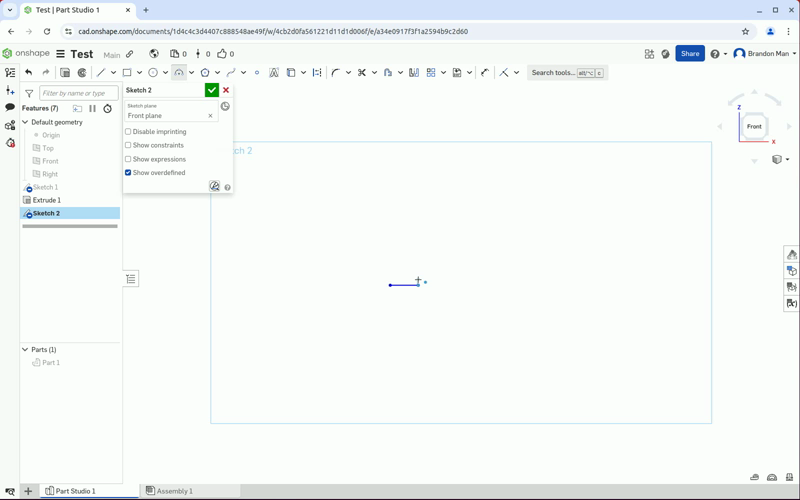
scroll(6)
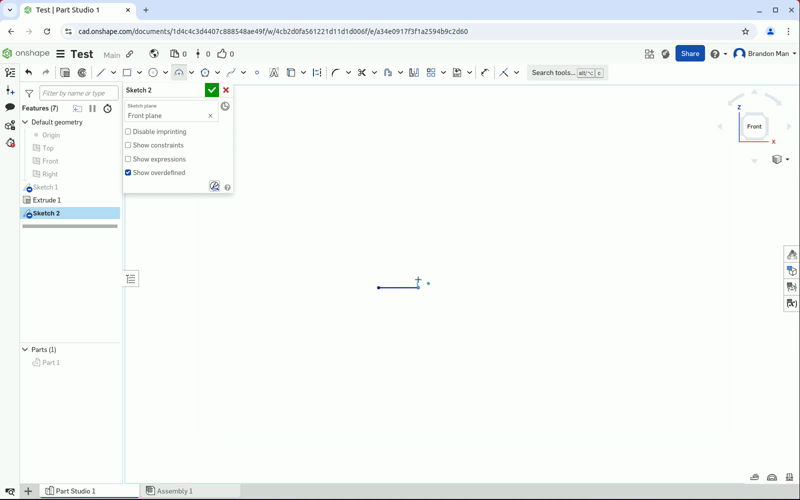
scroll(6)
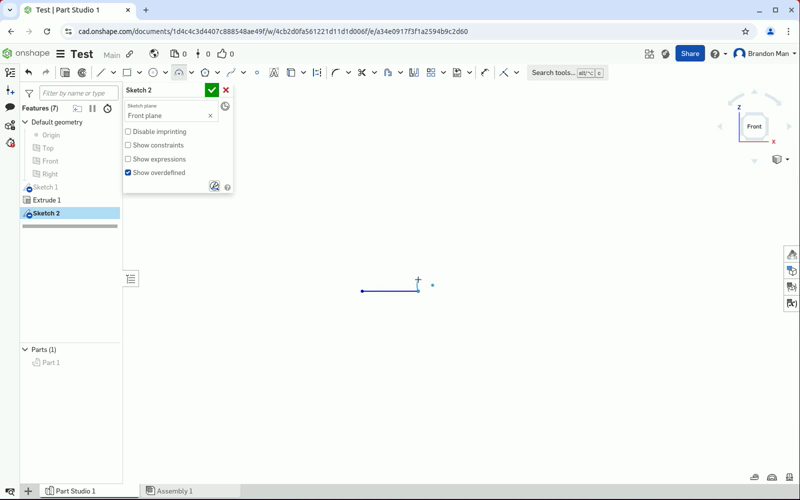
scroll(6)
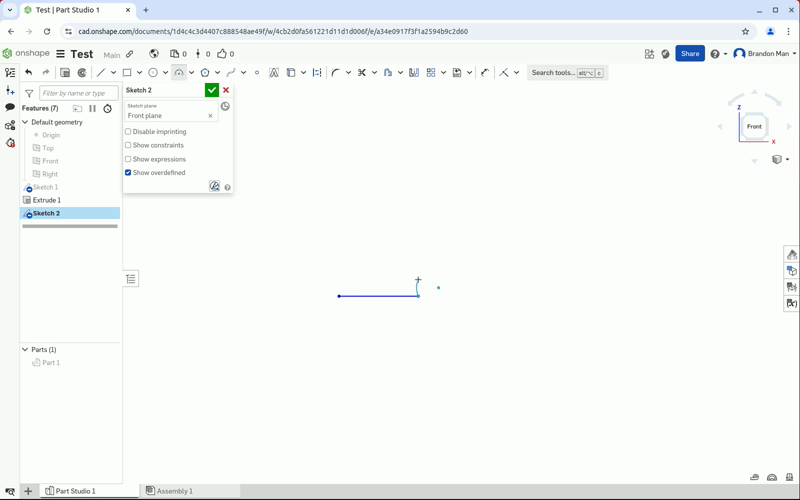
scroll(6)
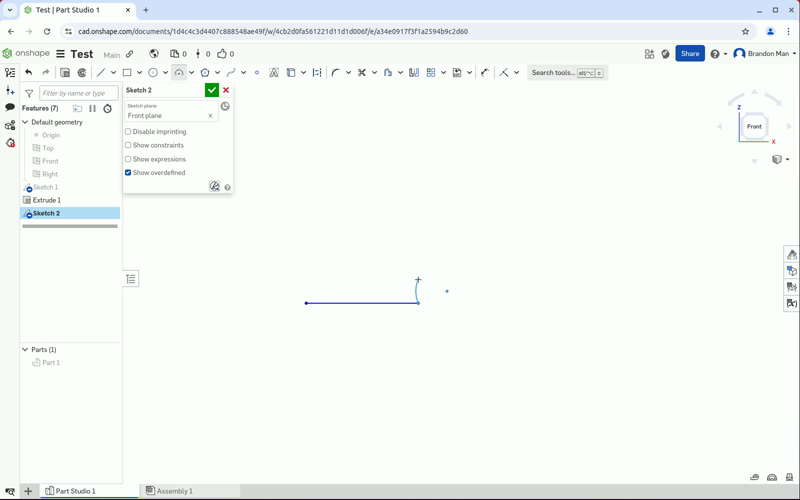
scroll(6)
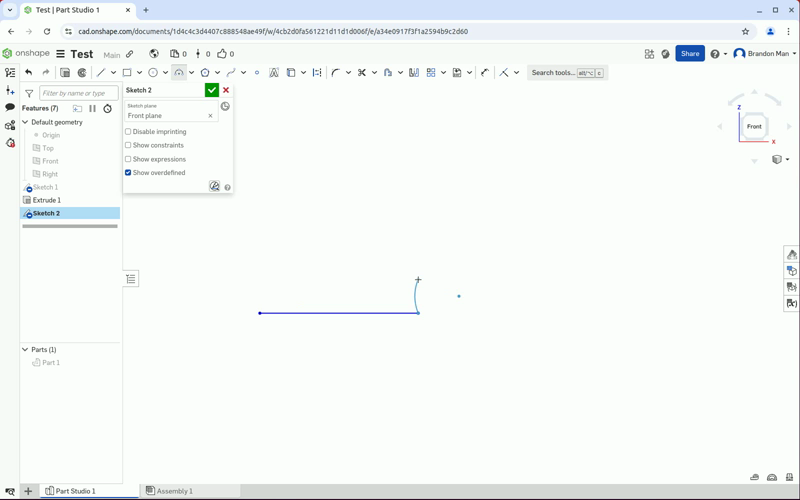
scroll(6)
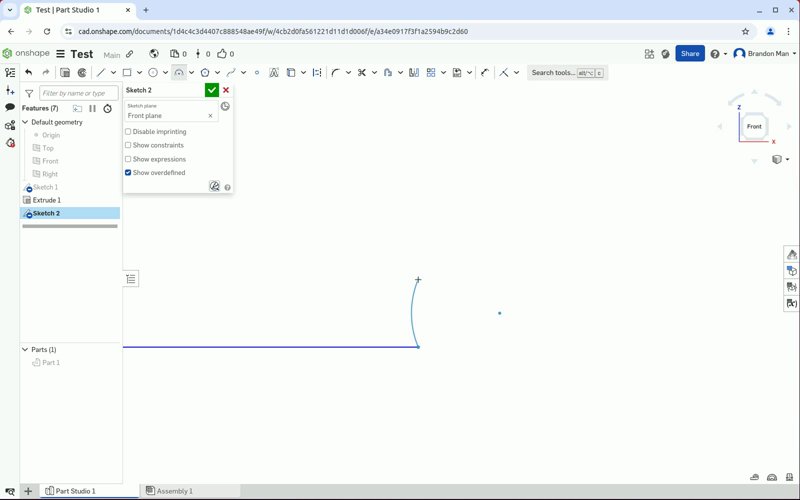
click(418, 279)
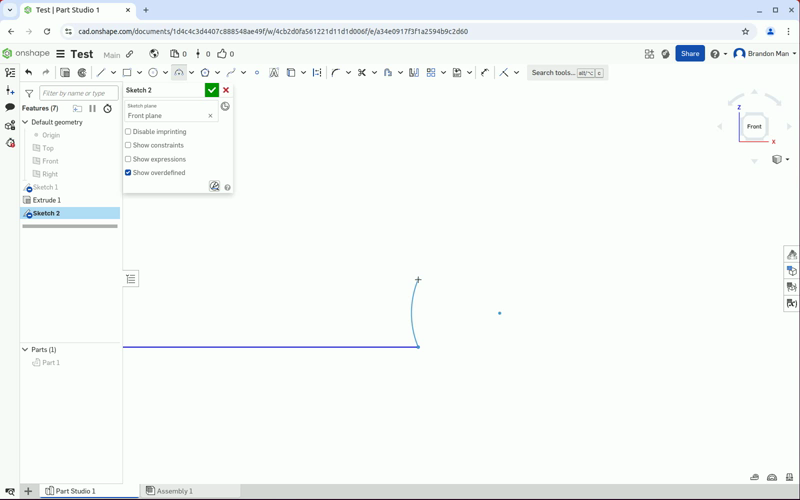
scroll(-6)
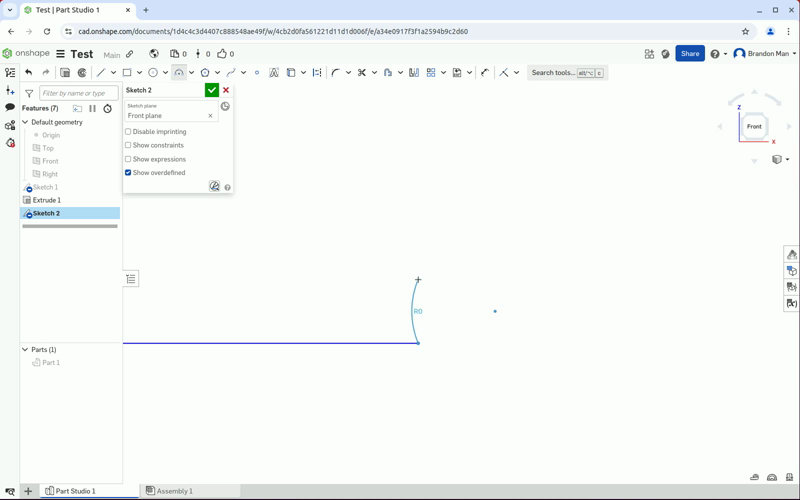
scroll(-6)
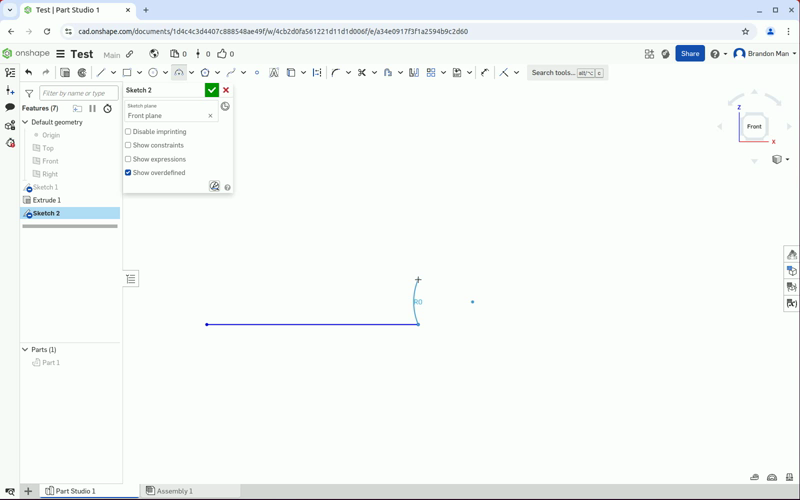
scroll(-6)
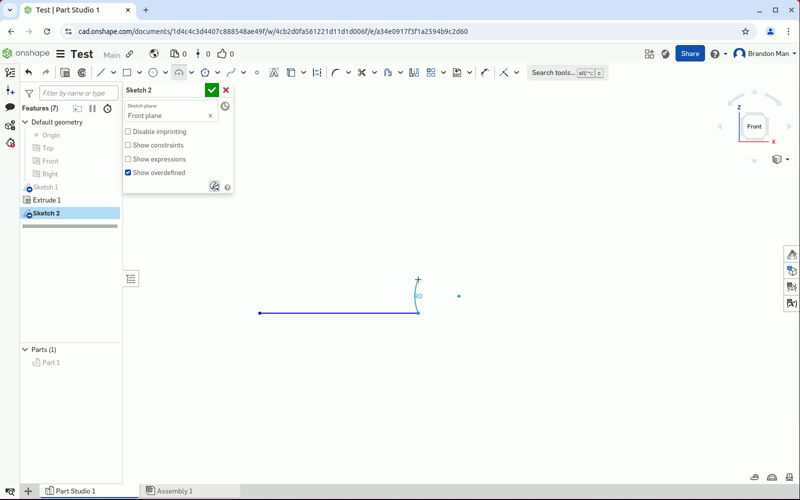
scroll(-6)
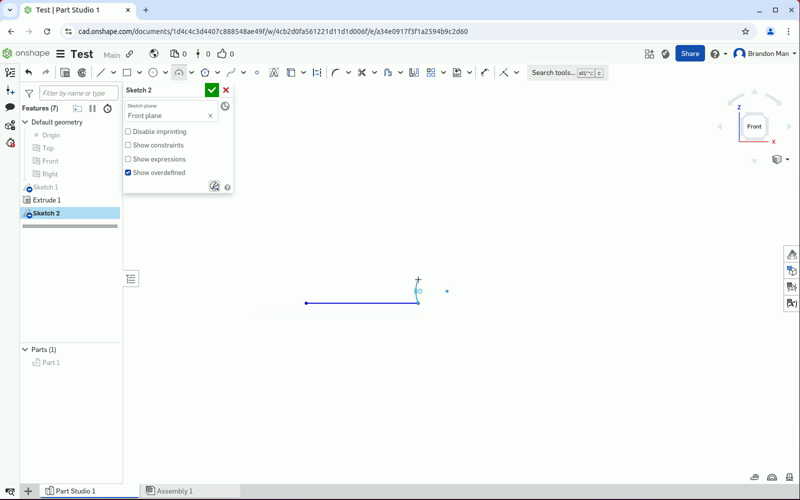
scroll(-6)
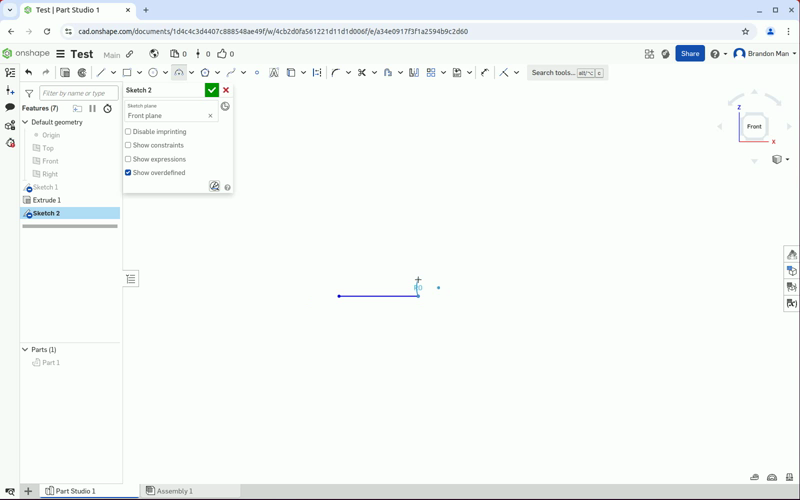
scroll(-6)
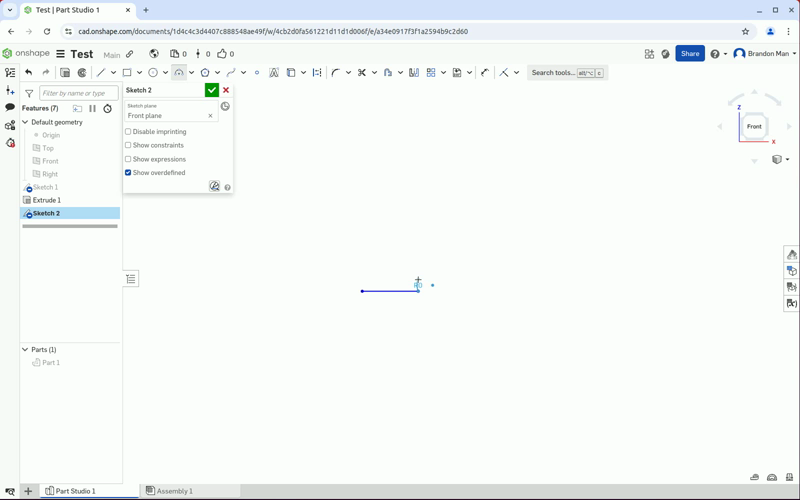
scroll(-6)
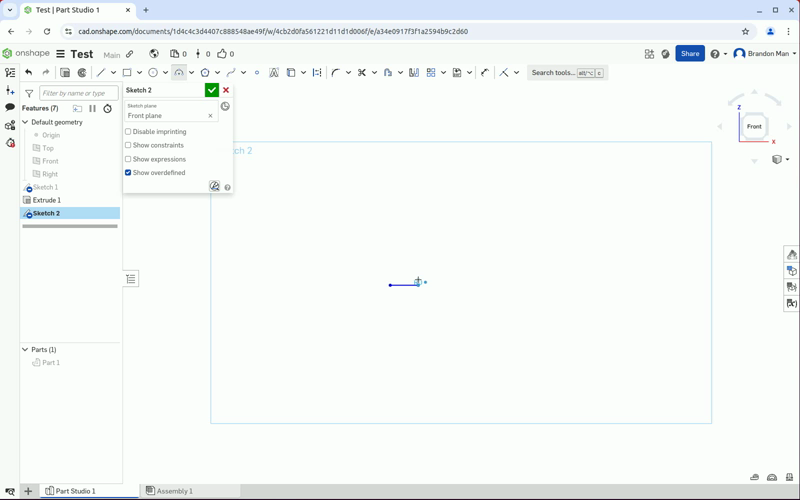
mouse_move(514, 282)
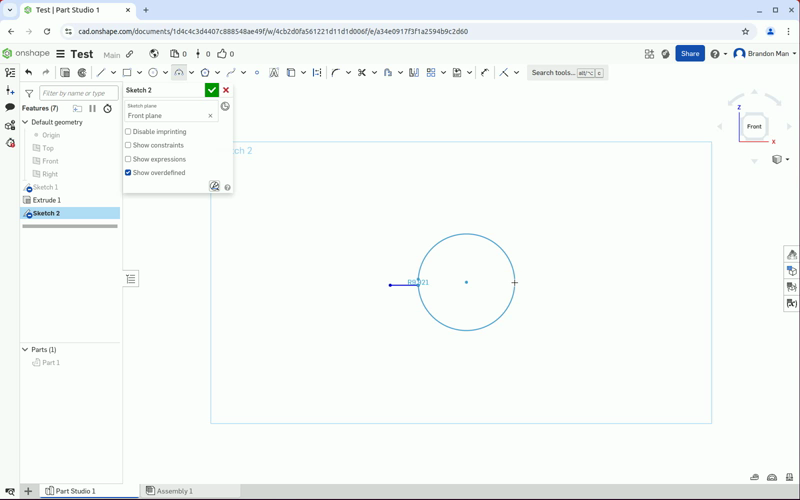
scroll(6)
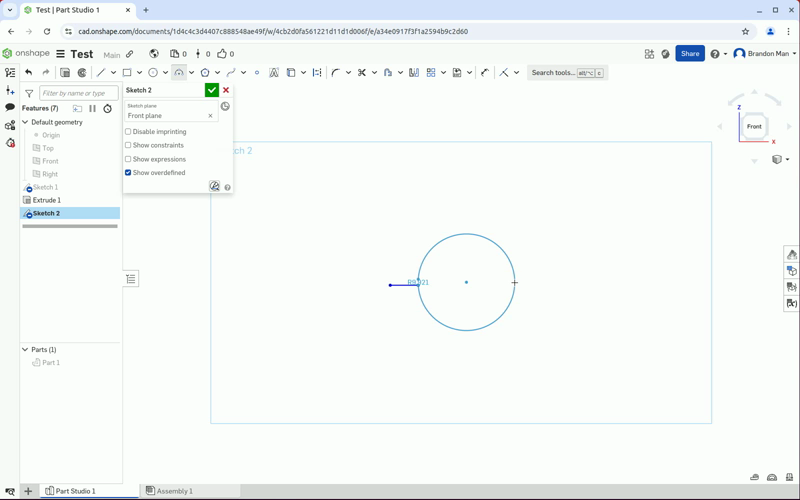
scroll(6)
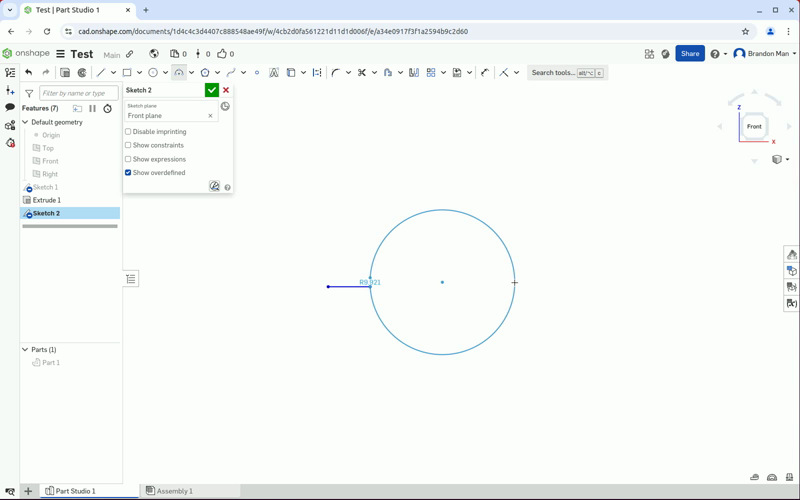
scroll(6)
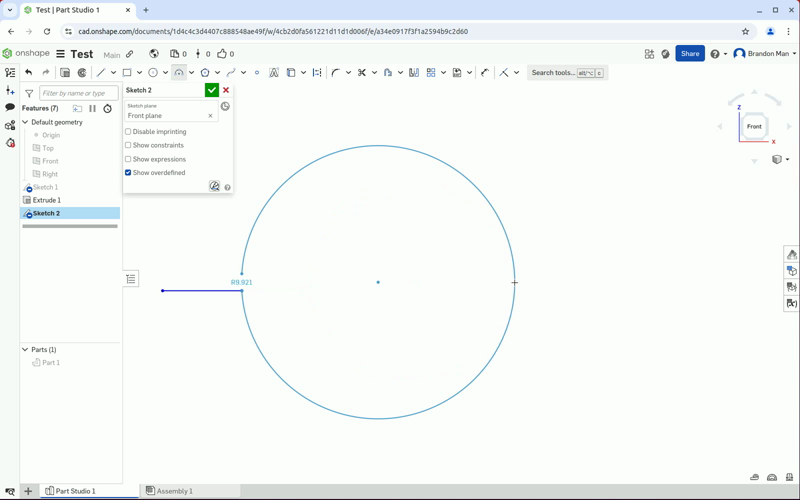
scroll(6)
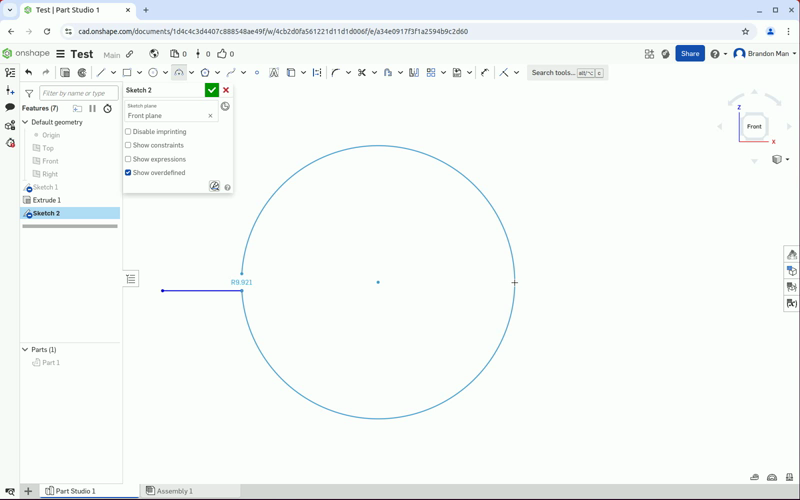
scroll(6)
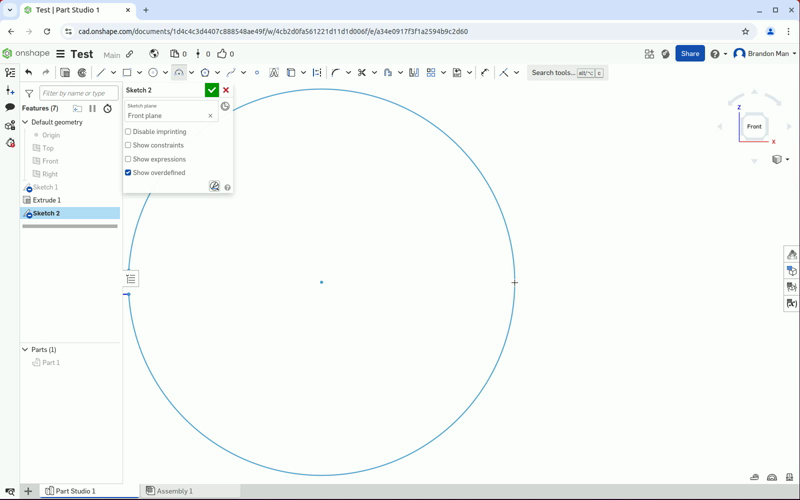
scroll(6)
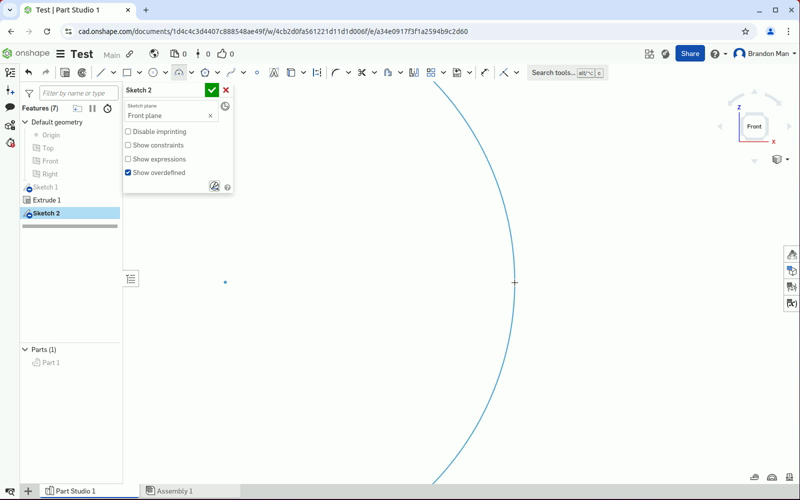
scroll(6)
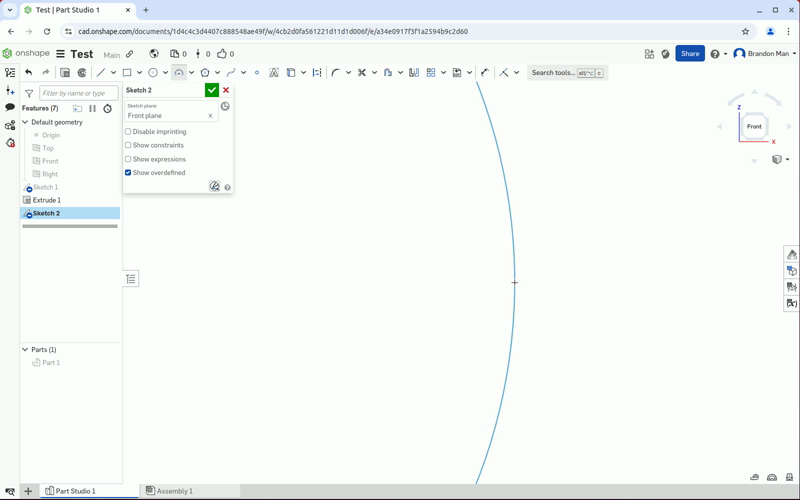
click(514, 282)
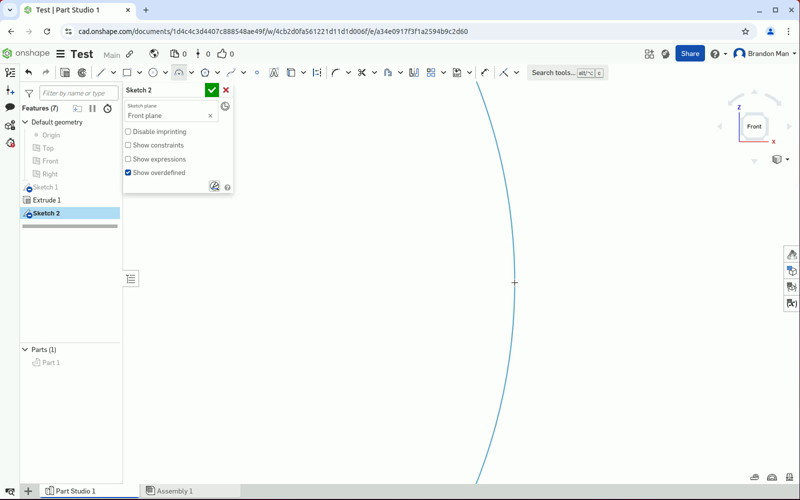
scroll(-6)
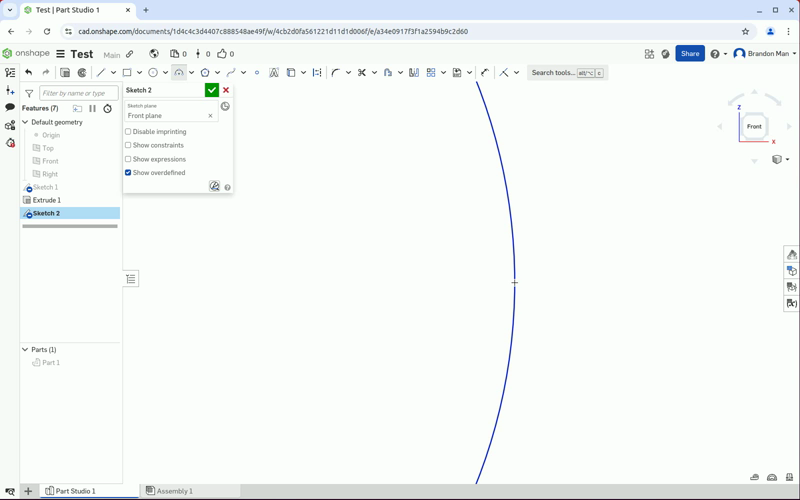
scroll(-6)
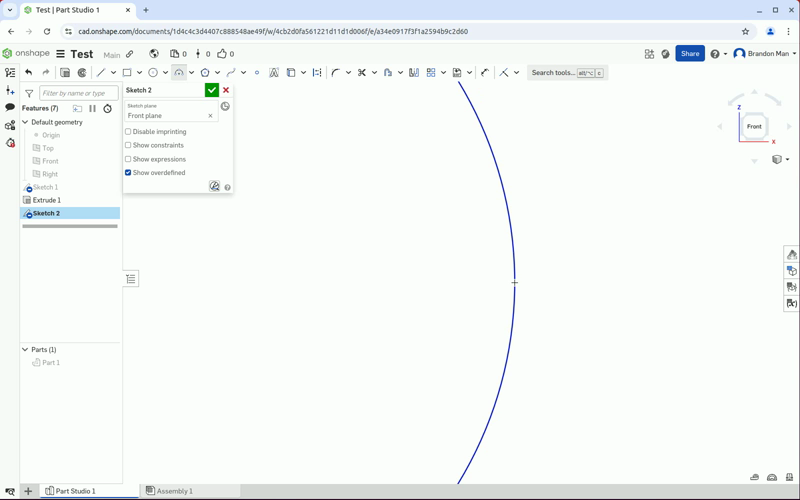
scroll(-6)
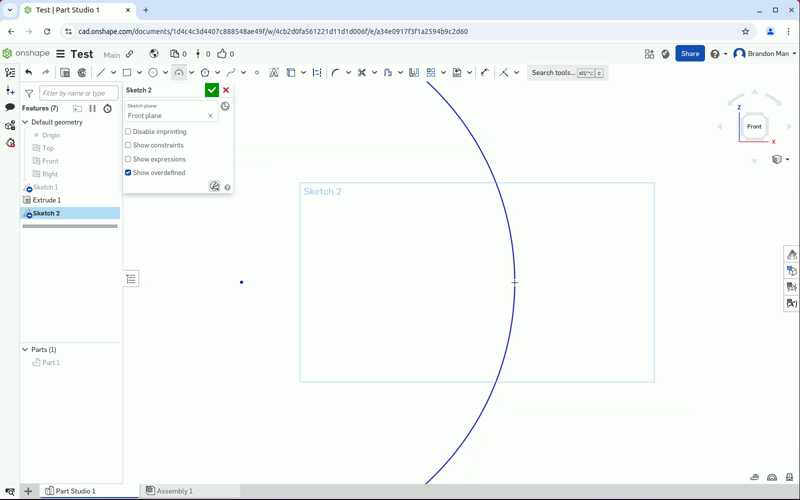
scroll(-6)
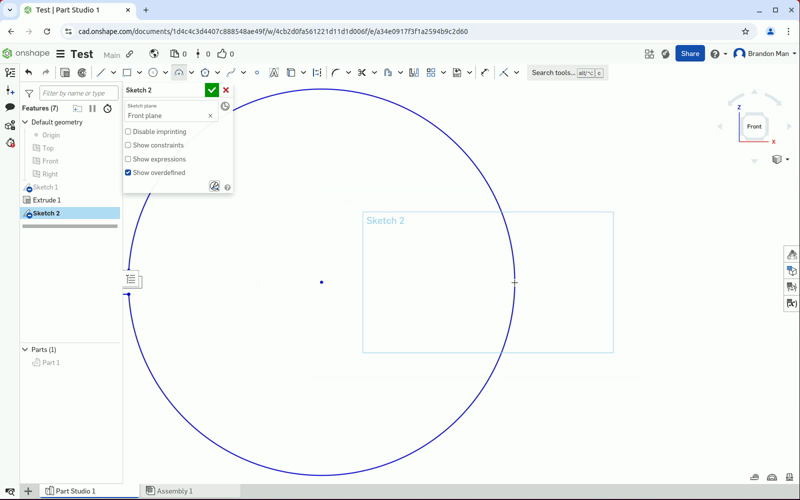
scroll(-6)
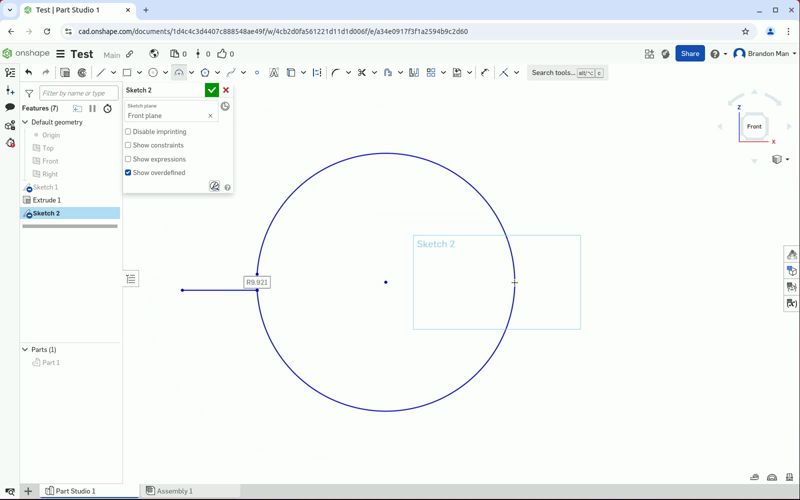
scroll(-6)
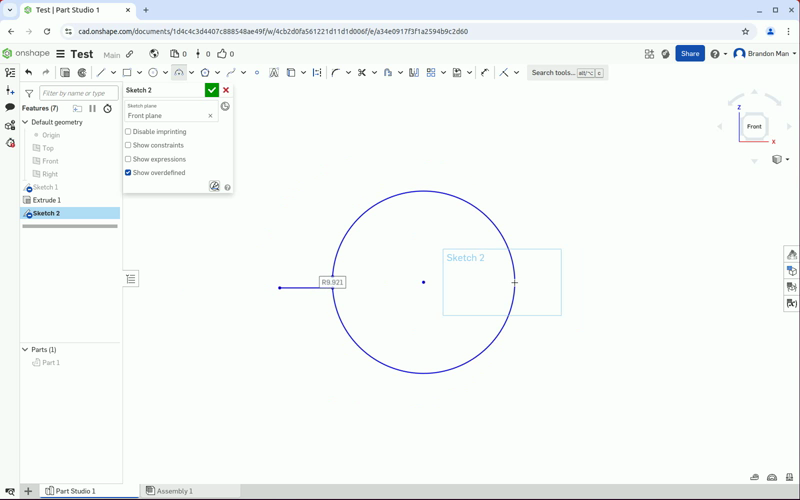
scroll(-6)
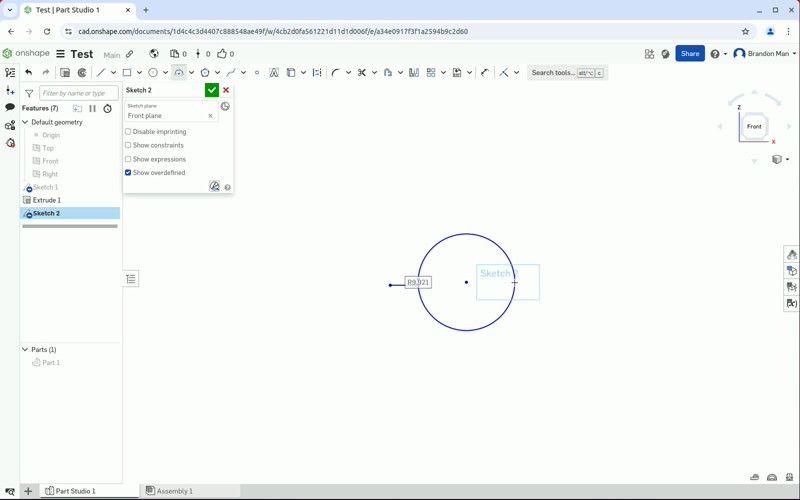
key_up(shift)
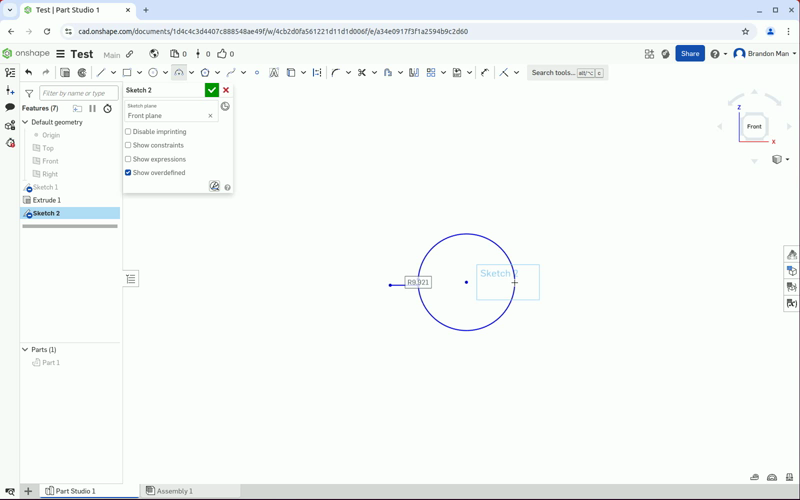
key(esc)
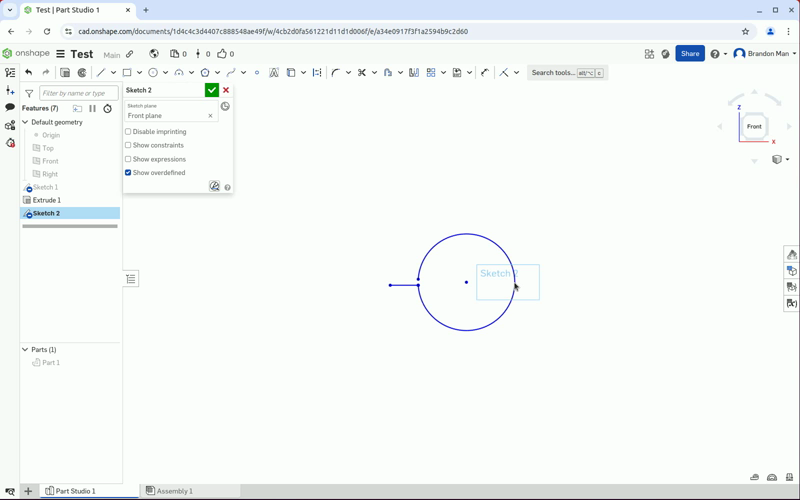
key(l)
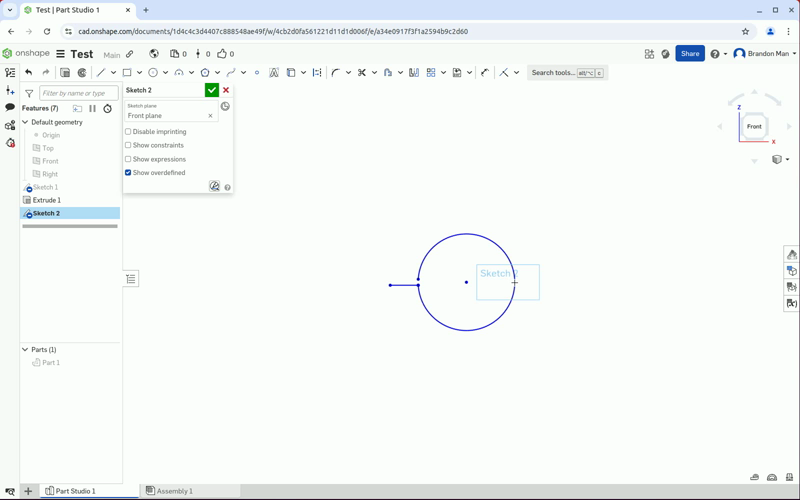
mouse_move(418, 279)
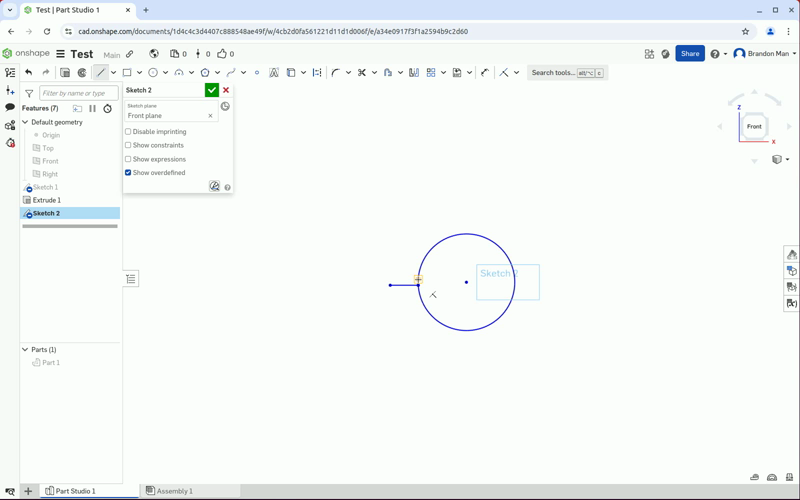
click(418, 279)
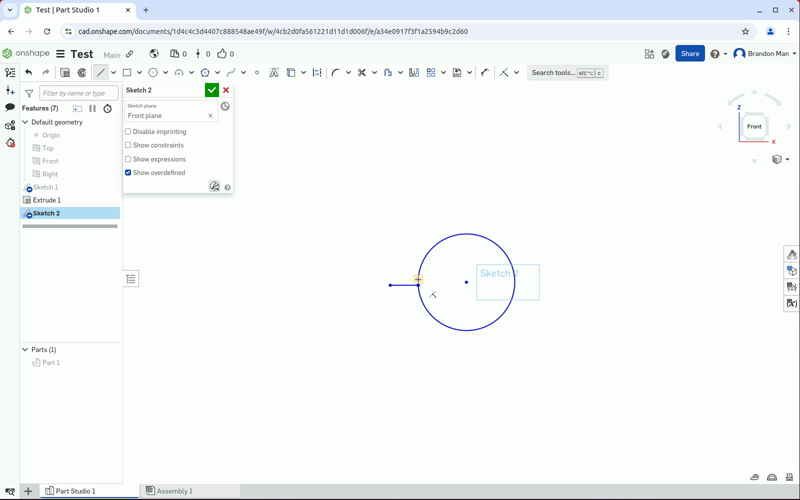
key_down(shift)
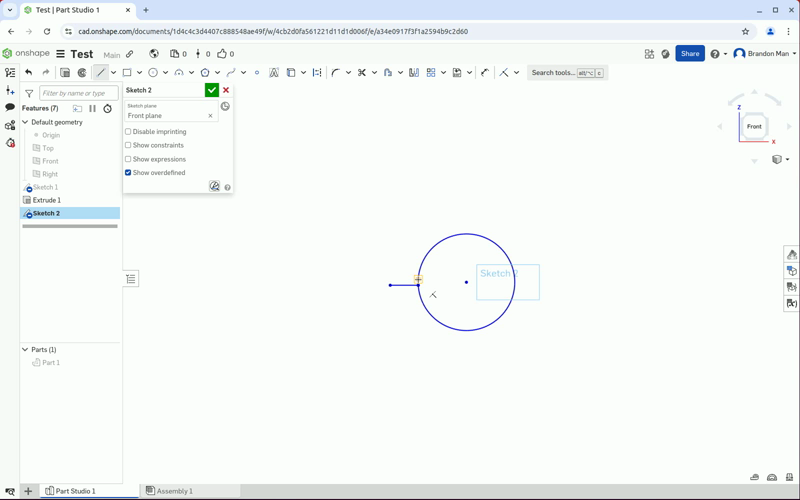
mouse_move(448, 279)
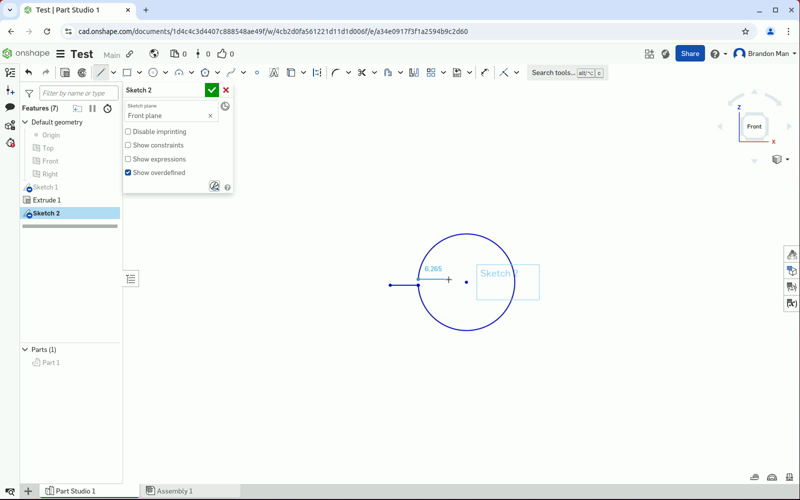
mouse_move(390, 279)
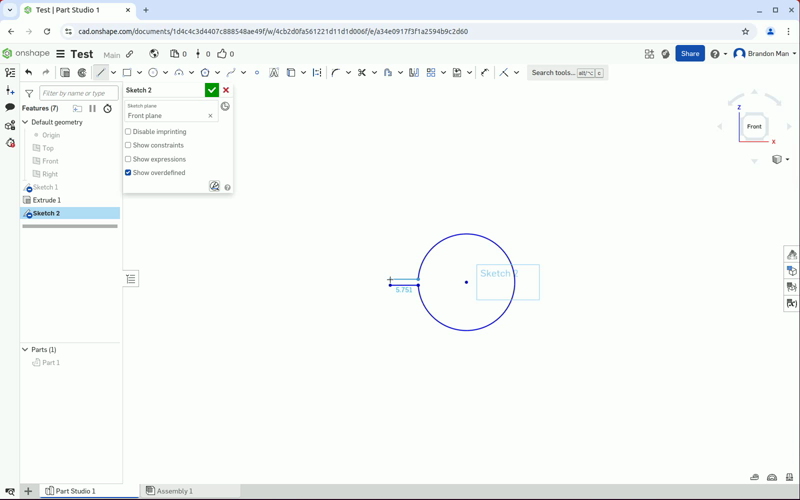
click(390, 279)
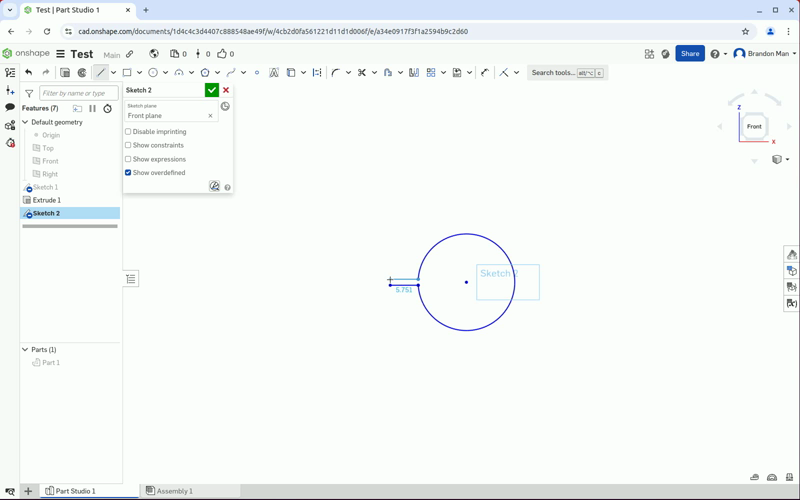
key_up(shift)
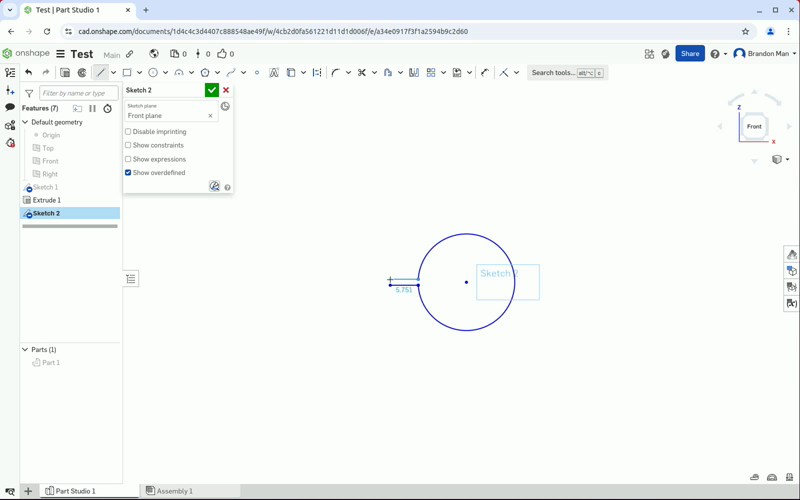
key(esc)
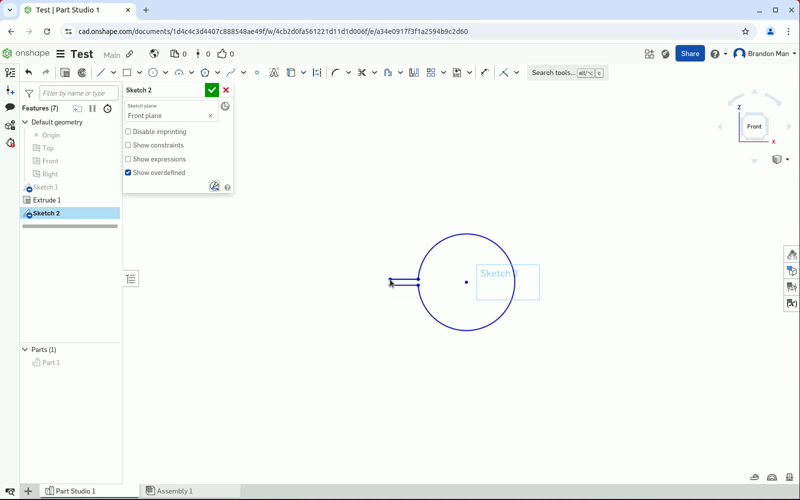
key(a)
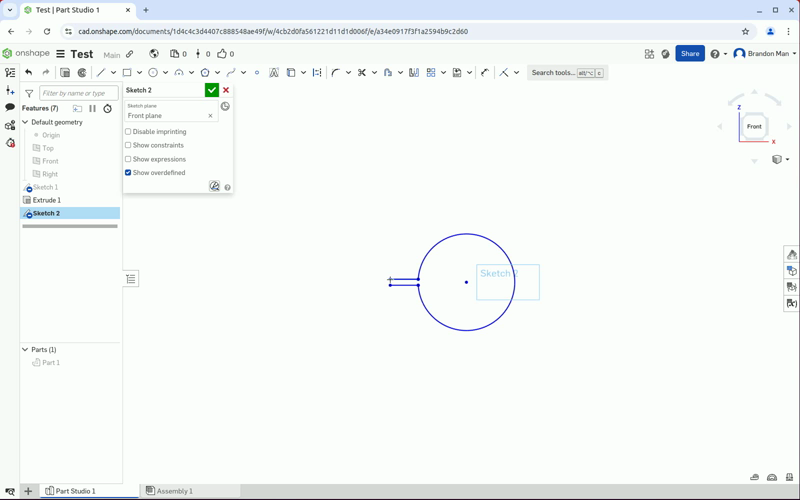
mouse_move(390, 279)
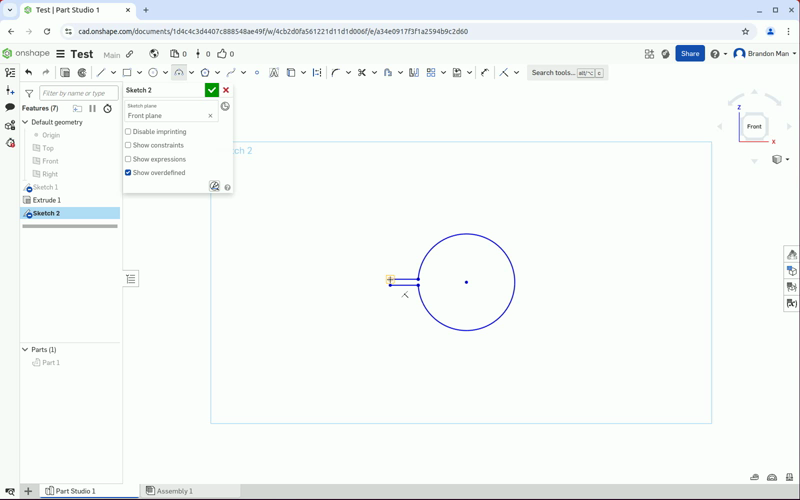
click(390, 279)
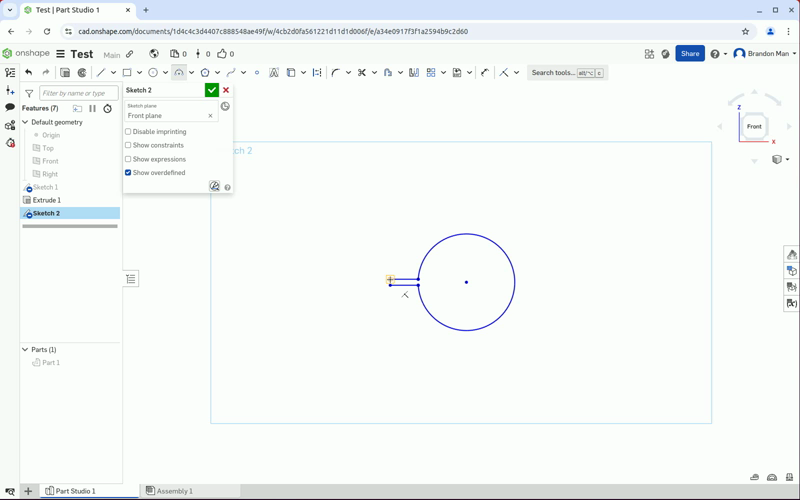
mouse_move(390, 285)
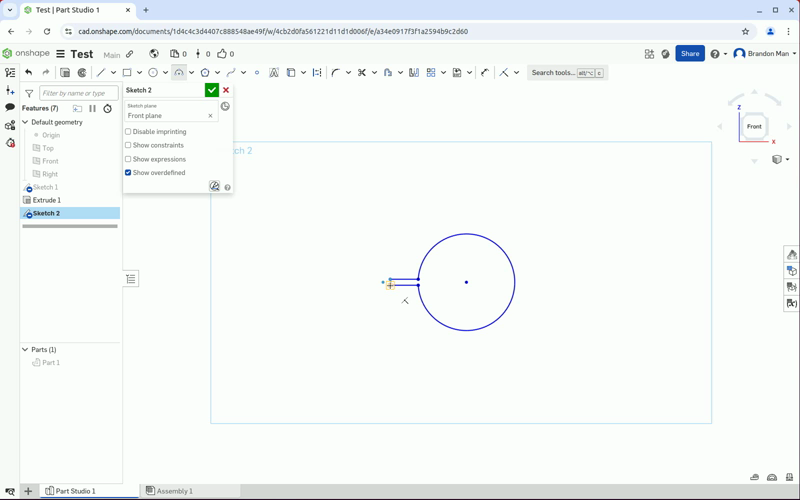
scroll(6)
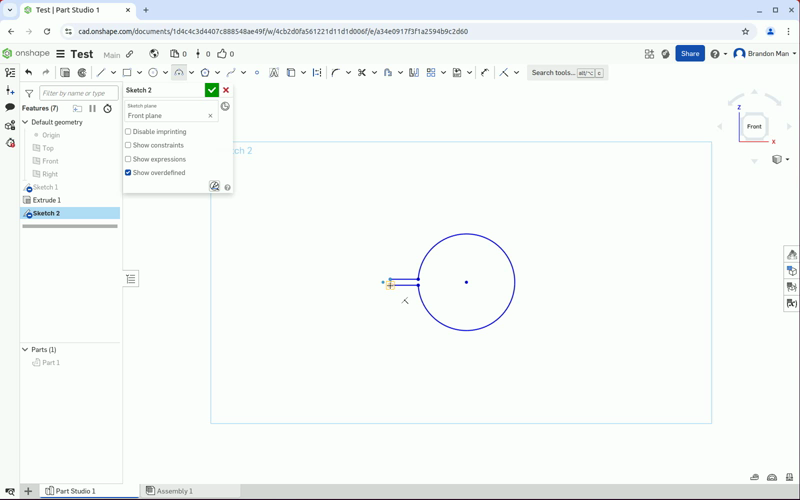
scroll(6)
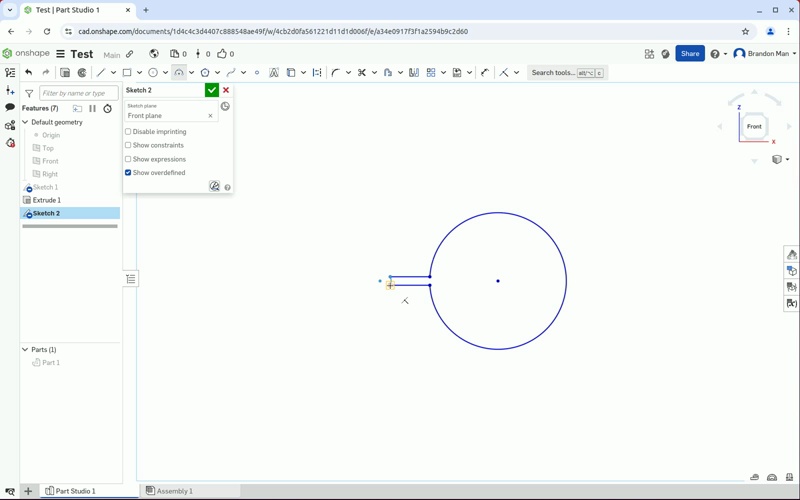
scroll(6)
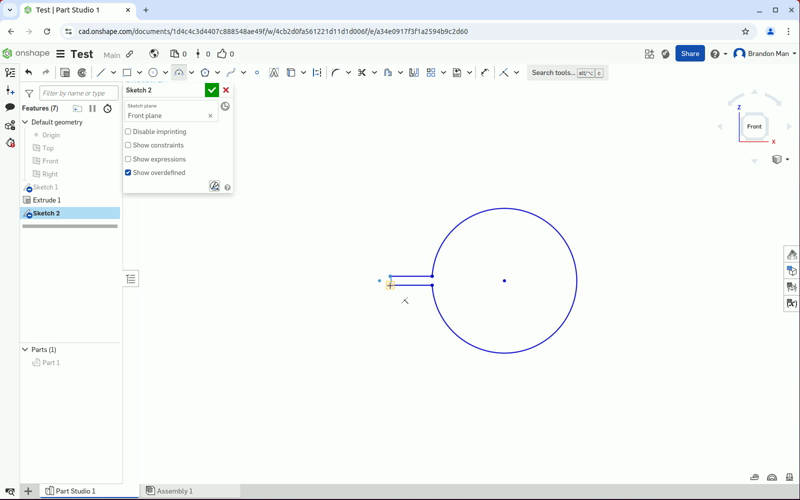
scroll(6)
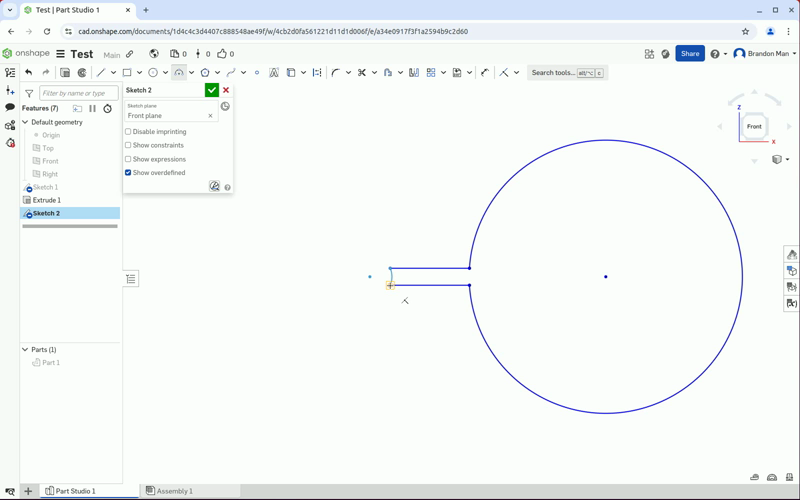
scroll(6)
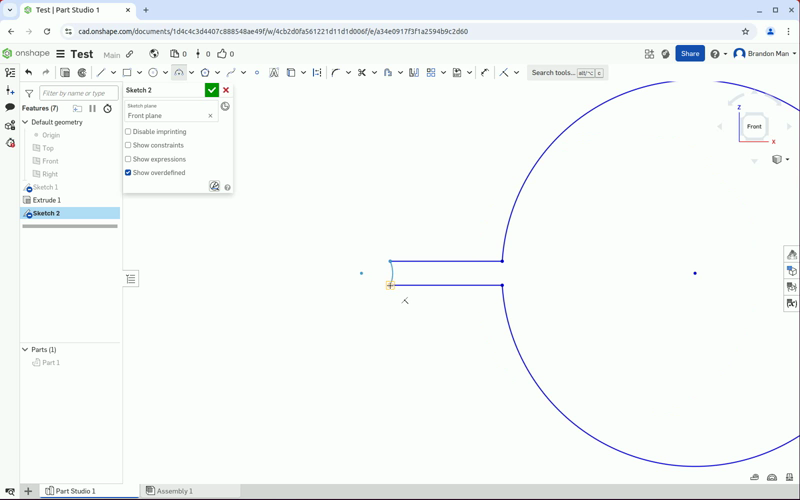
scroll(6)
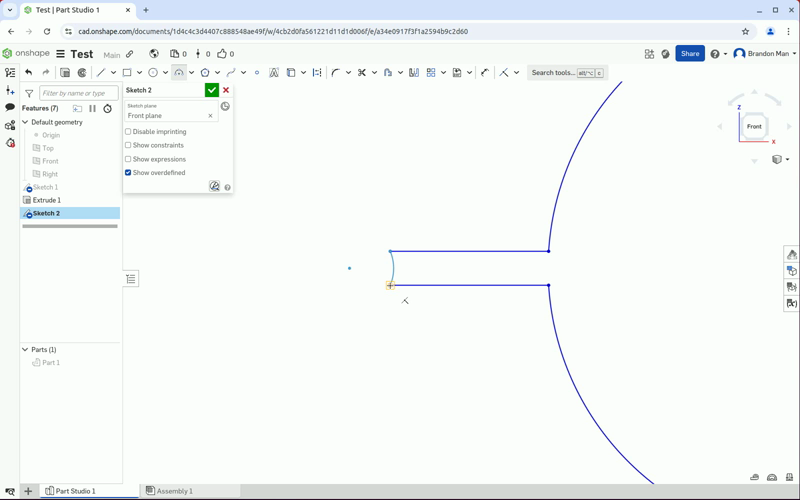
scroll(6)
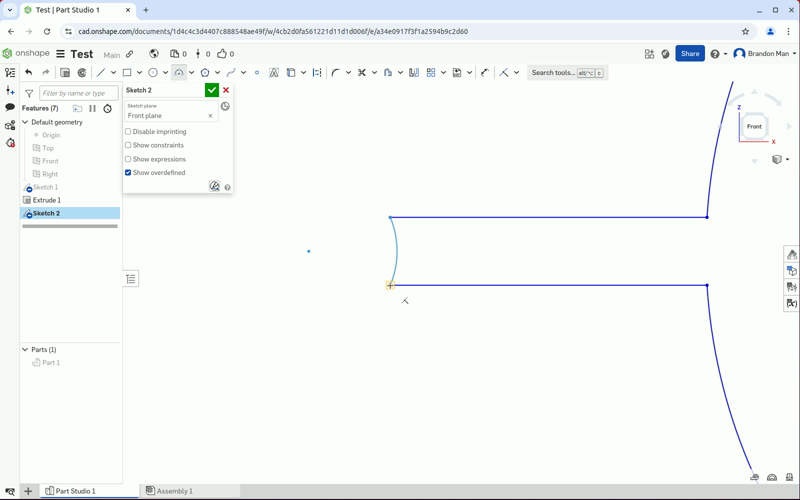
click(390, 285)
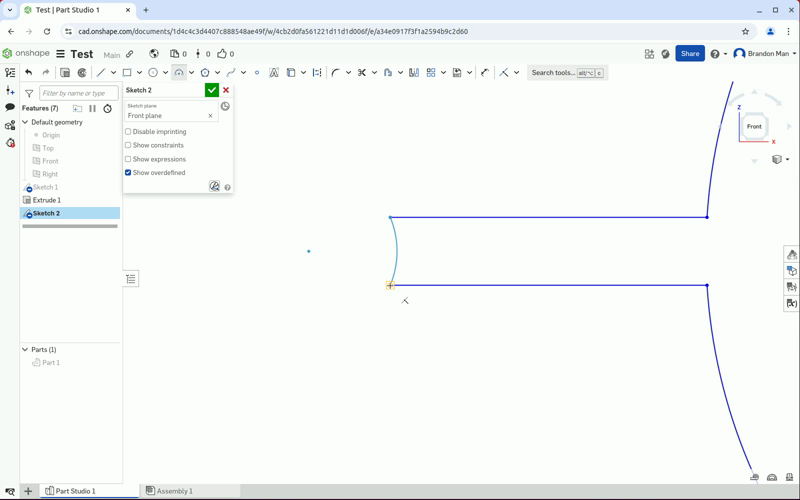
scroll(-6)
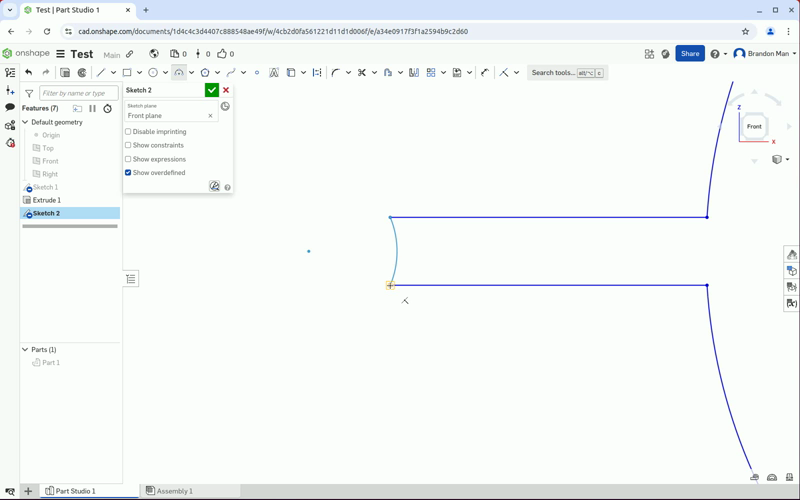
scroll(-6)
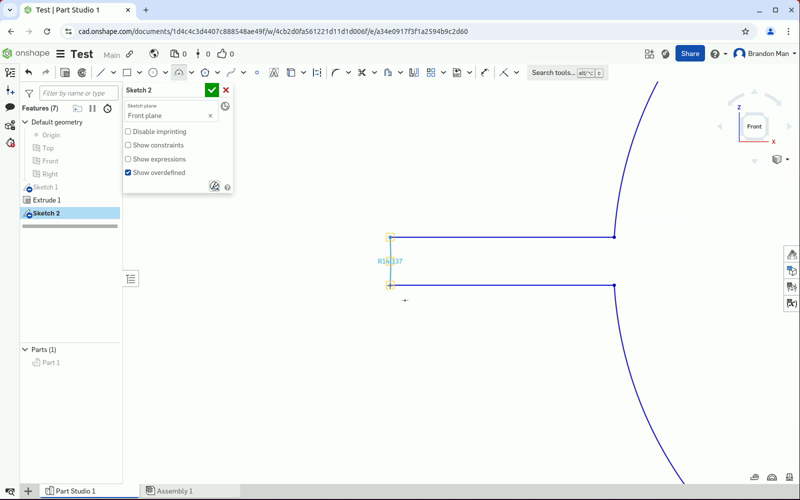
scroll(-6)
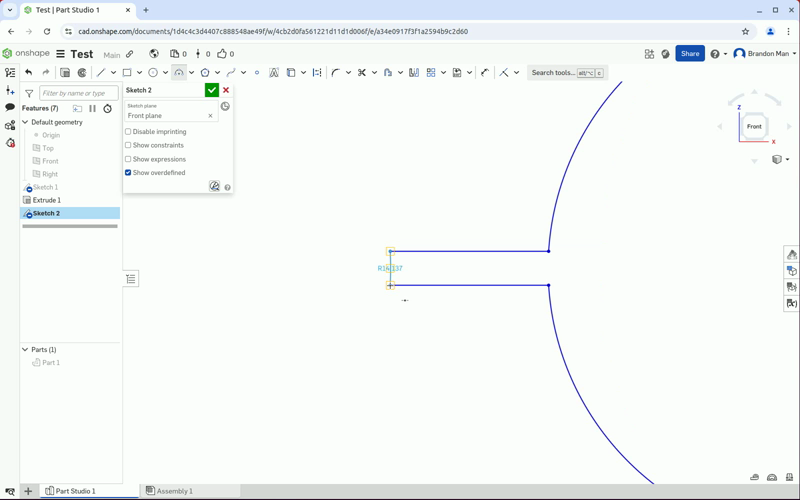
scroll(-6)
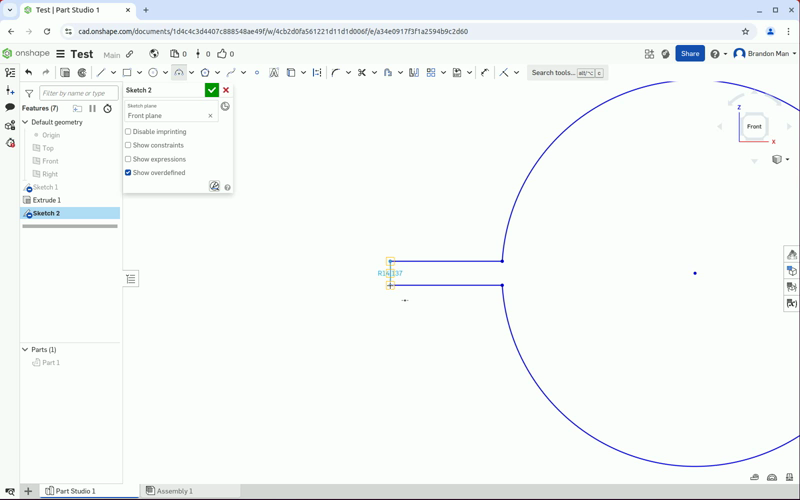
scroll(-6)
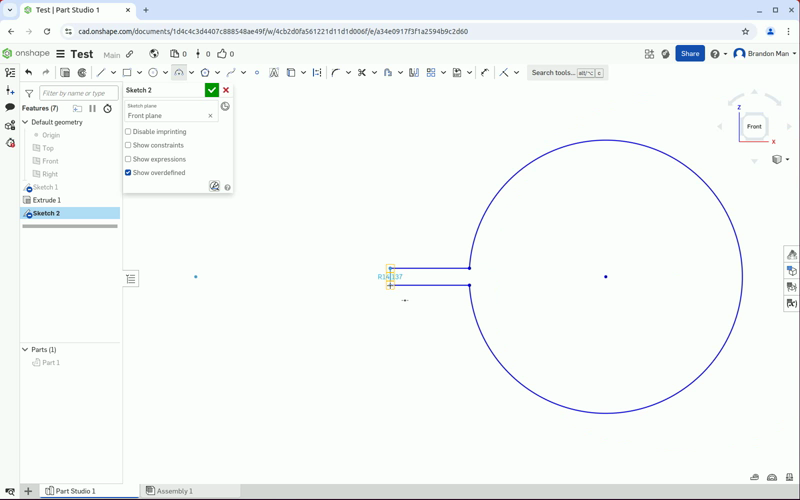
scroll(-6)
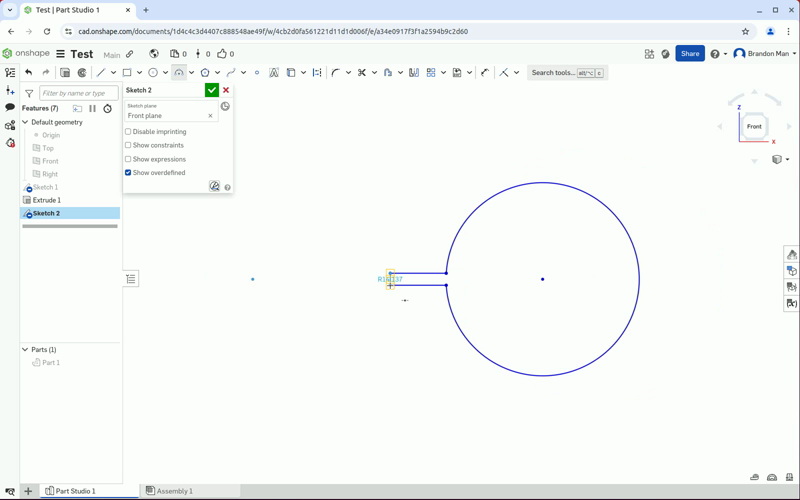
scroll(-6)
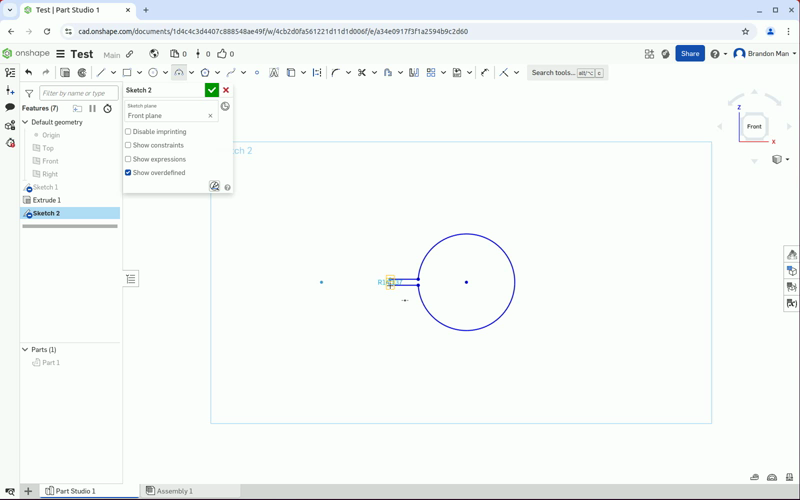
key_down(shift)
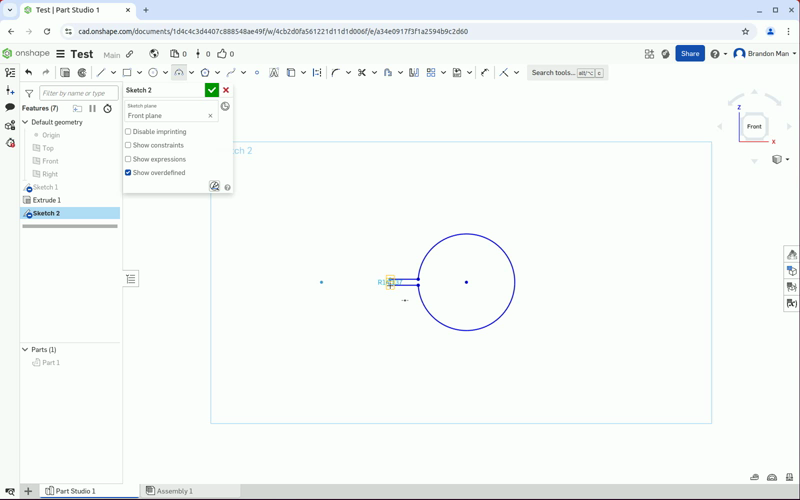
mouse_move(550, 282)
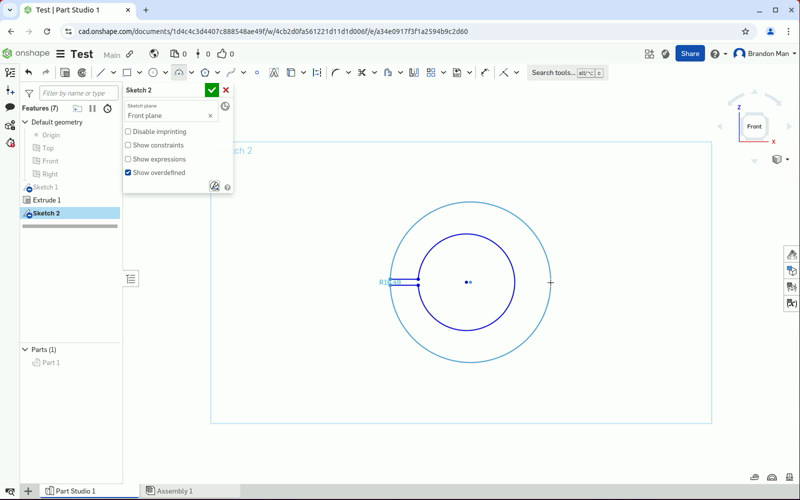
scroll(6)
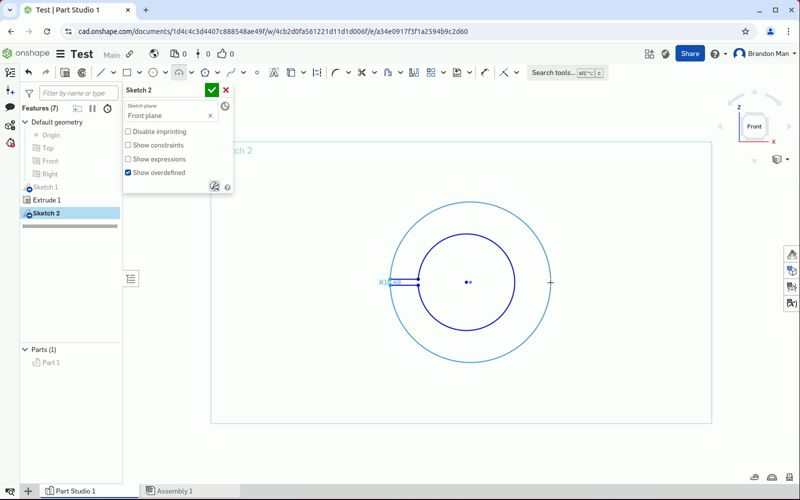
scroll(6)
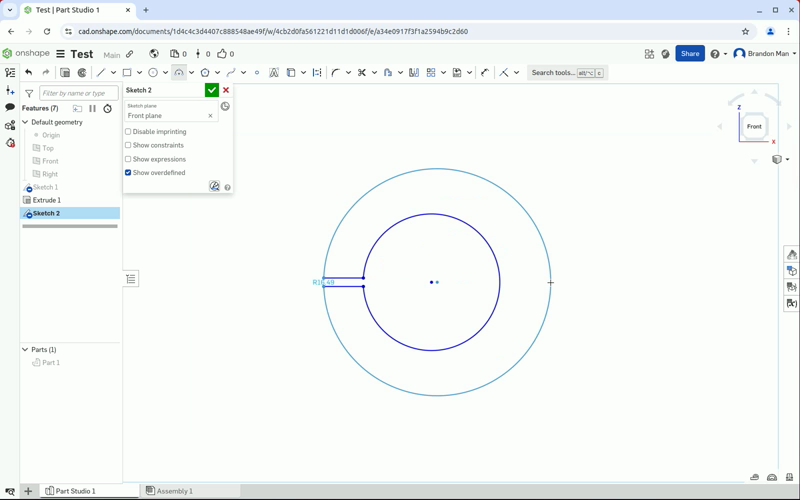
scroll(6)
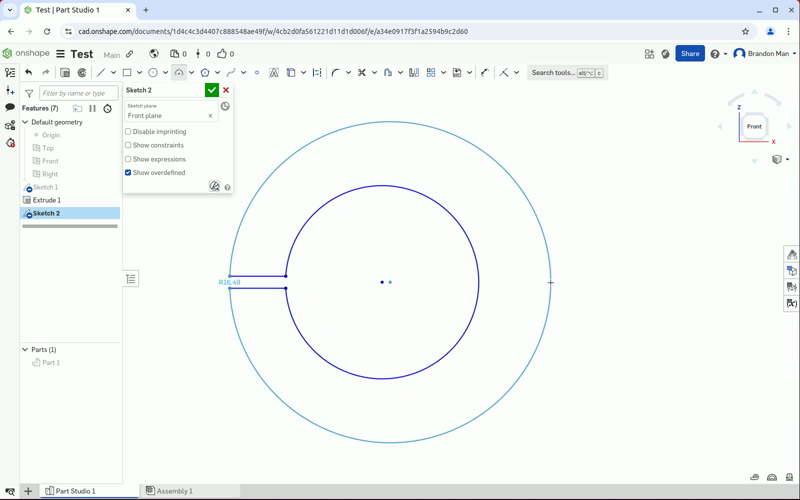
scroll(6)
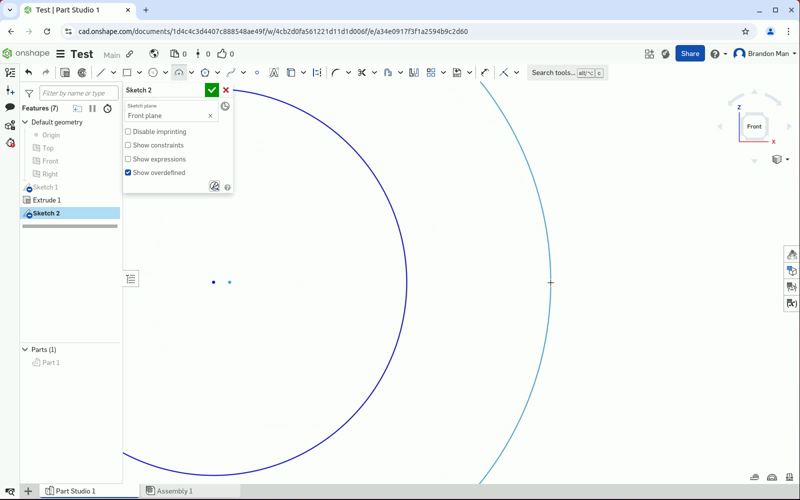
scroll(6)
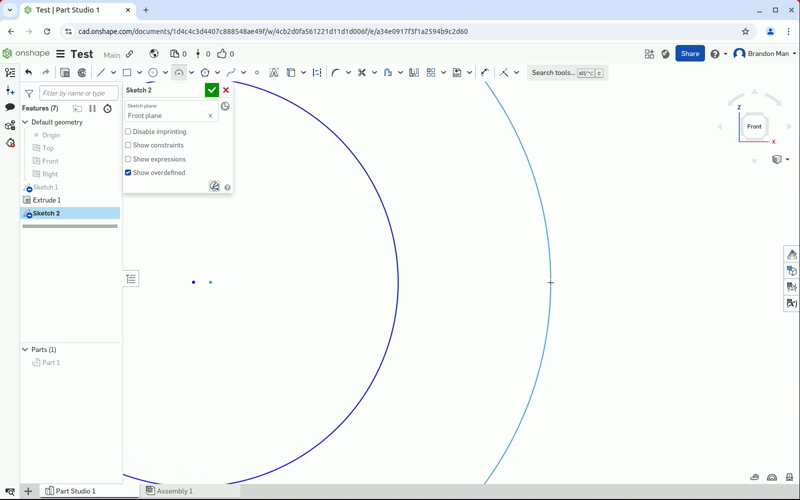
scroll(6)
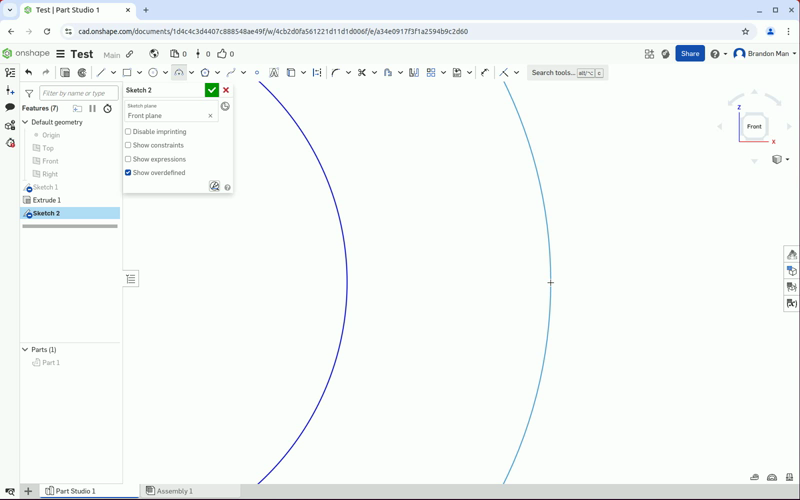
scroll(6)
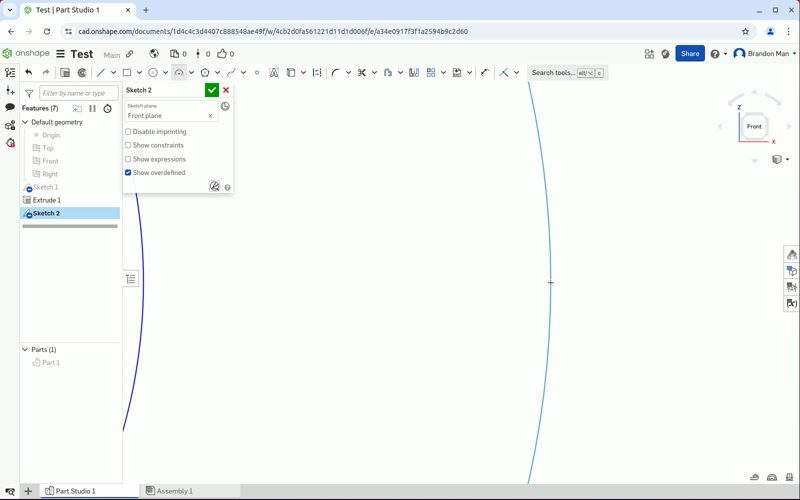
click(550, 282)
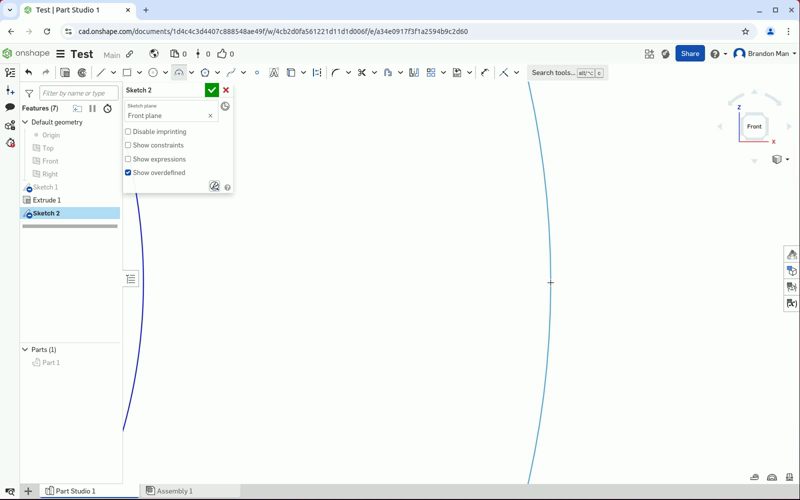
scroll(-6)
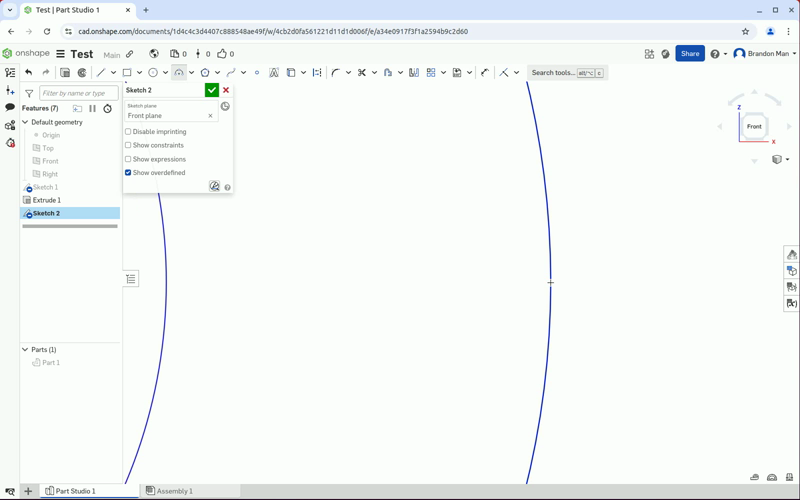
scroll(-6)
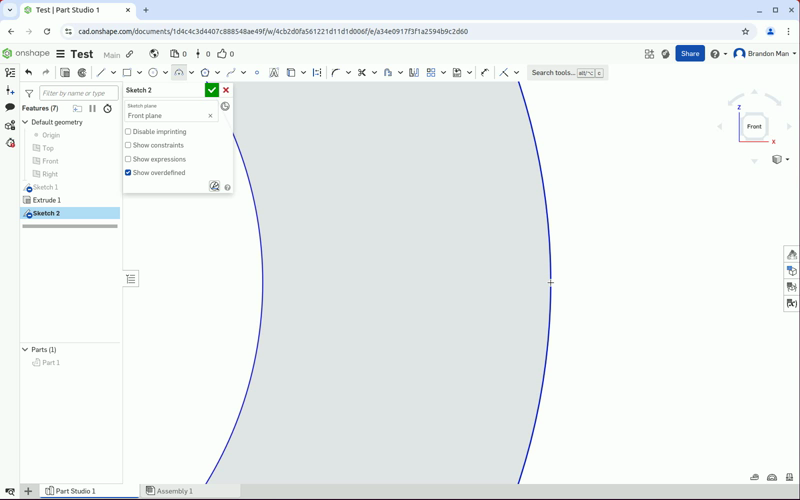
scroll(-6)
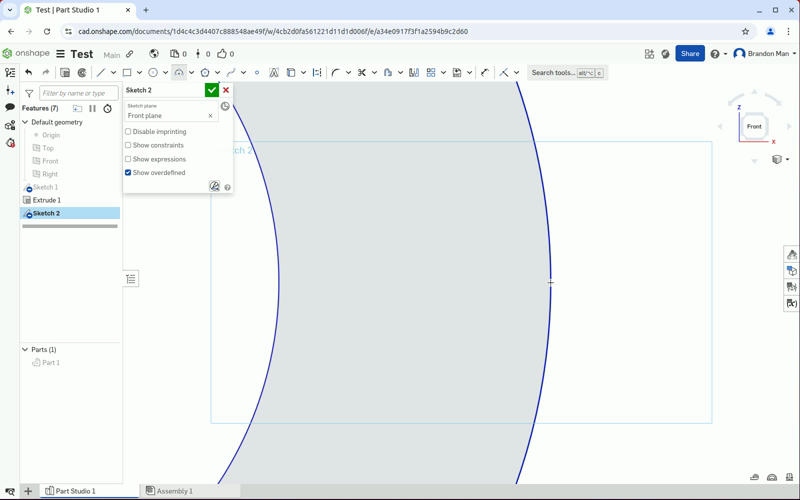
scroll(-6)
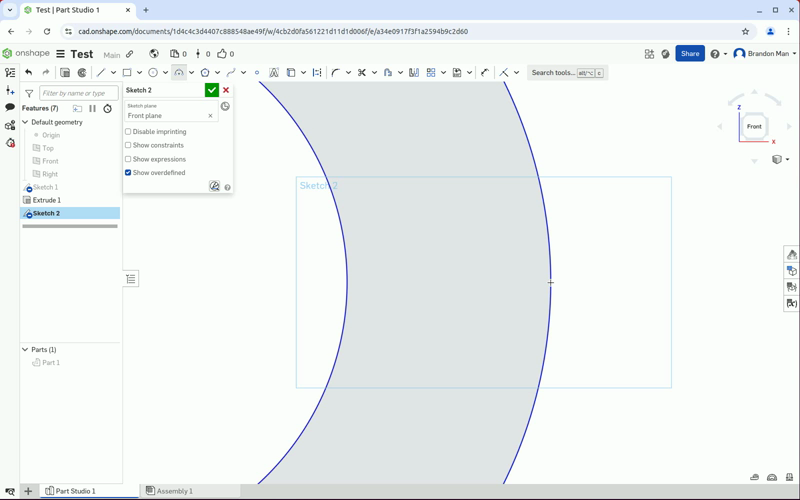
scroll(-6)
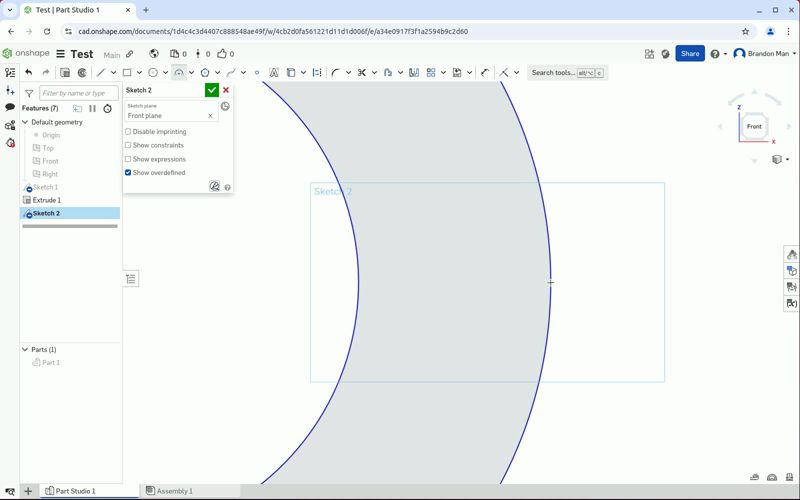
scroll(-6)
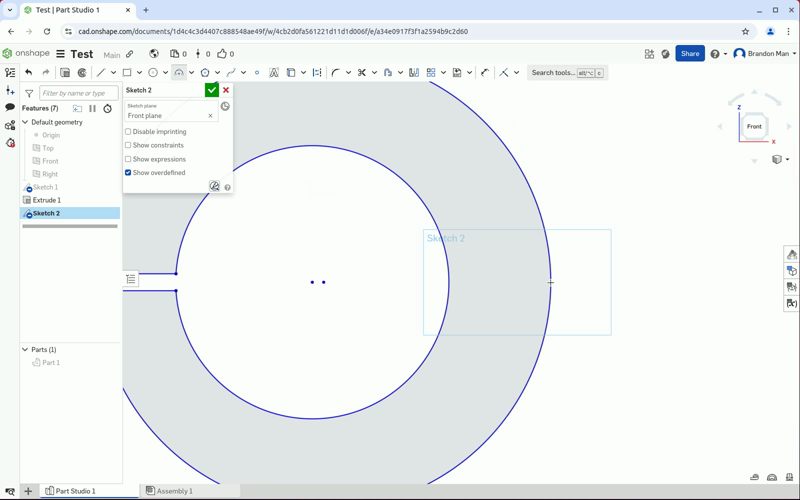
scroll(-6)
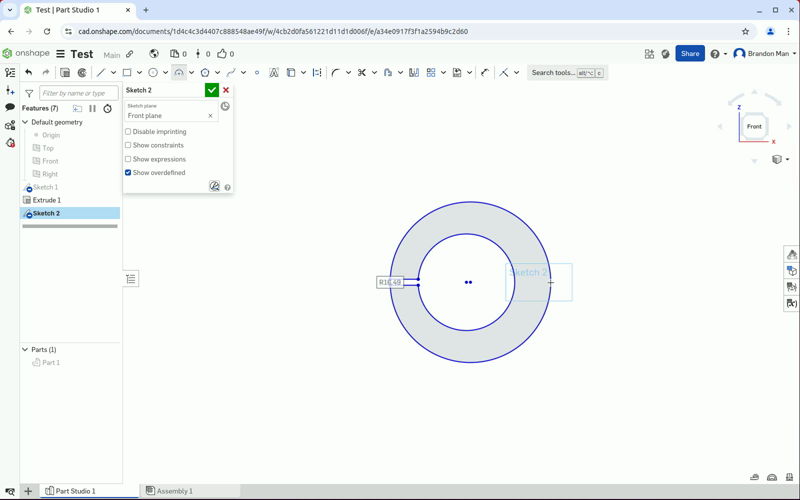
key_up(shift)
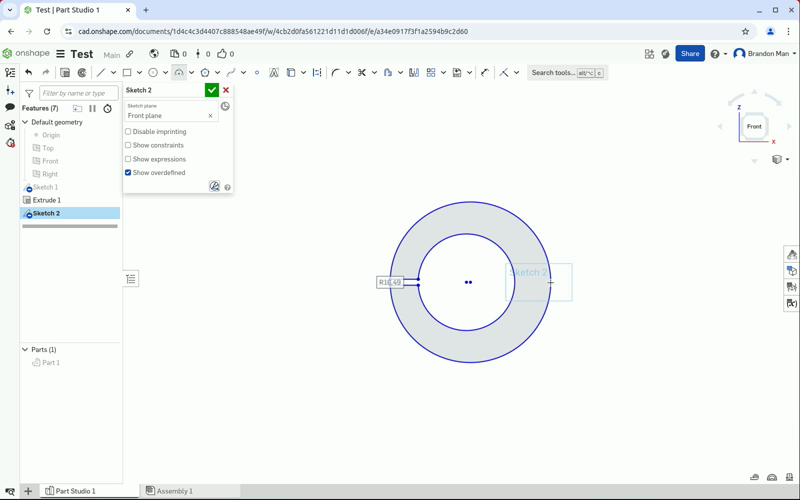
key(esc)
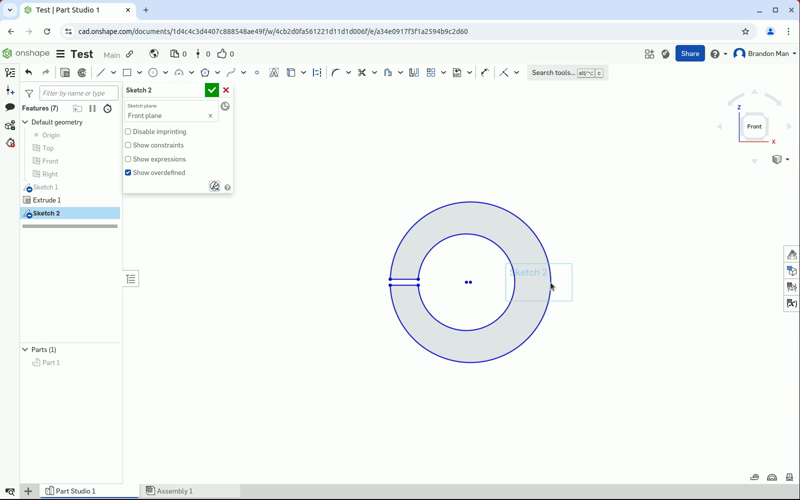
mouse_move(536, 303)
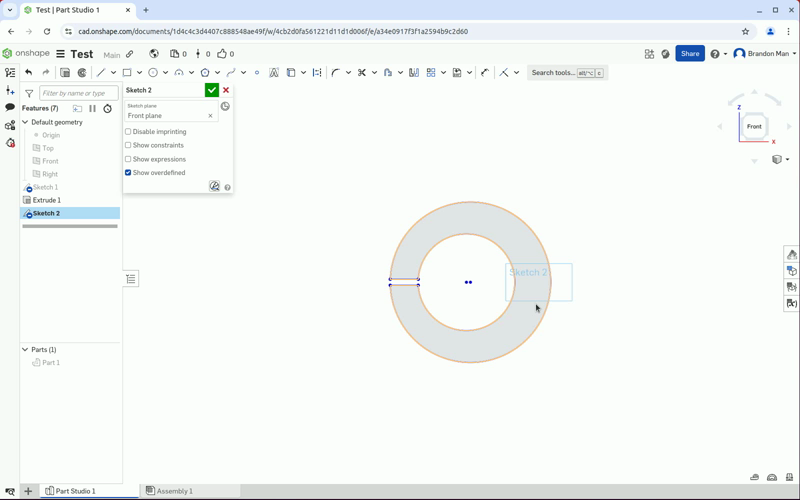
click(536, 303)
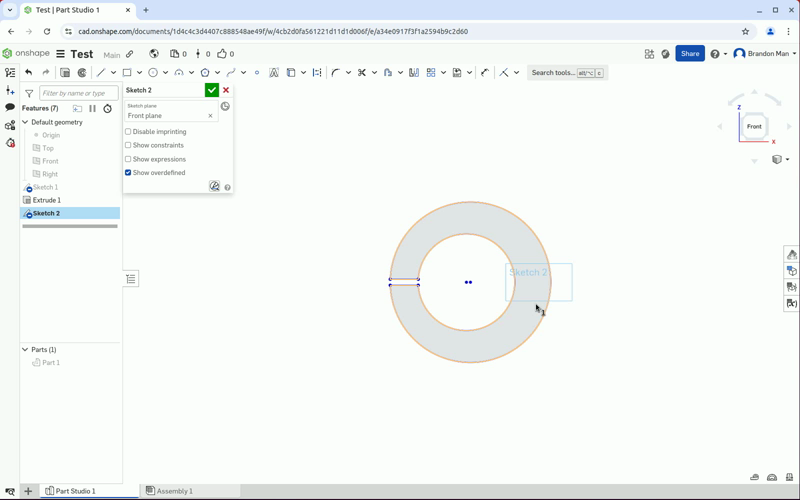
mouse_move(73, 352)
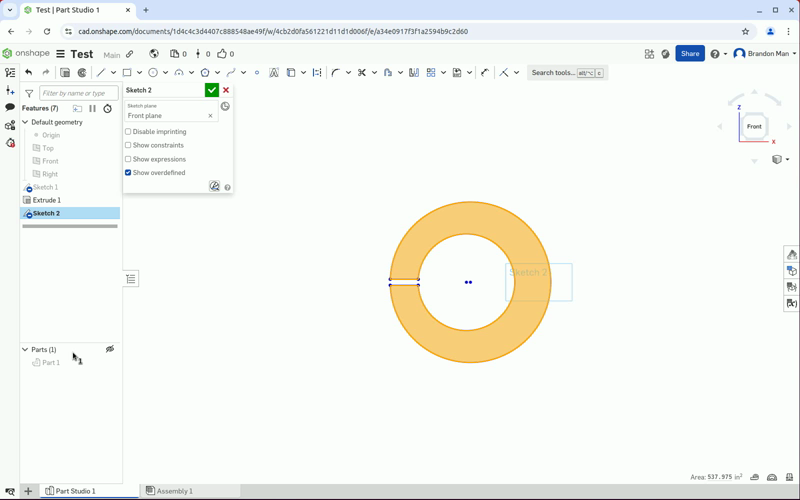
key(shift+y)
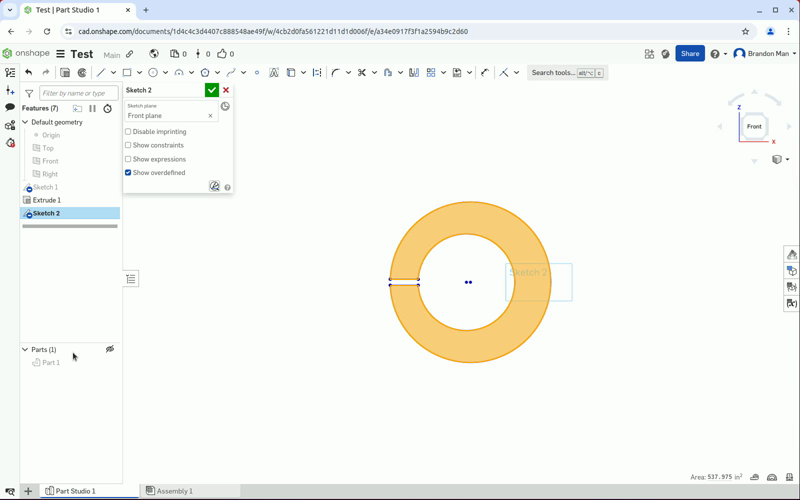
key(shift+e)
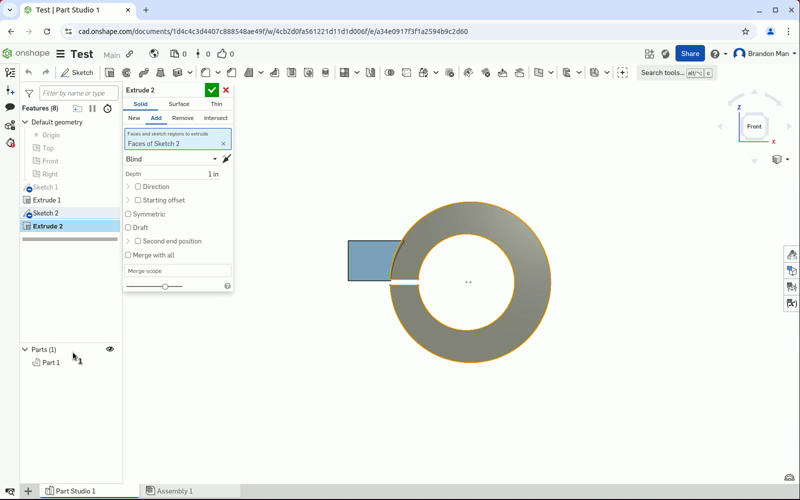
mouse_move(143, 106)
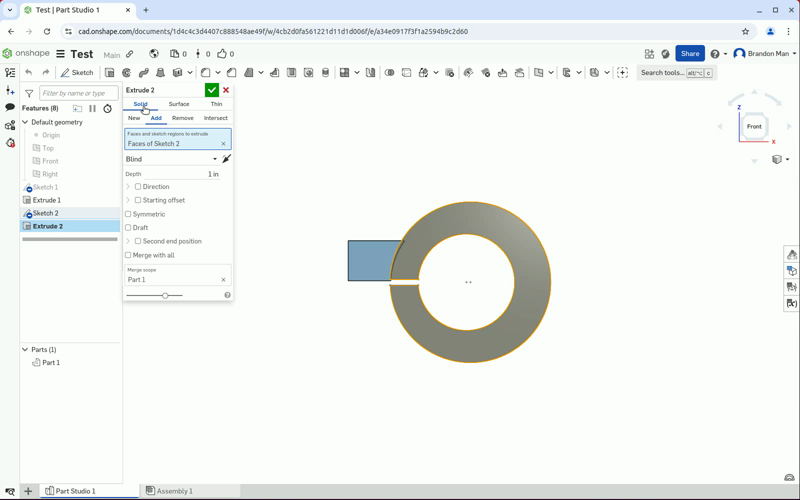
click(143, 106)
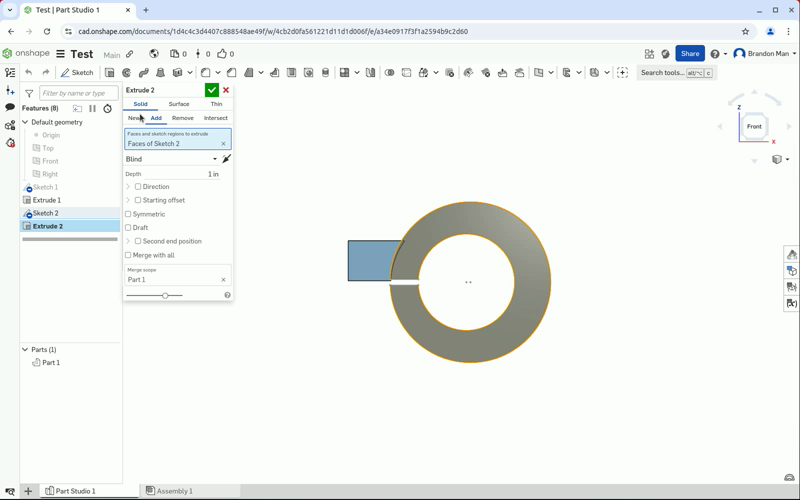
mouse_move(137, 120)
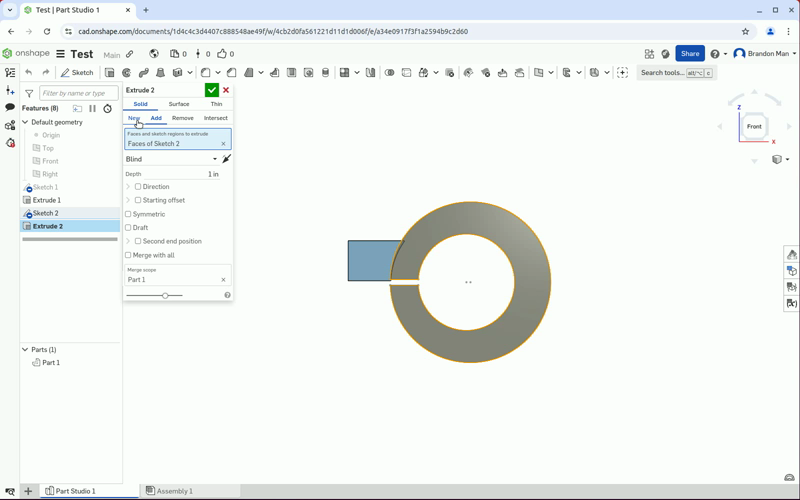
click(137, 120)
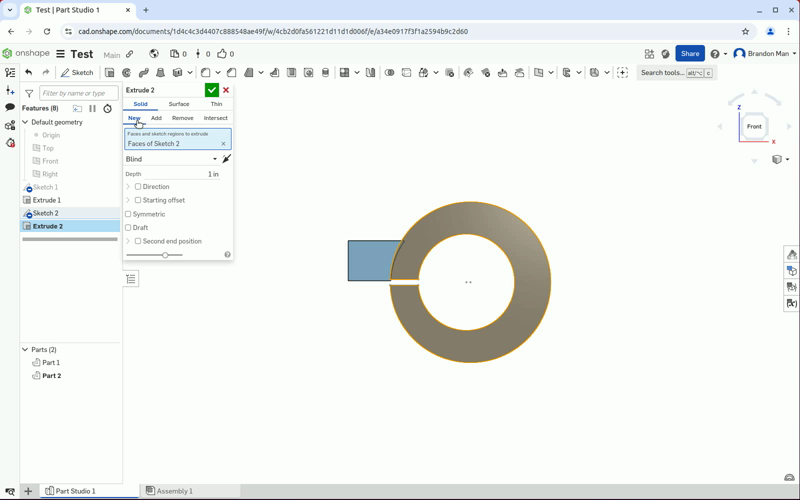
key(tab, 4)
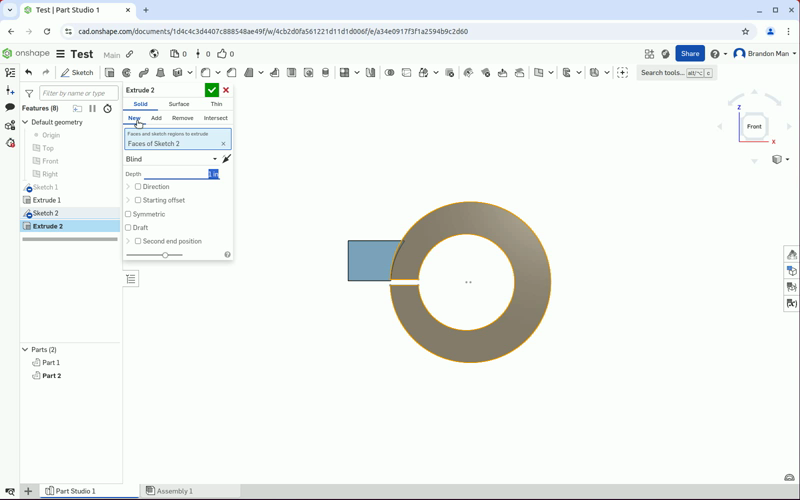
text(17.331)
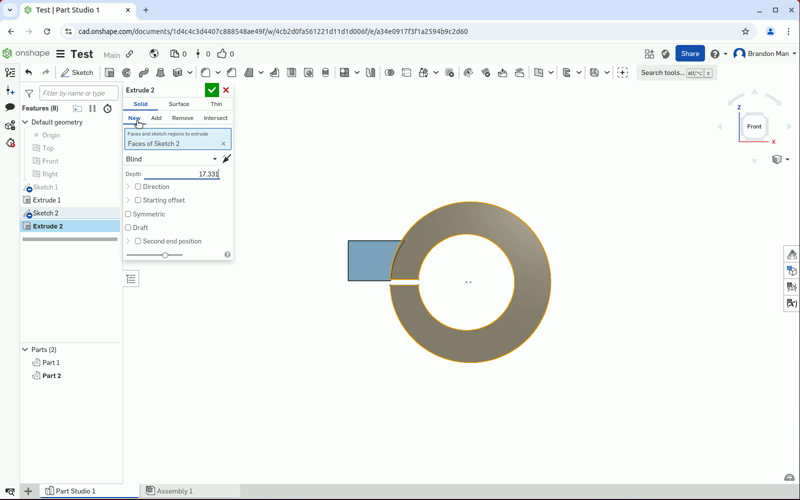
key(enter)
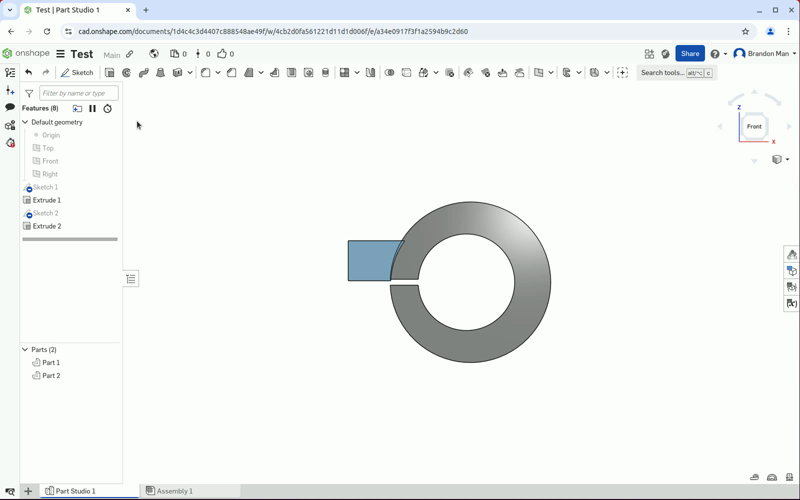
key(shift+h)
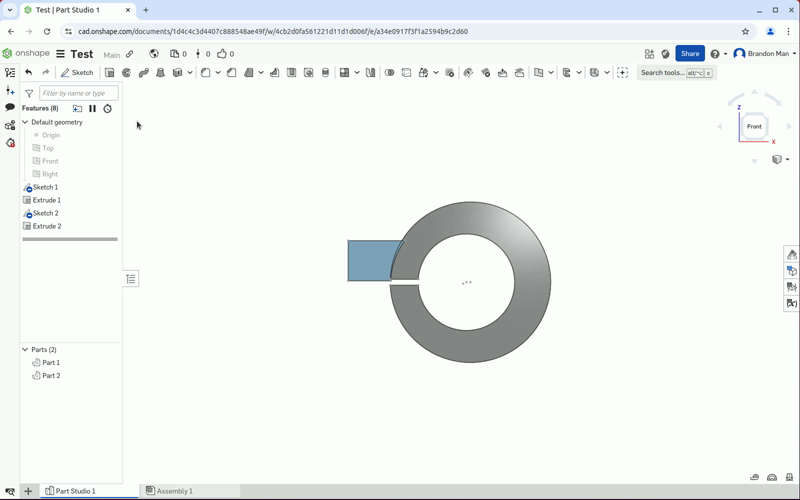
key(shift+h)
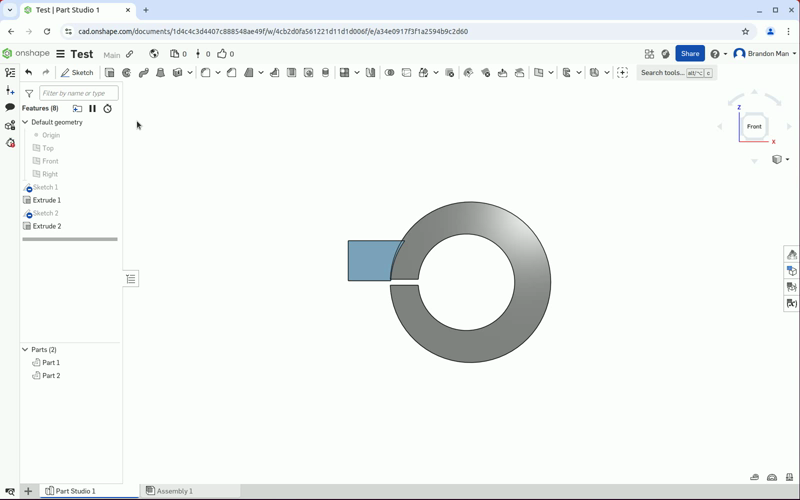
mouse_move(73, 189)
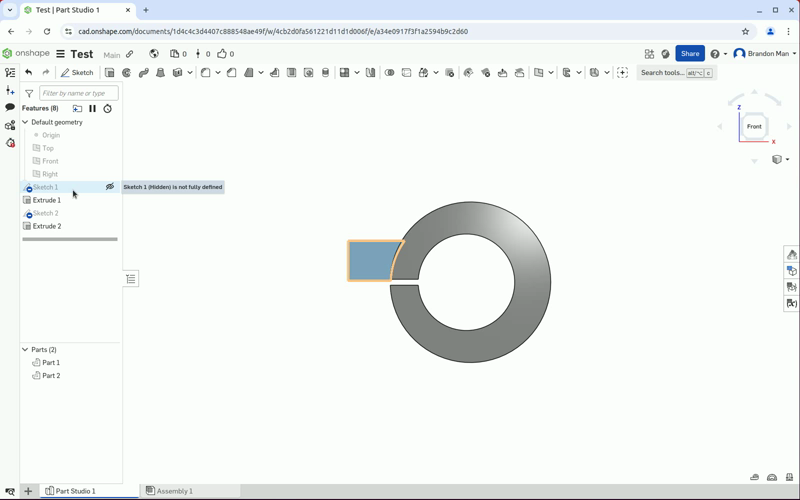
click(73, 189)
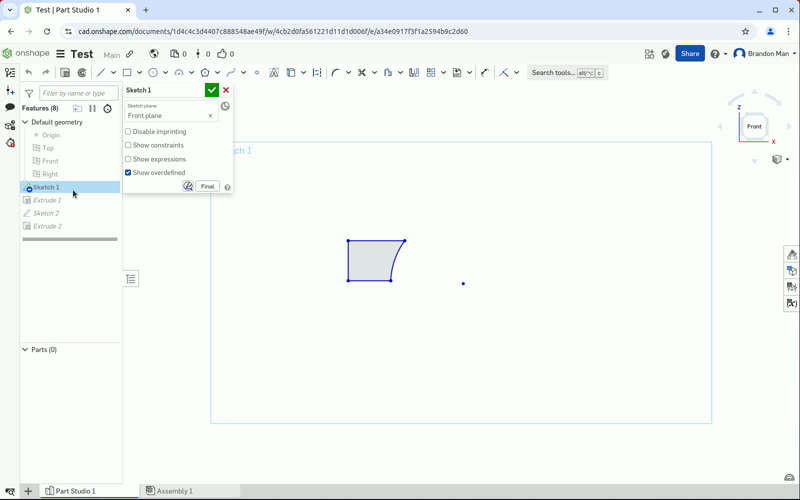
mouse_move(229, 92)
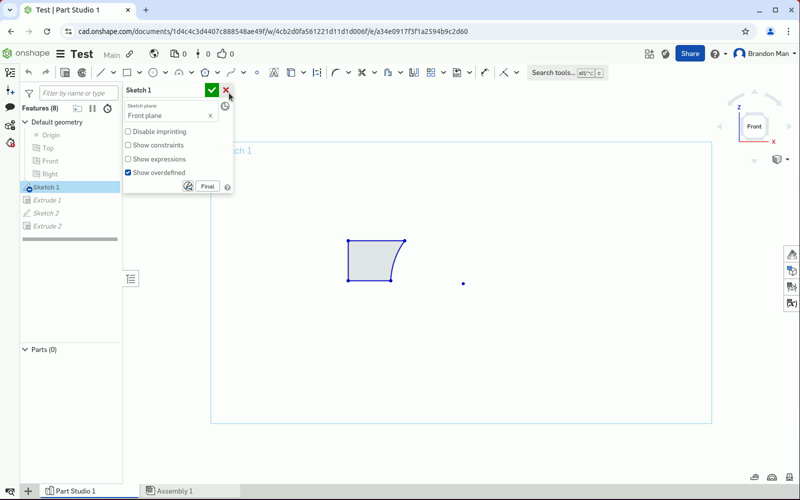
click(229, 92)
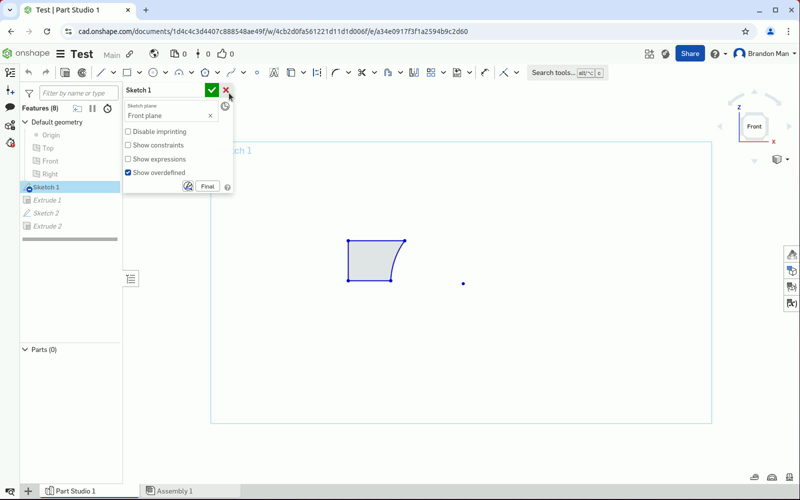
key(shift+s)
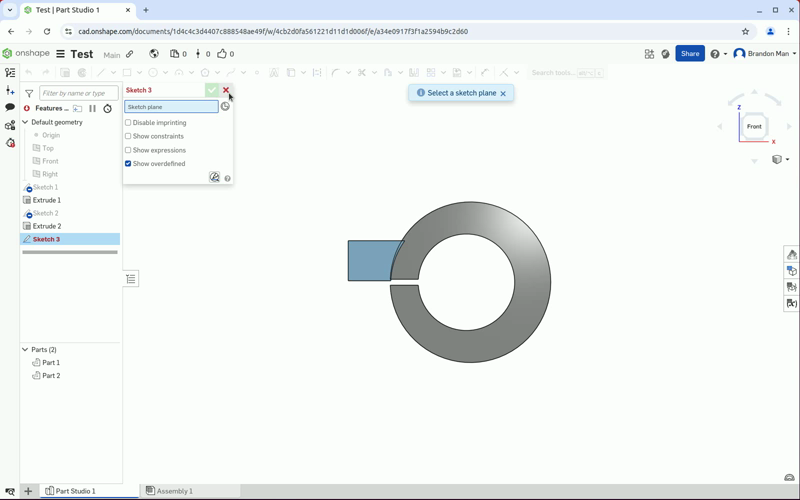
mouse_move(73, 163)
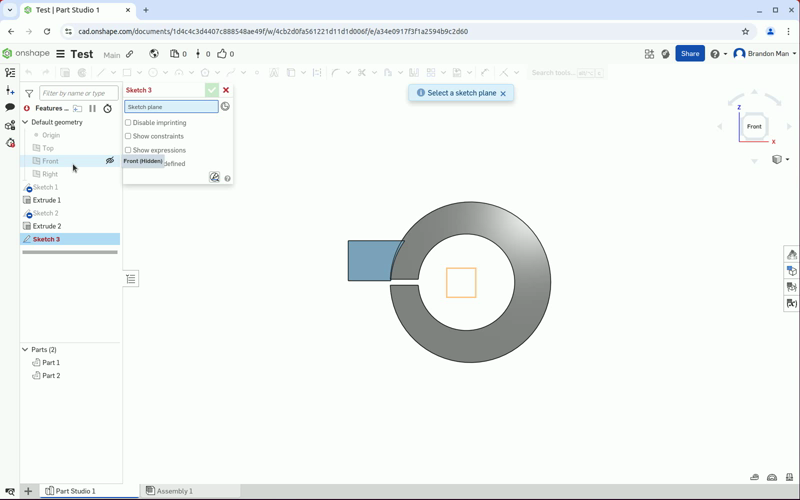
click(73, 163)
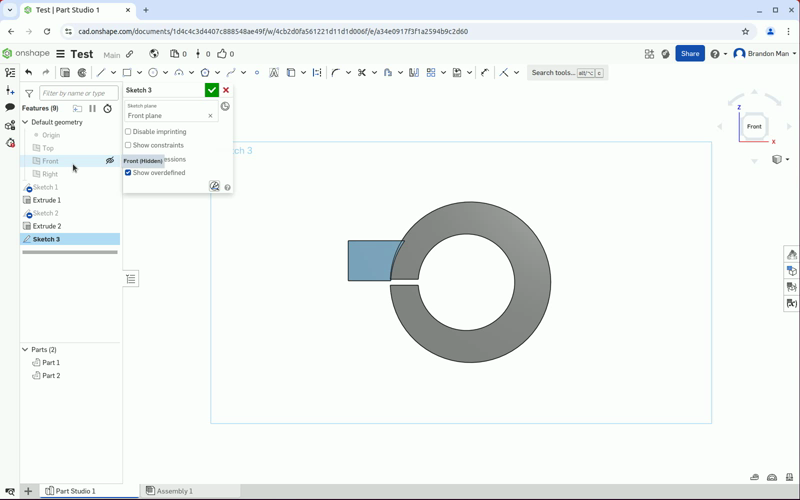
mouse_move(73, 352)
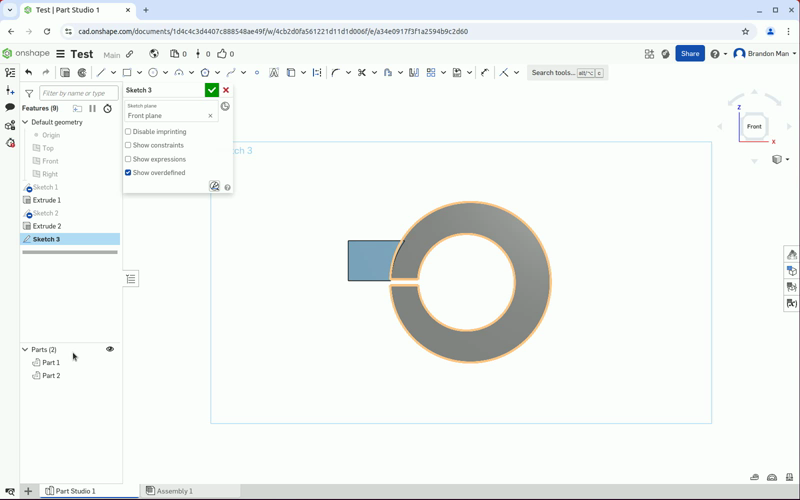
key(y)
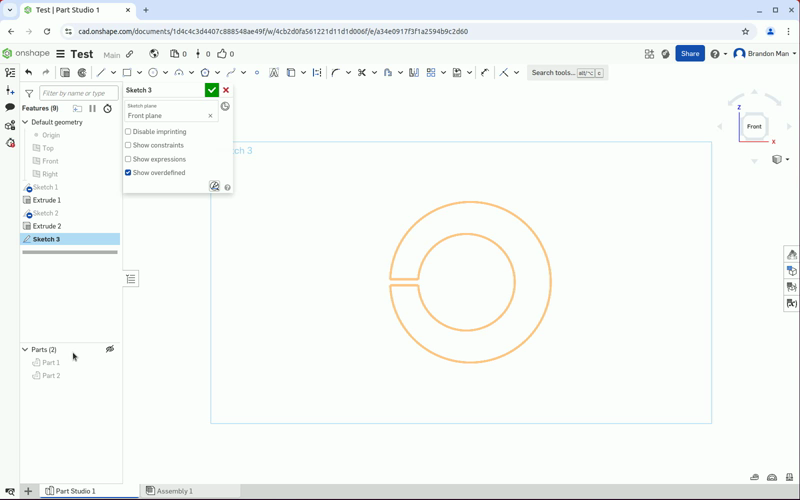
key(l)
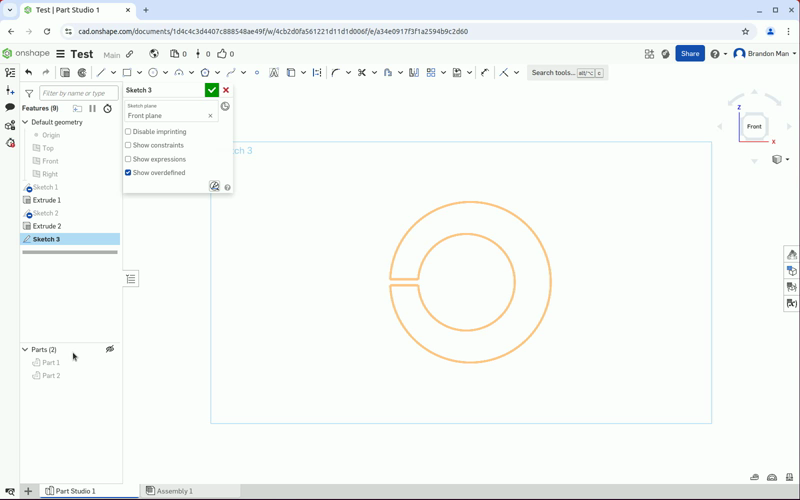
key_down(shift)
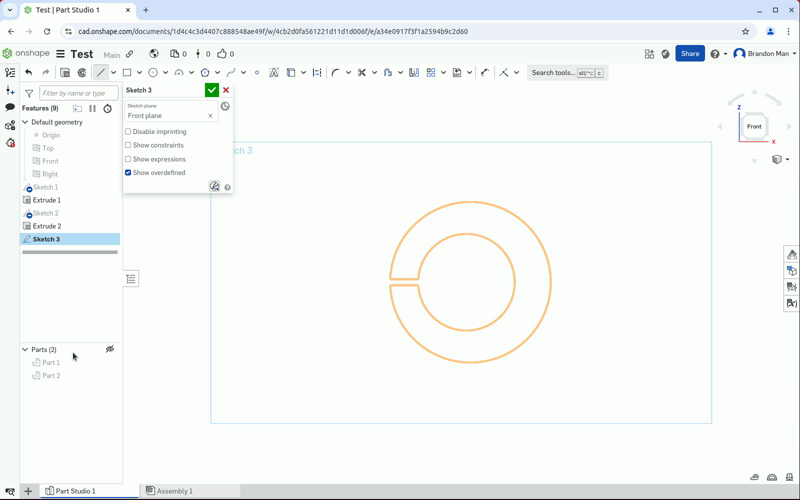
mouse_move(348, 325)
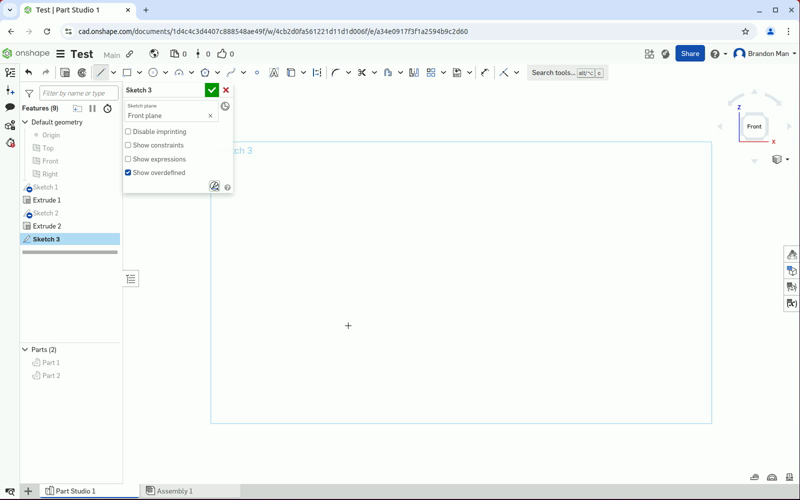
click(348, 325)
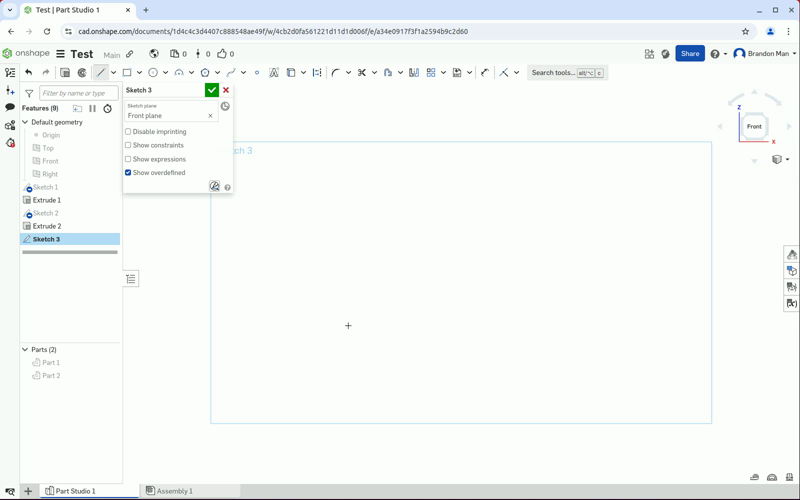
key_up(shift)
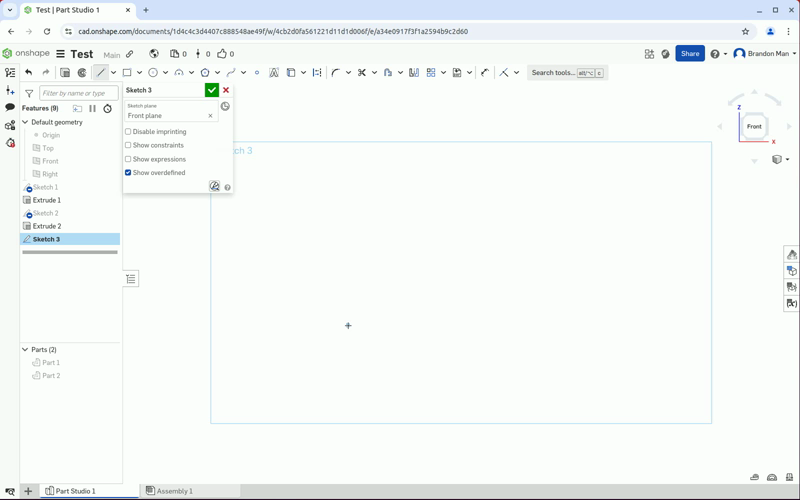
key_down(shift)
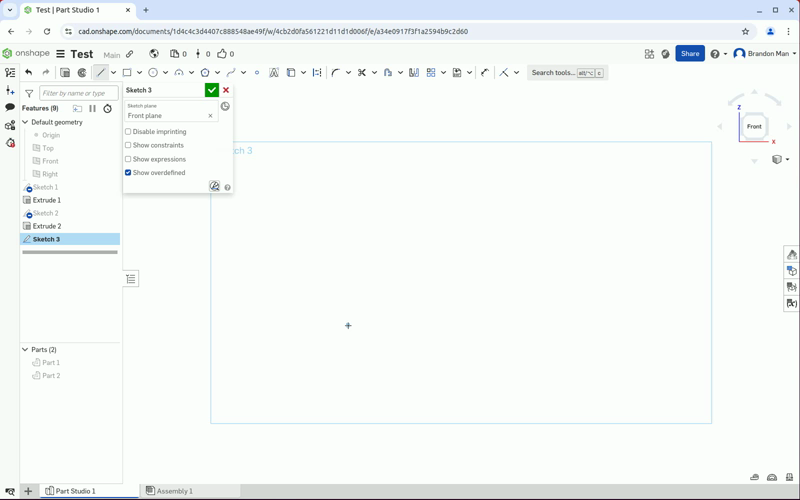
mouse_move(378, 325)
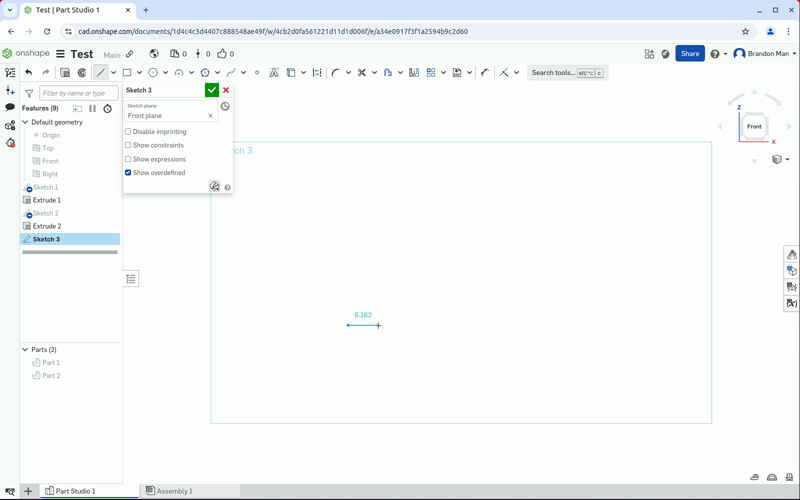
mouse_move(404, 325)
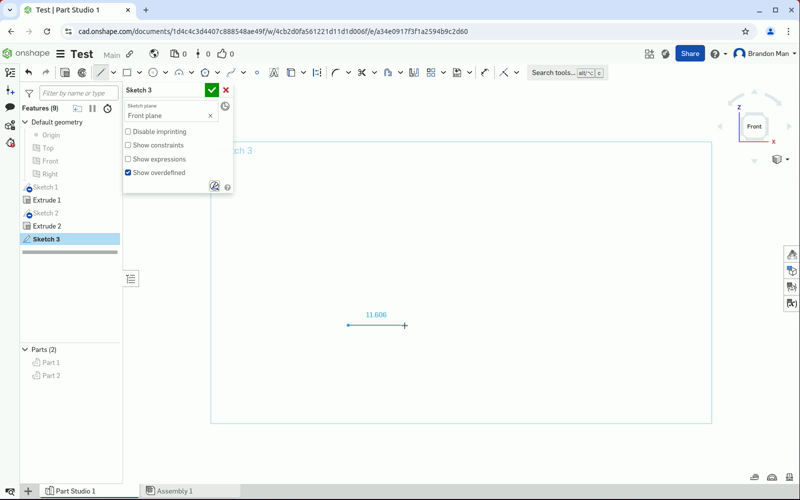
click(404, 325)
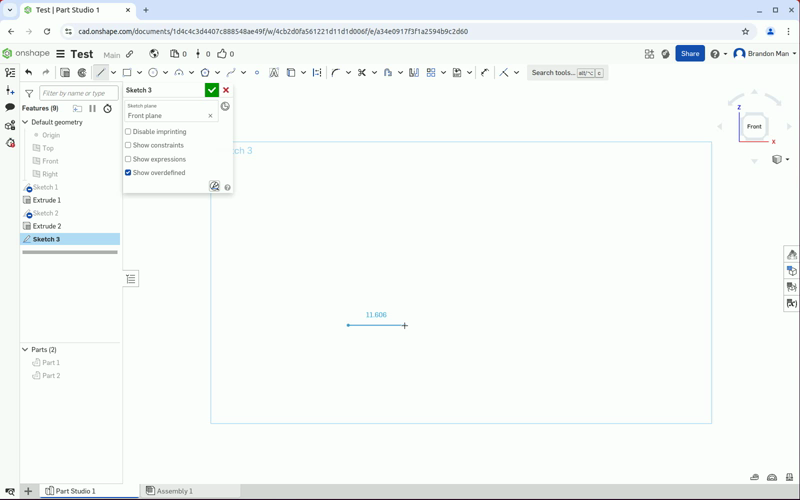
key_up(shift)
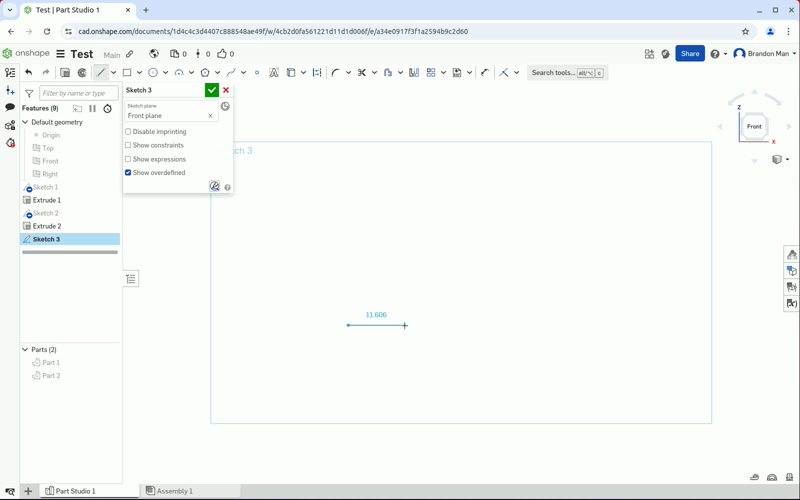
key(esc)
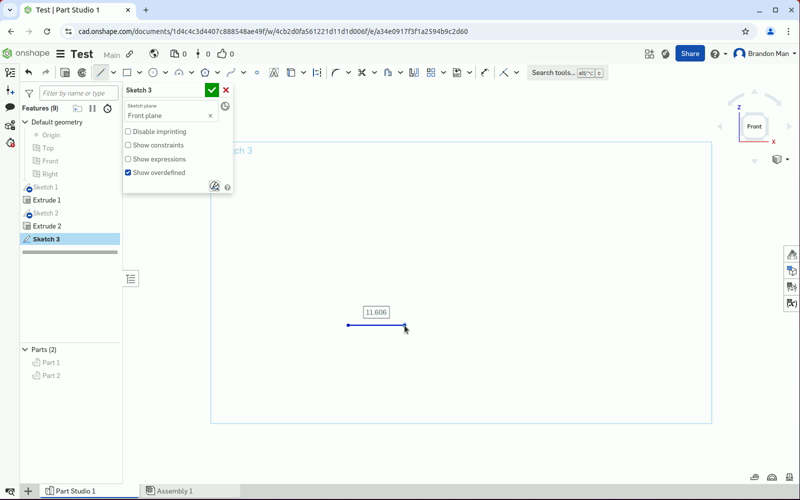
key(a)
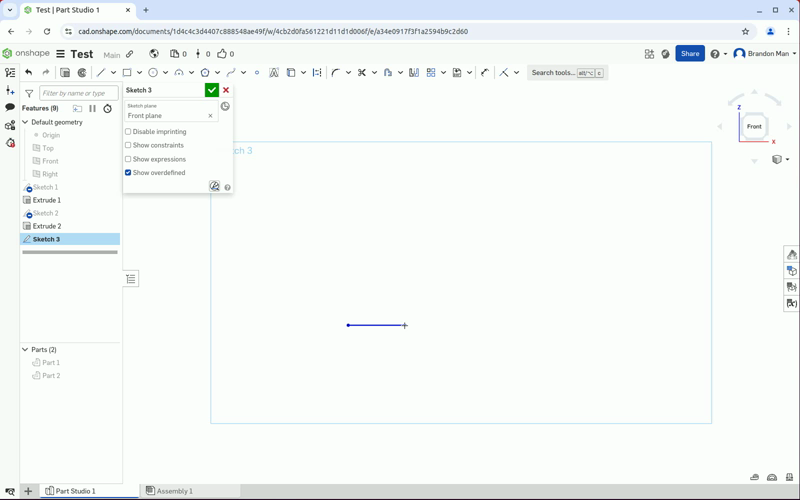
mouse_move(404, 325)
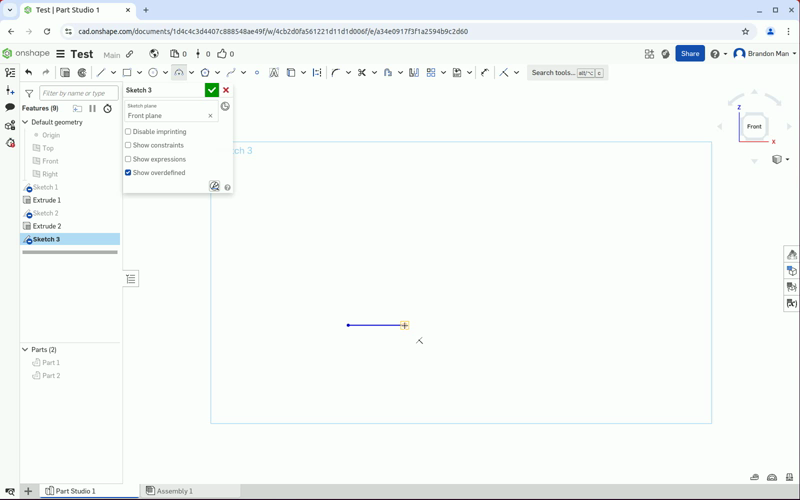
click(404, 325)
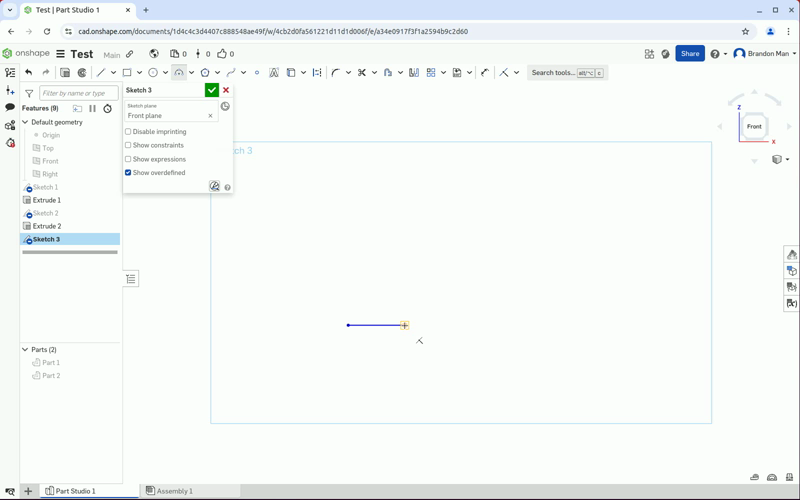
key_down(shift)
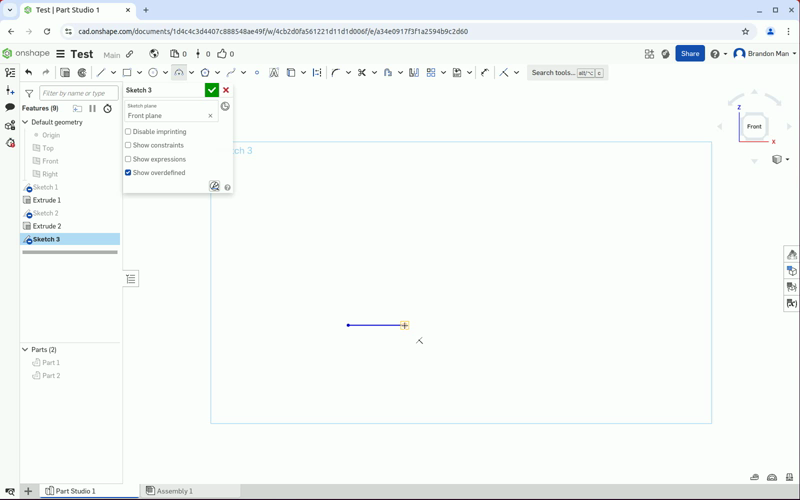
mouse_move(390, 285)
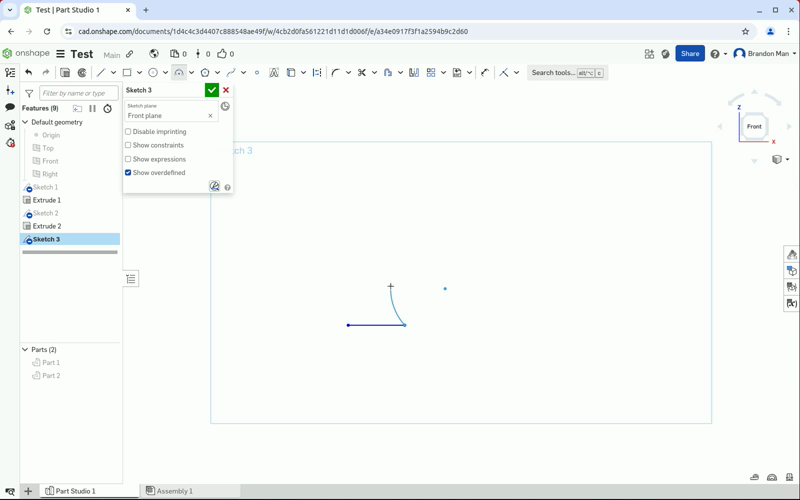
click(390, 285)
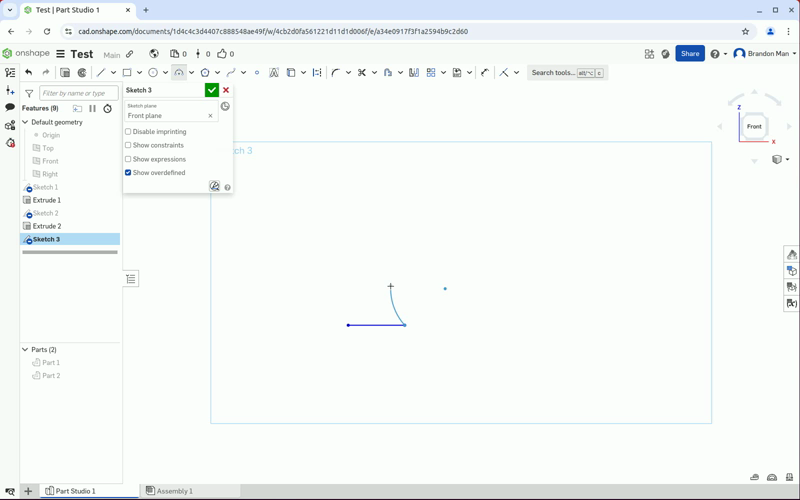
mouse_move(394, 306)
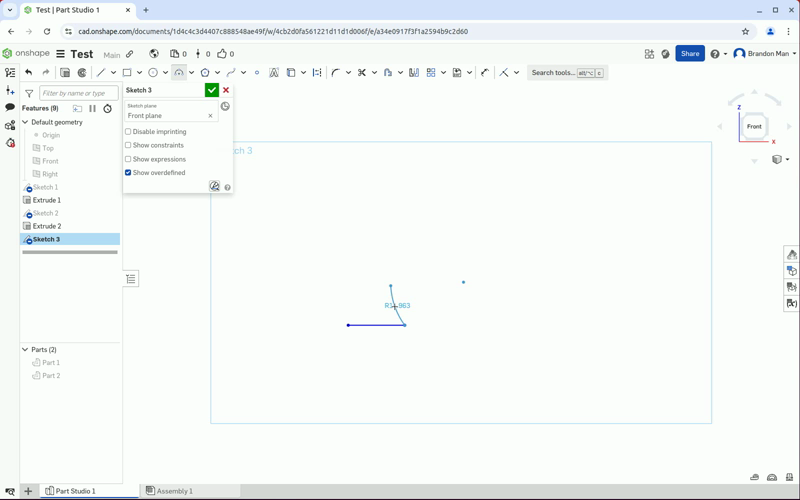
click(394, 306)
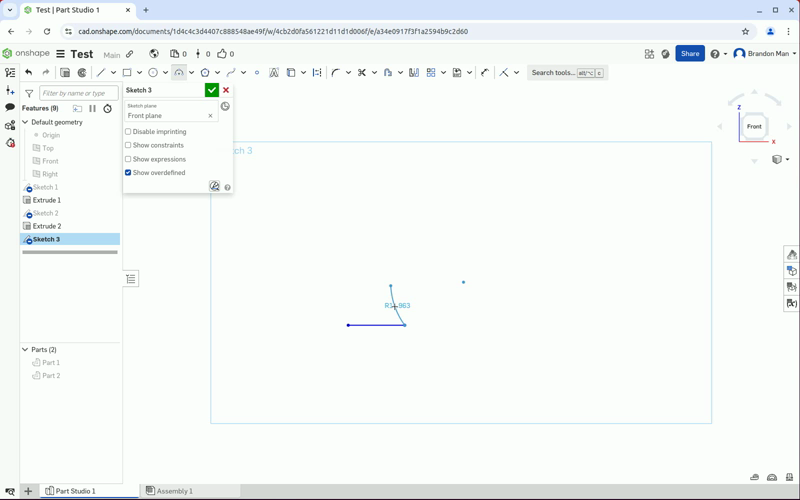
key_up(shift)
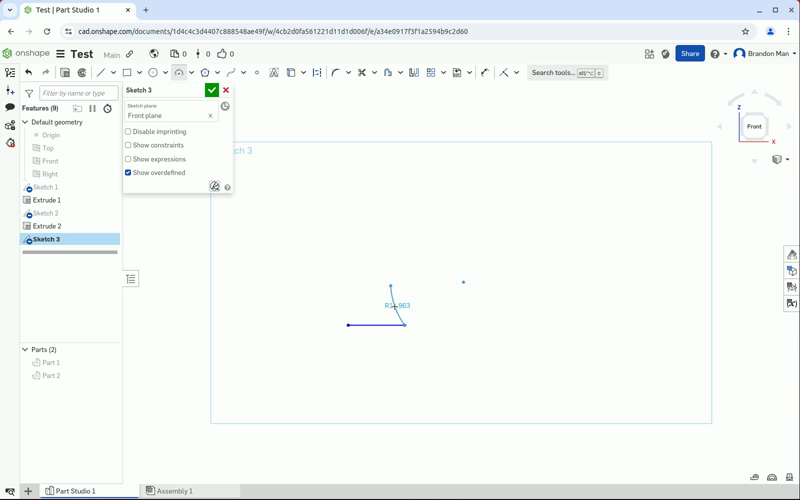
key(esc)
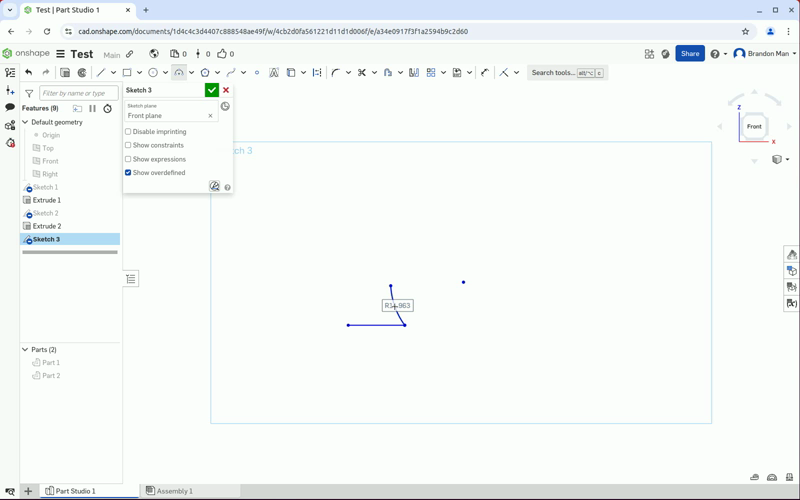
key(l)
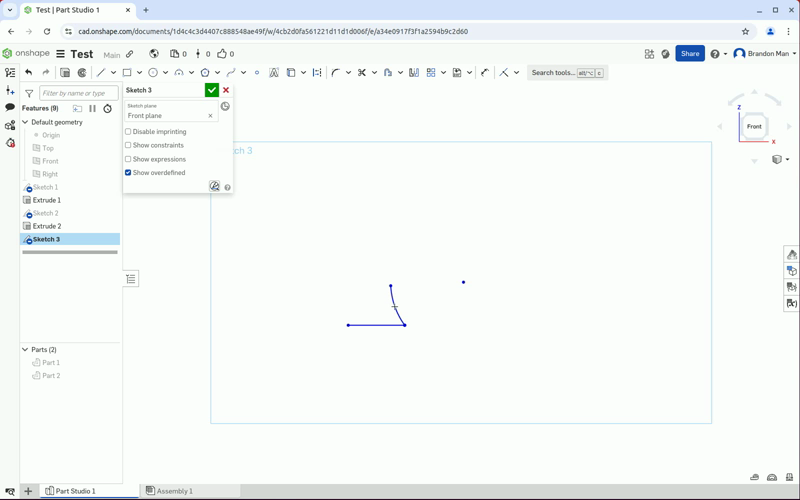
mouse_move(390, 285)
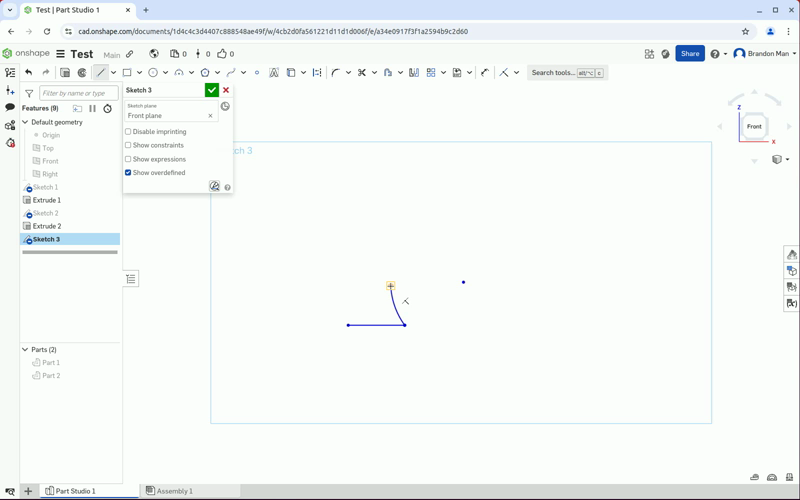
click(390, 285)
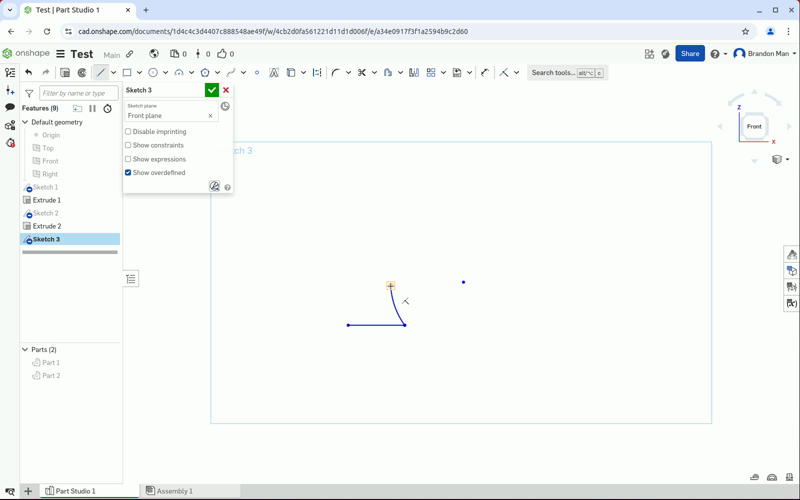
key_down(shift)
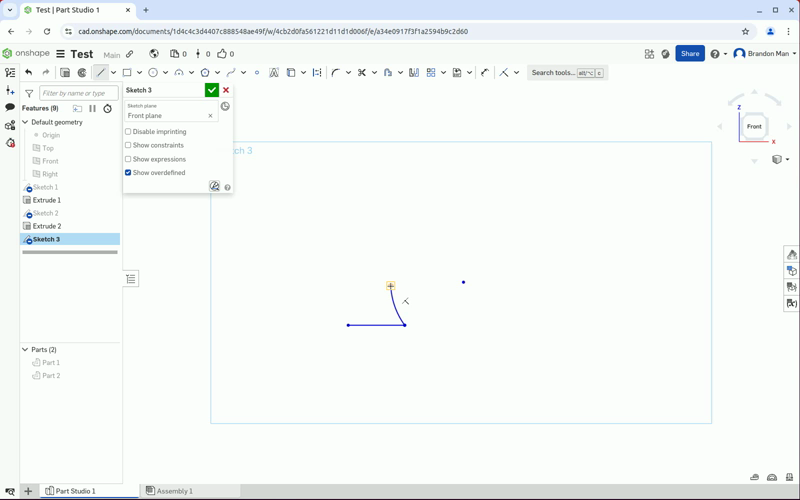
mouse_move(420, 285)
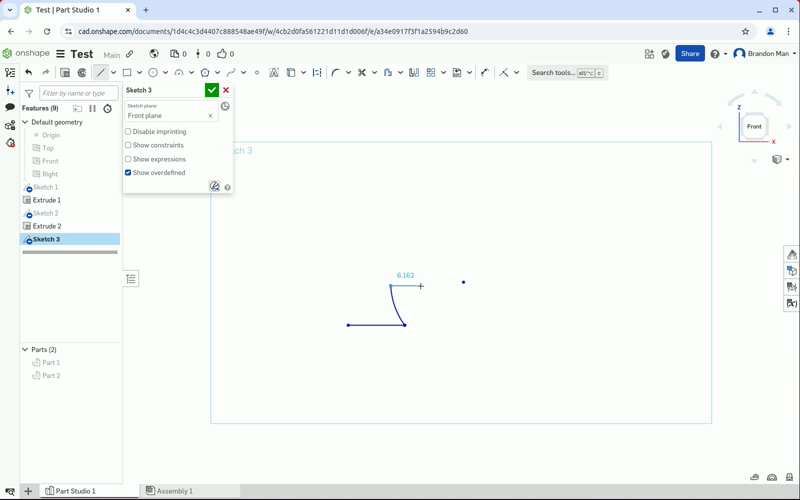
mouse_move(348, 285)
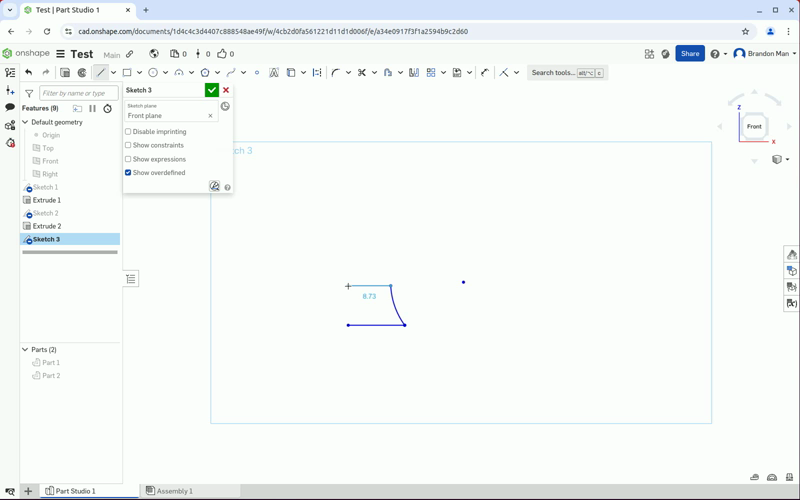
click(348, 285)
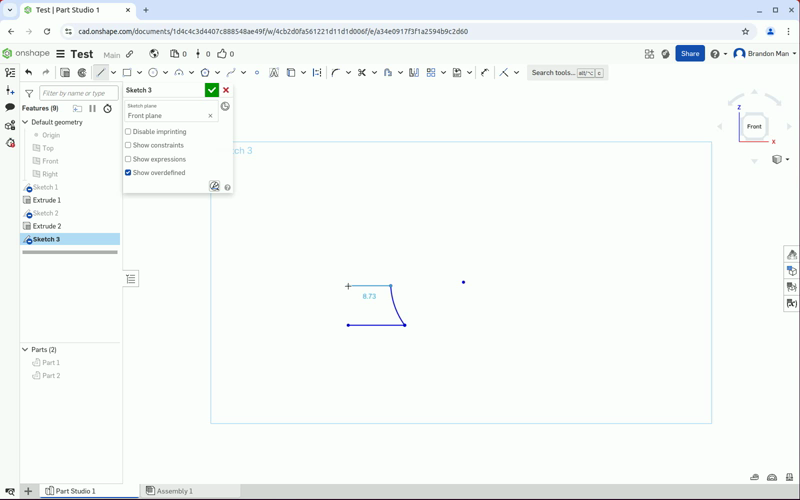
key_up(shift)
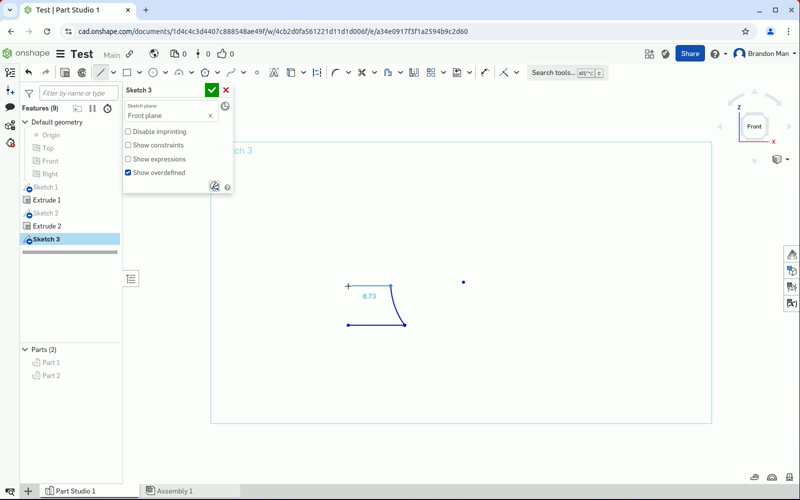
mouse_move(378, 285)
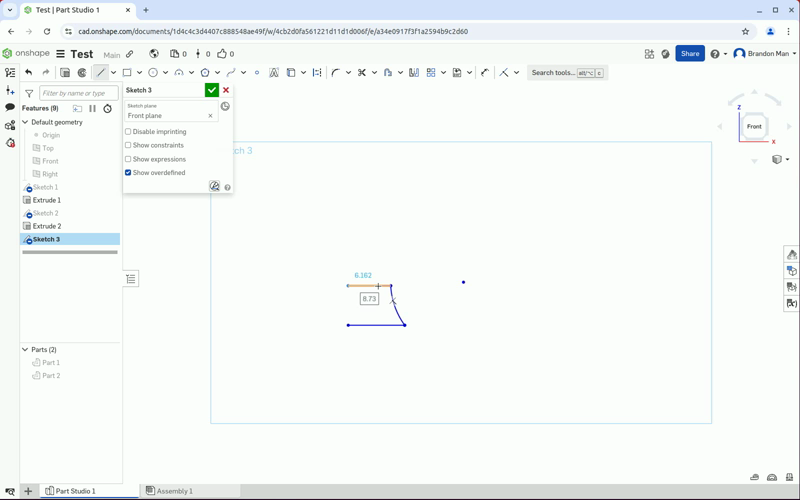
key_down(shift)
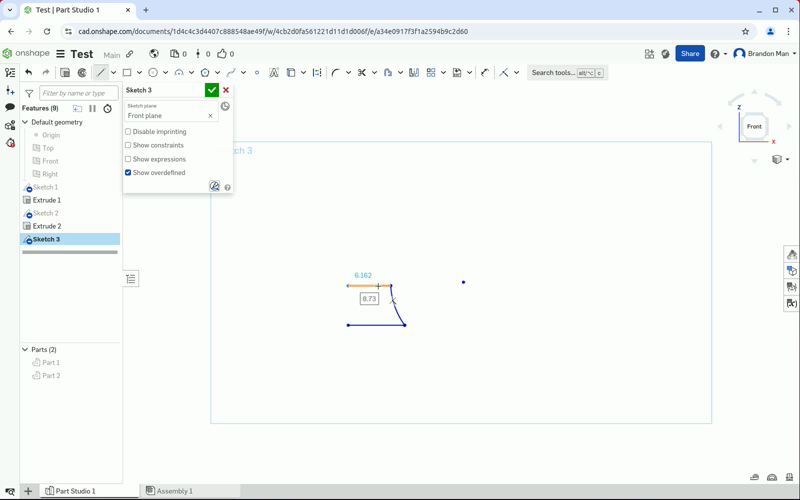
mouse_move(348, 325)
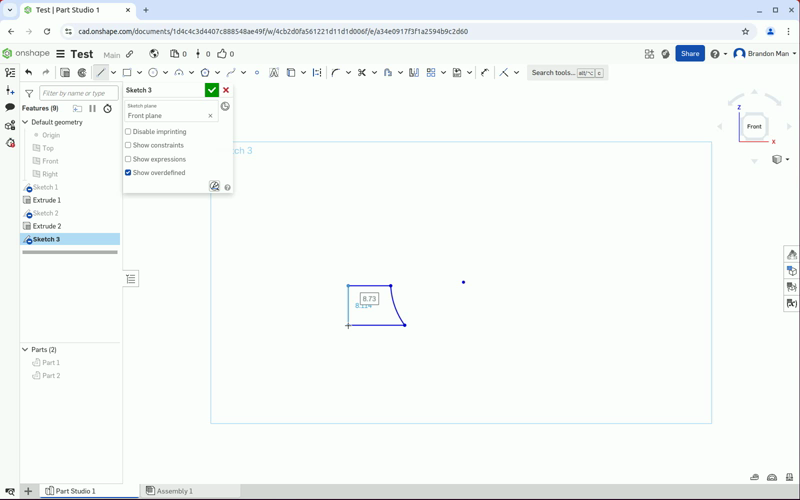
key_up(shift)
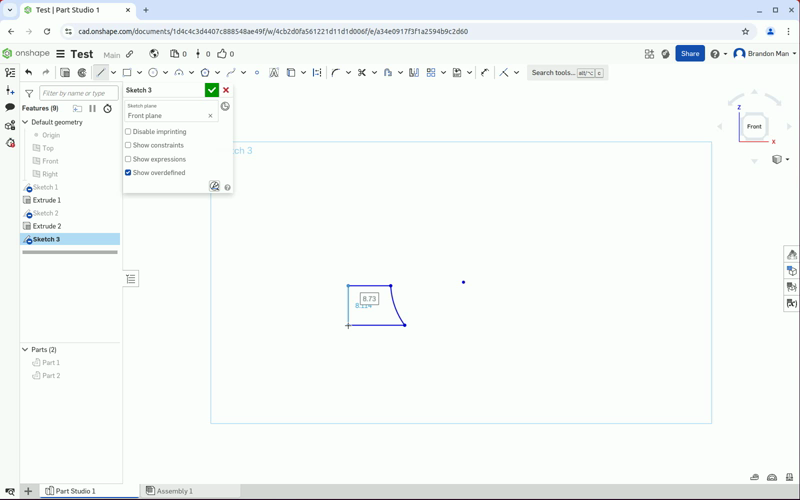
click(348, 325)
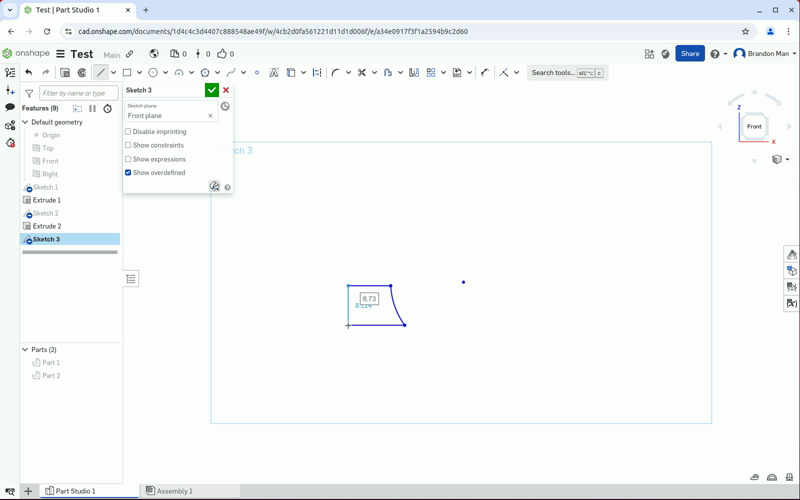
key(esc)
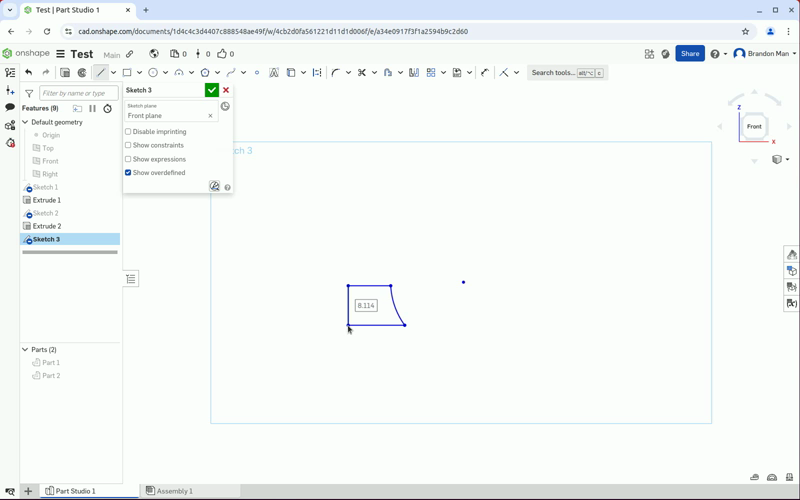
mouse_move(380, 300)
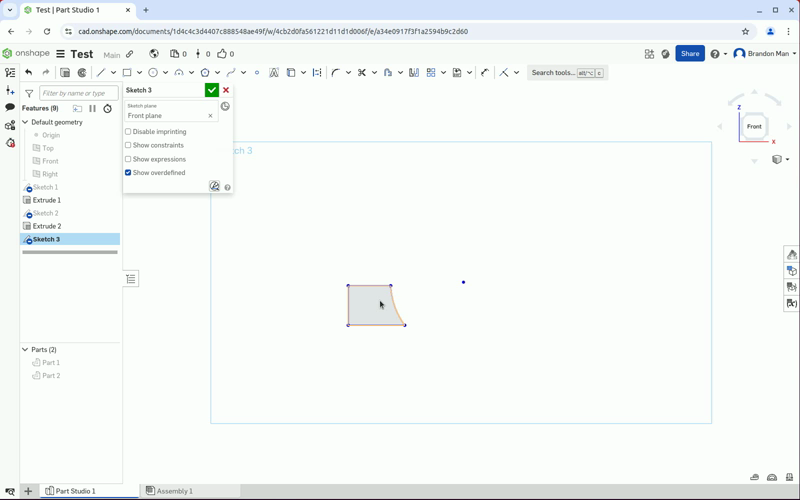
click(380, 300)
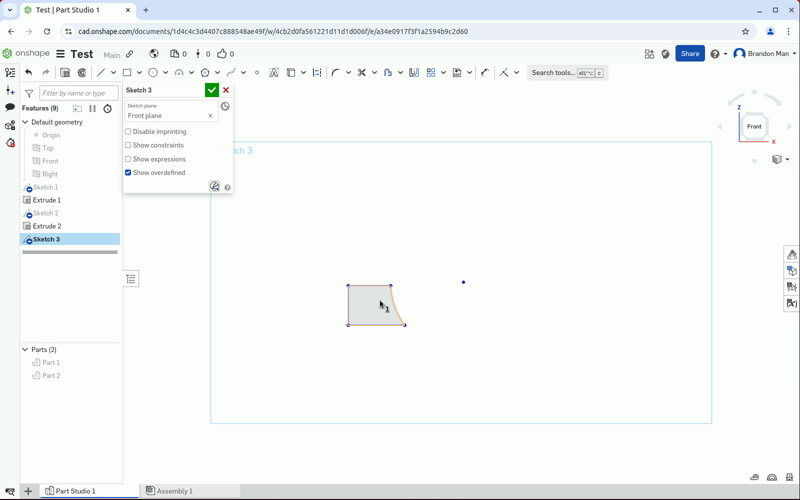
mouse_move(73, 352)
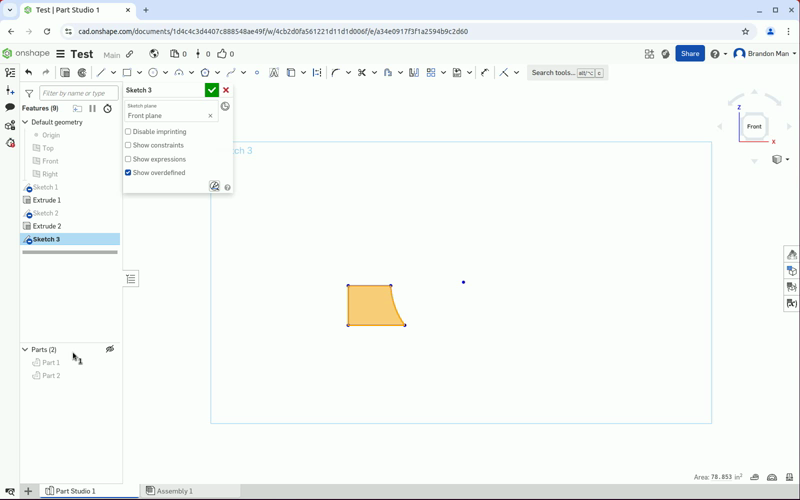
key(shift+y)
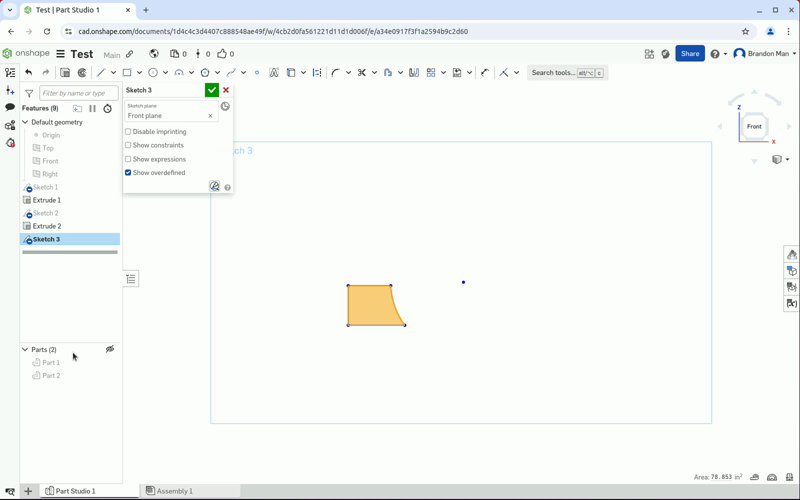
key(shift+e)
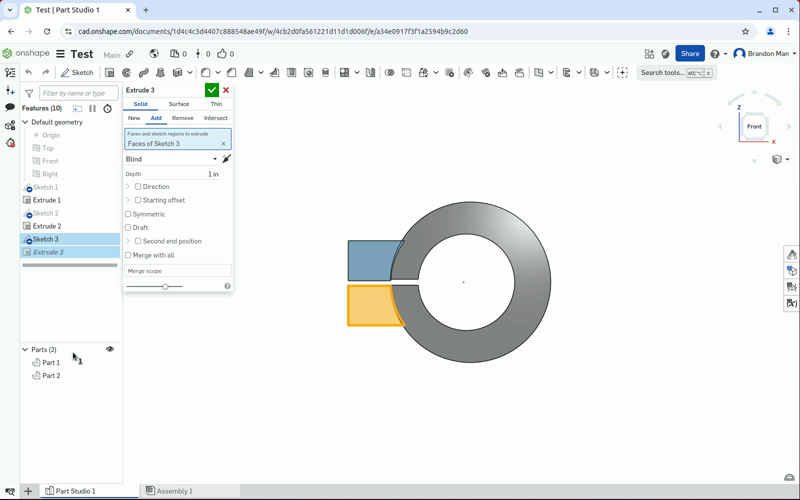
mouse_move(143, 106)
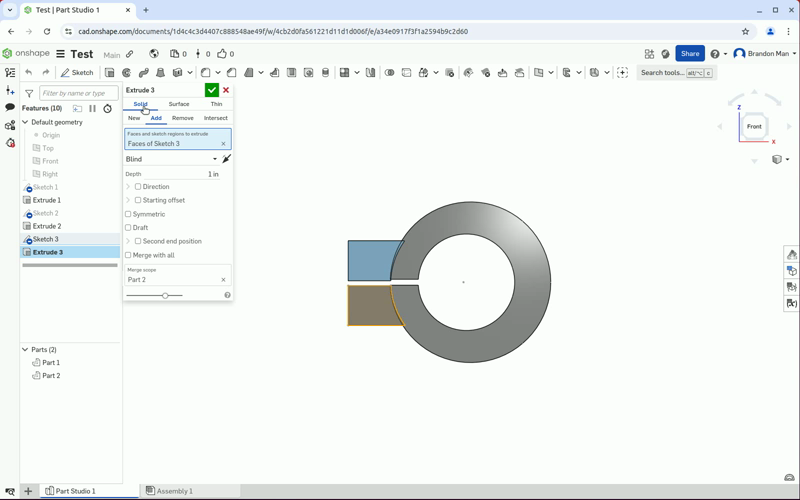
click(143, 106)
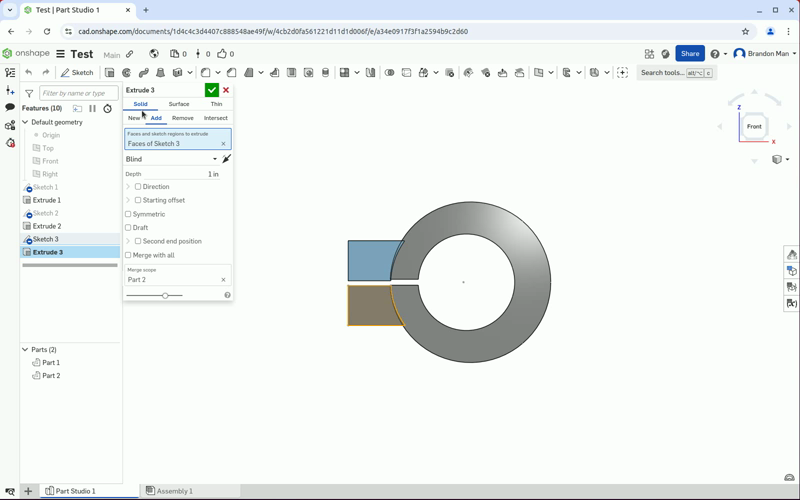
mouse_move(137, 120)
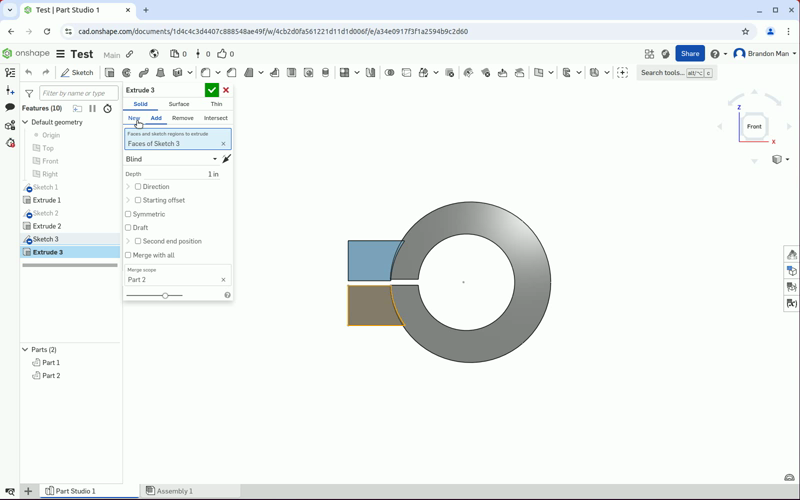
click(137, 120)
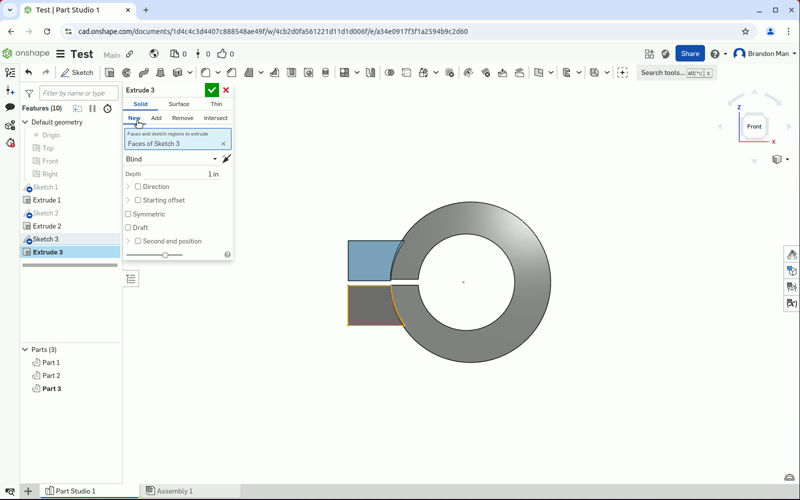
key(tab, 4)
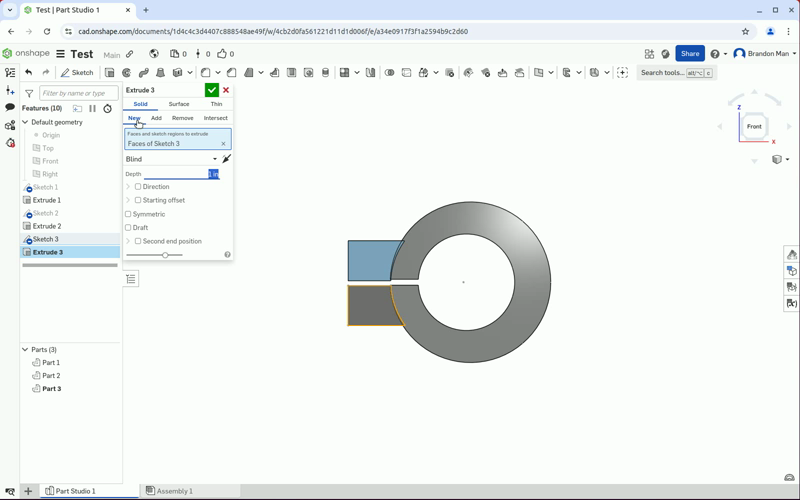
text(17.331)
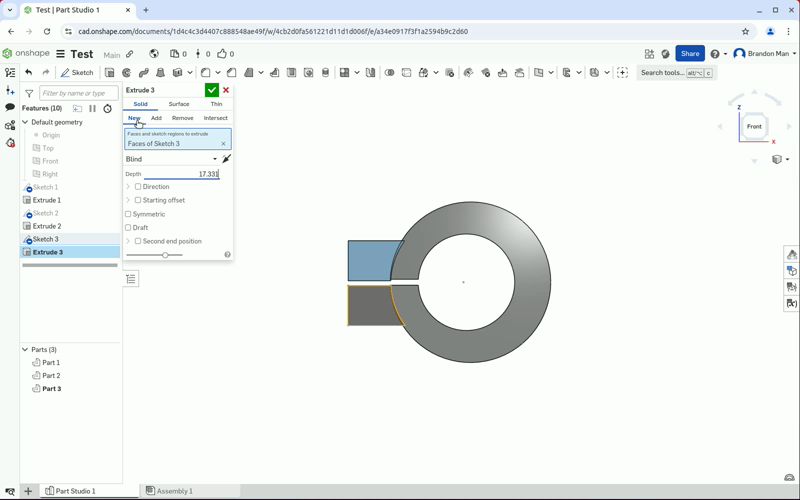
key(enter)
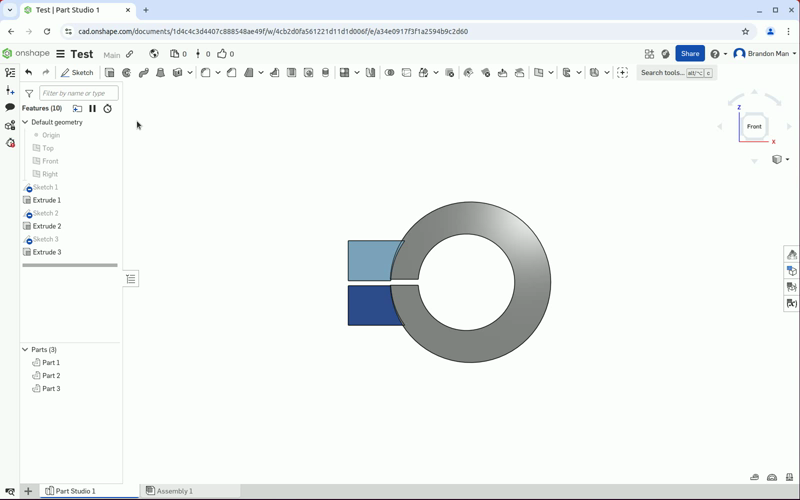
key(shift+h)
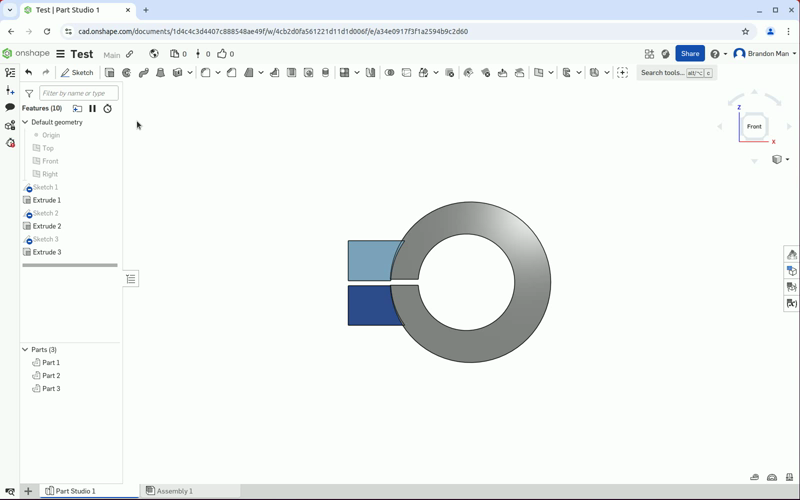
key(shift+h)
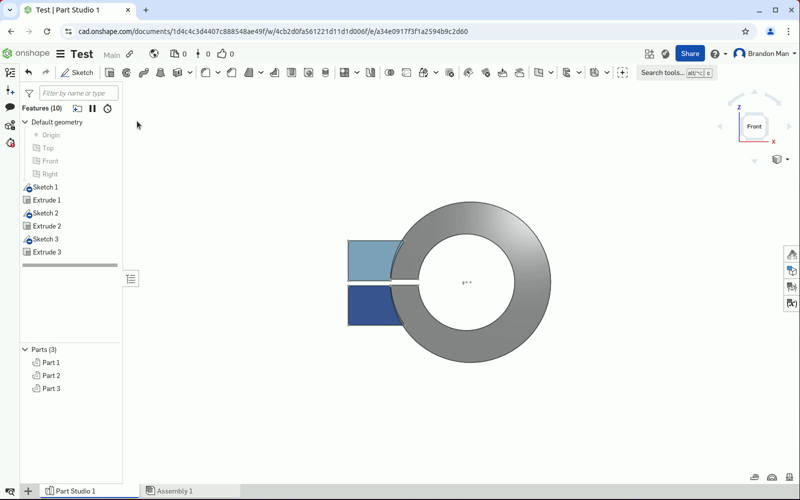
key(shift+7)
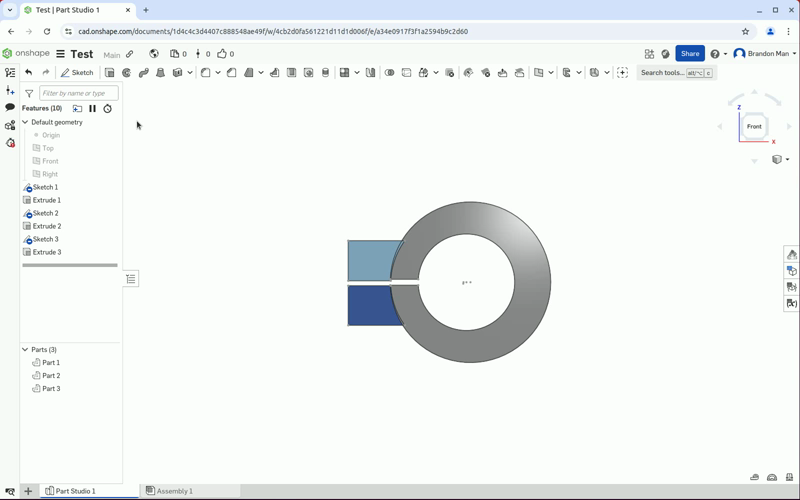
key(left, 2)
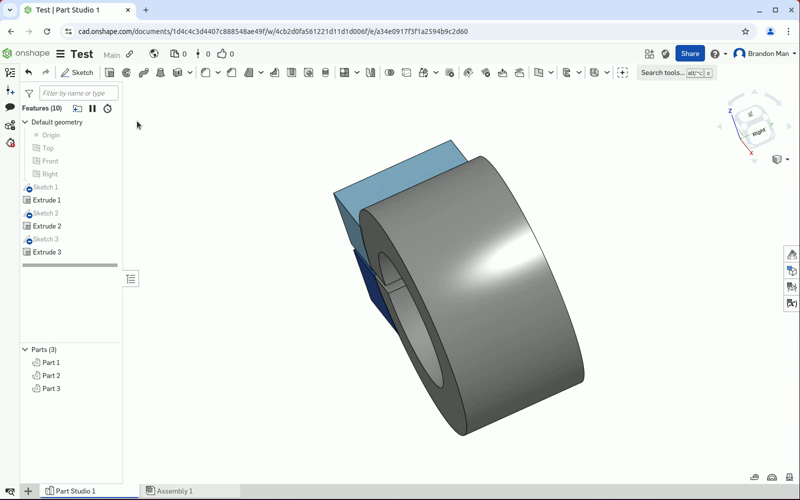
key(down, 2)
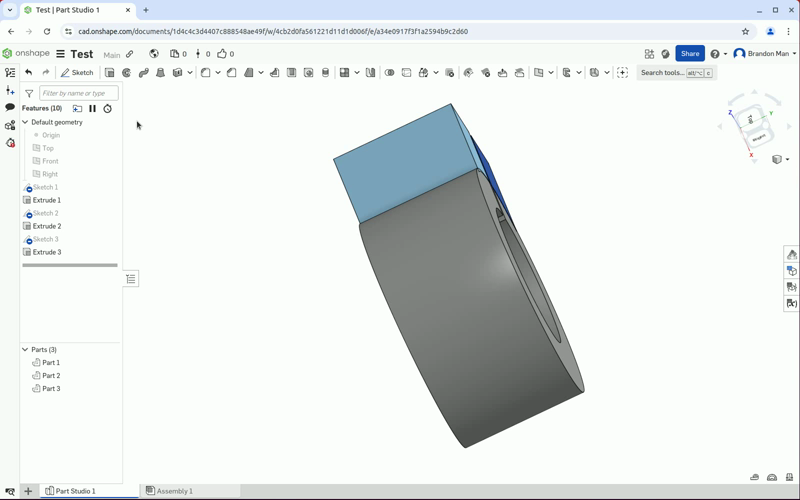
key(up, 2)
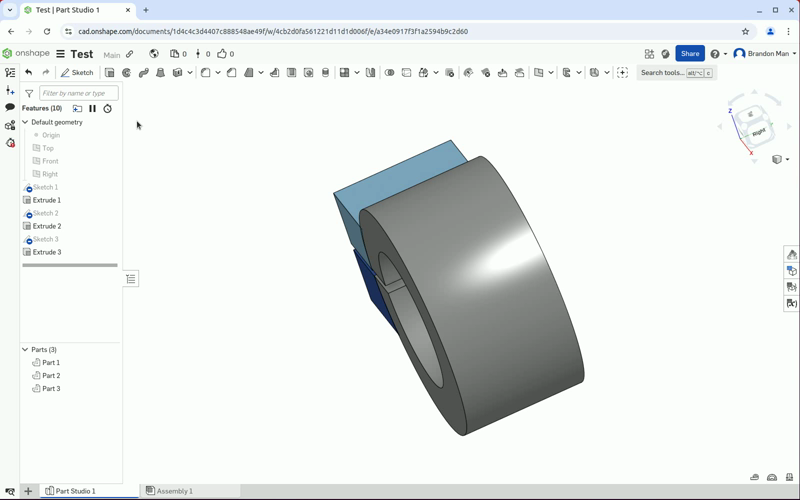
key(right, 2)
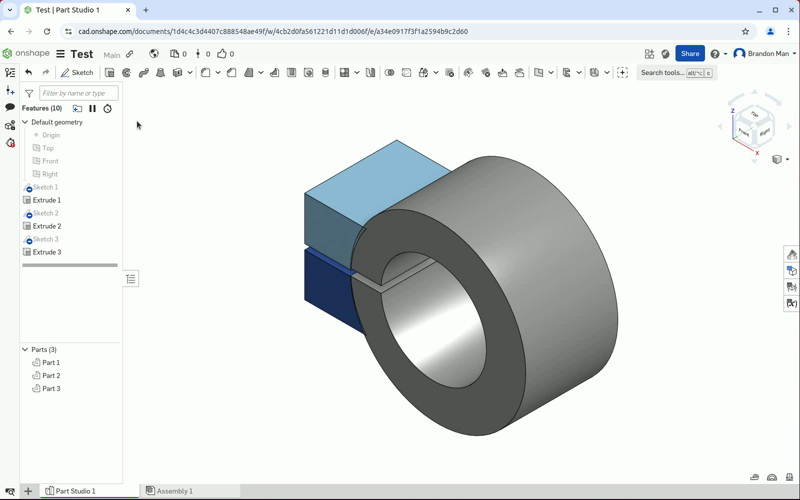
mouse_move(73, 189)
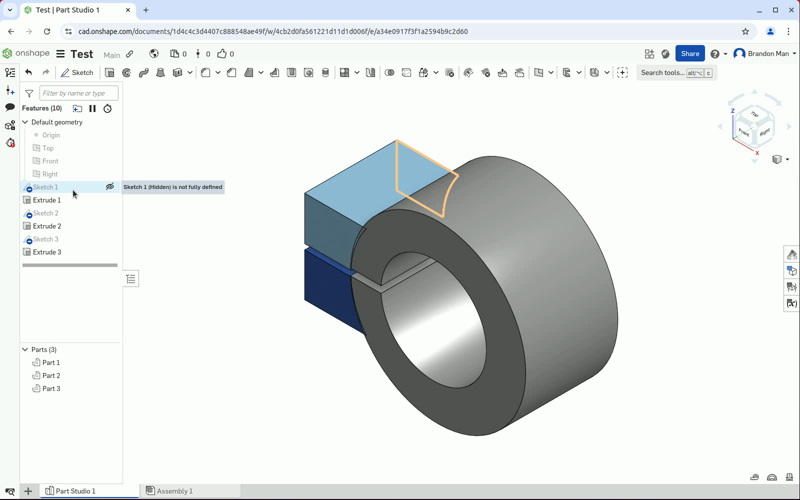
click(73, 189)